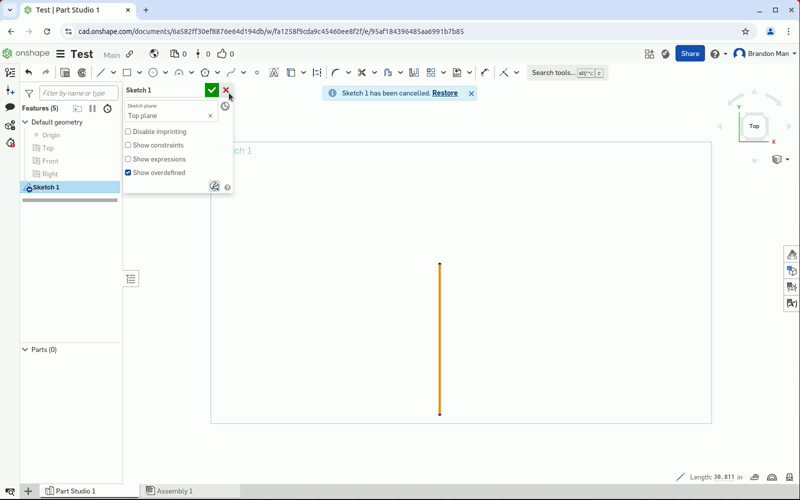
key(shift+h)
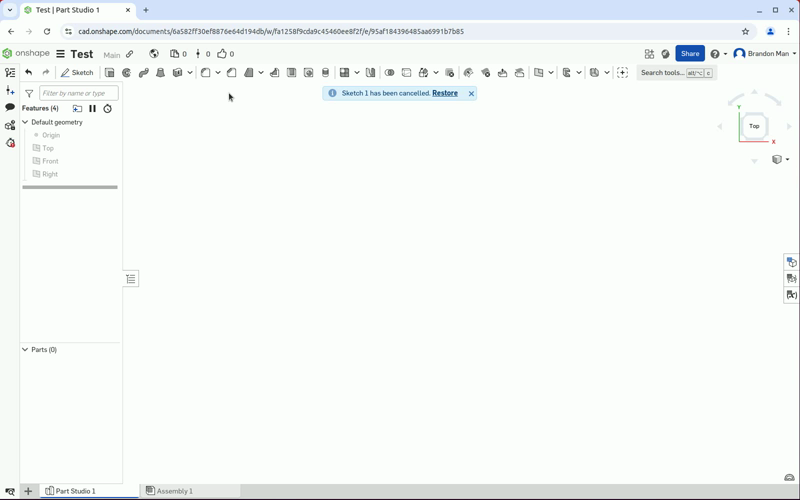
mouse_move(73, 352)
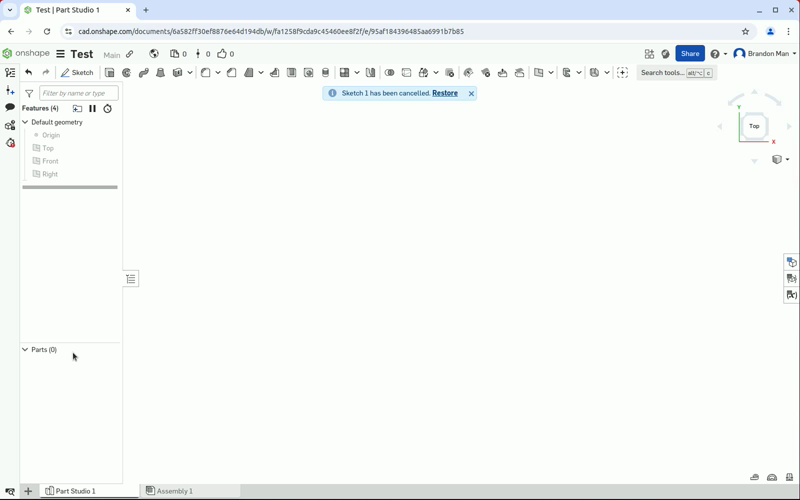
key(y)
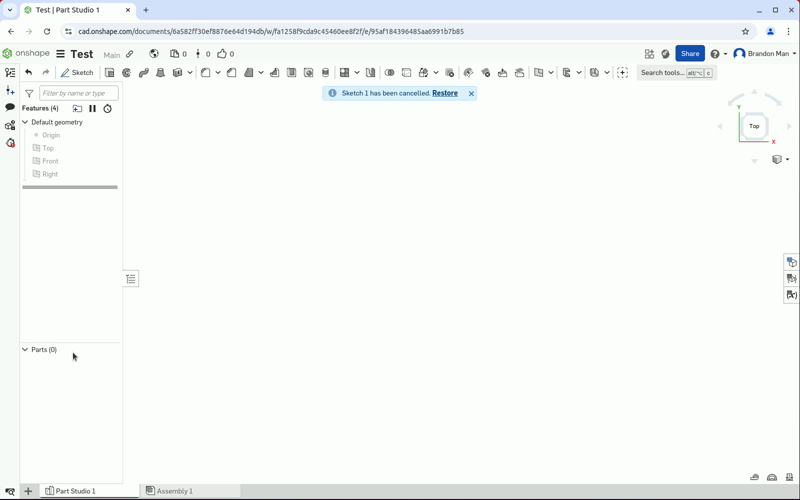
key(shift+p)
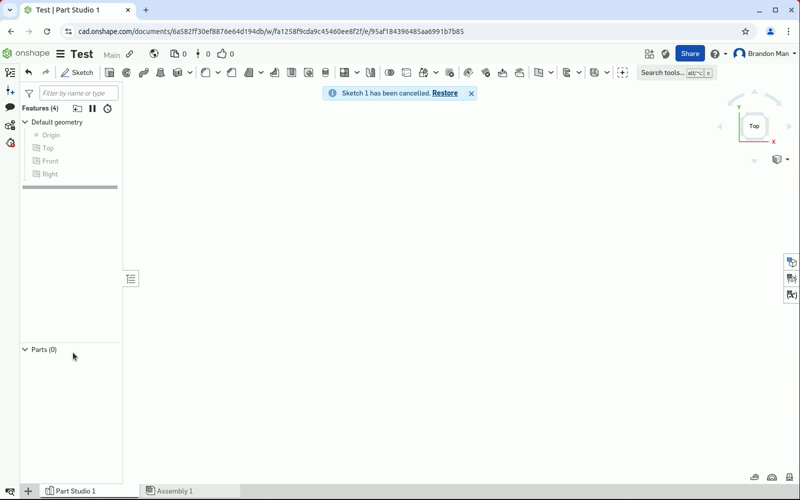
key(space)
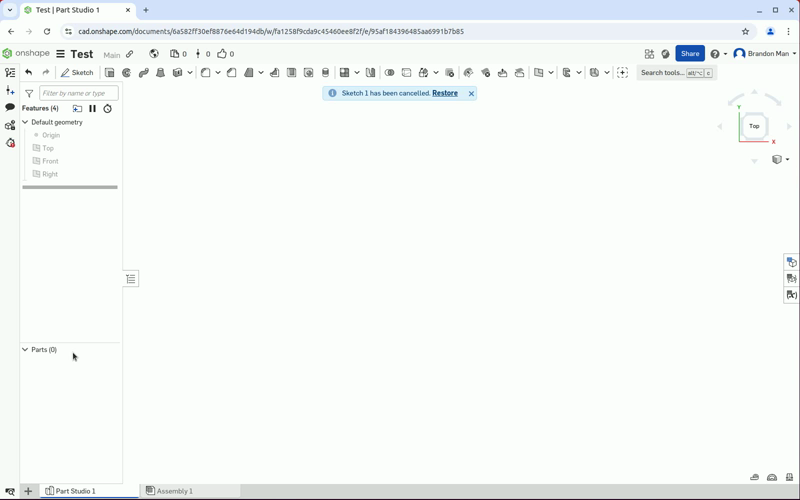
key_down(shift)
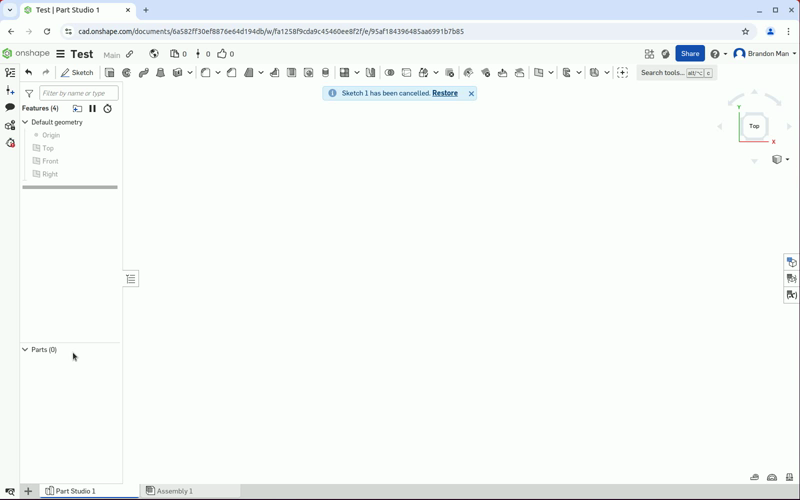
key(up)
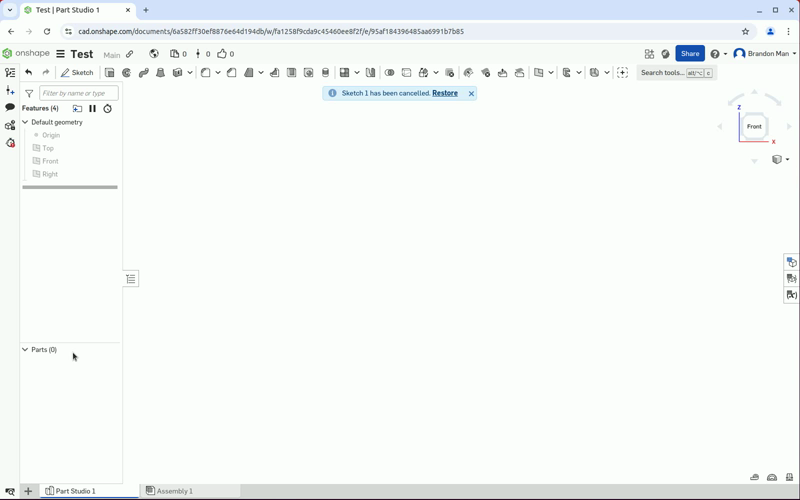
key_up(shift)
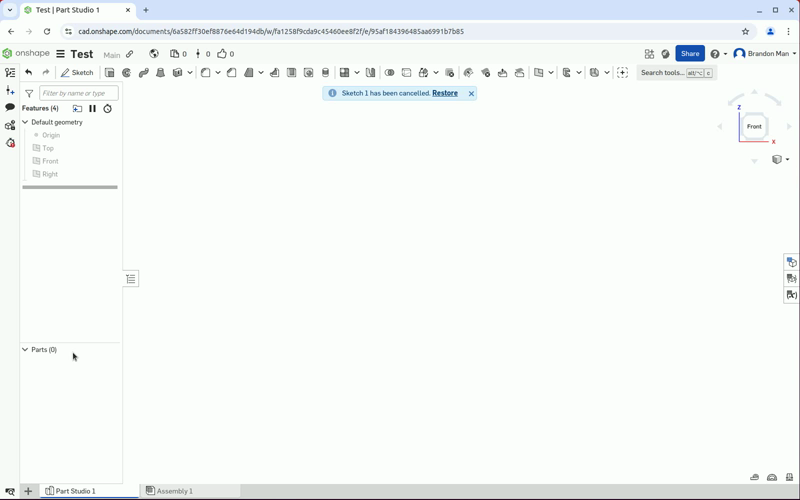
mouse_move(73, 352)
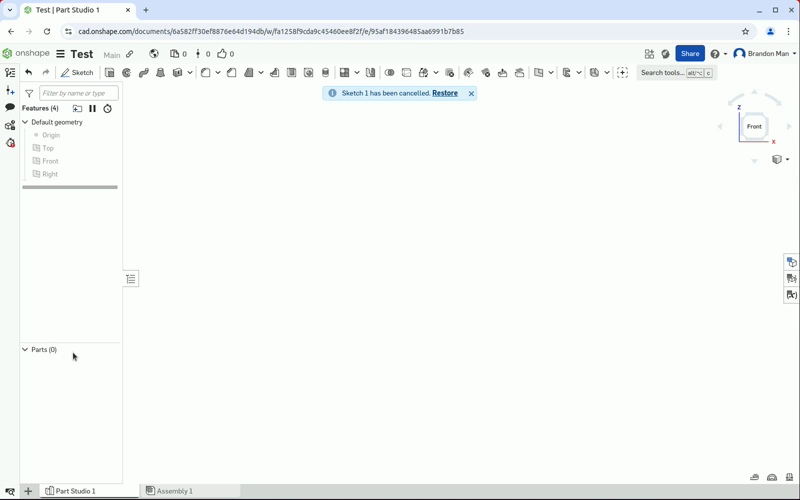
key(shift+y)
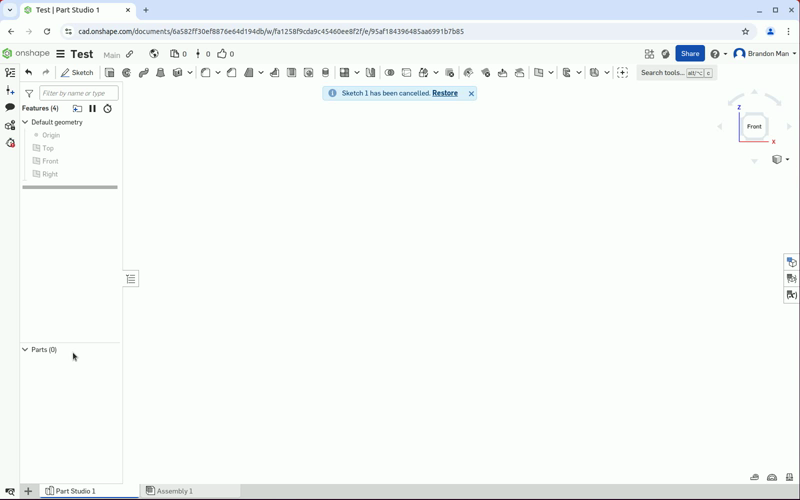
key(shift+s)
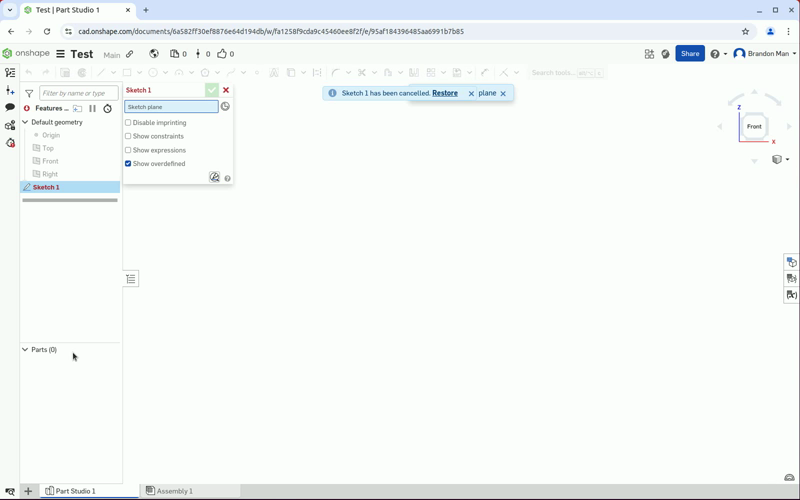
mouse_move(73, 163)
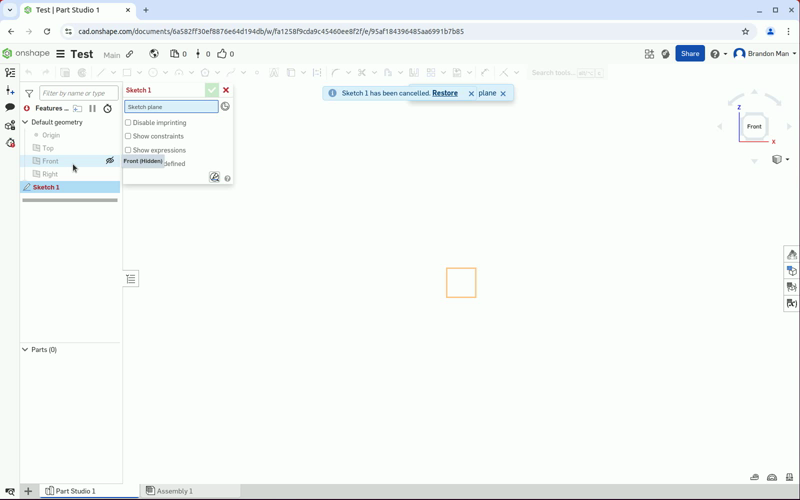
click(73, 163)
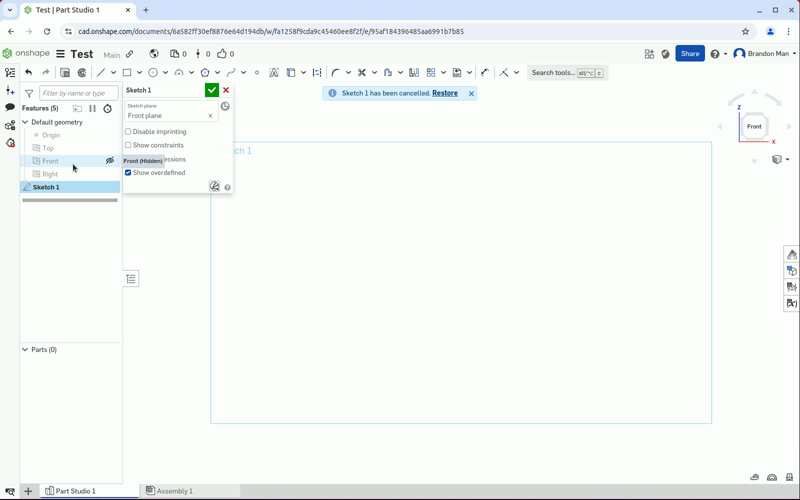
mouse_move(73, 352)
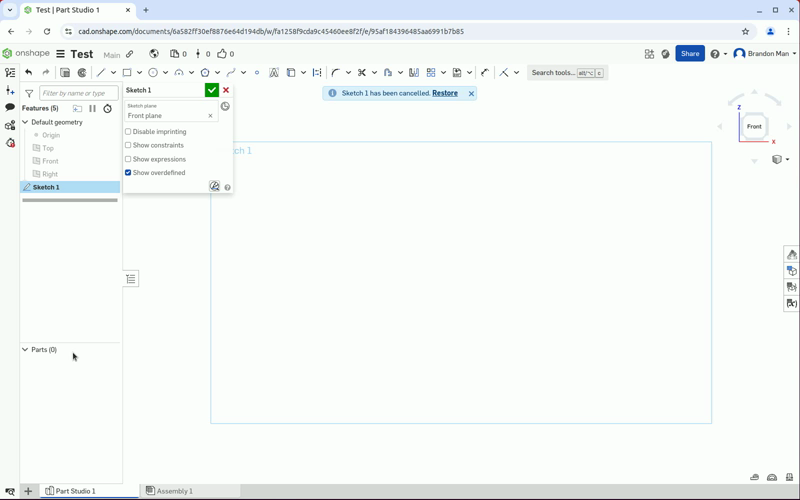
key(y)
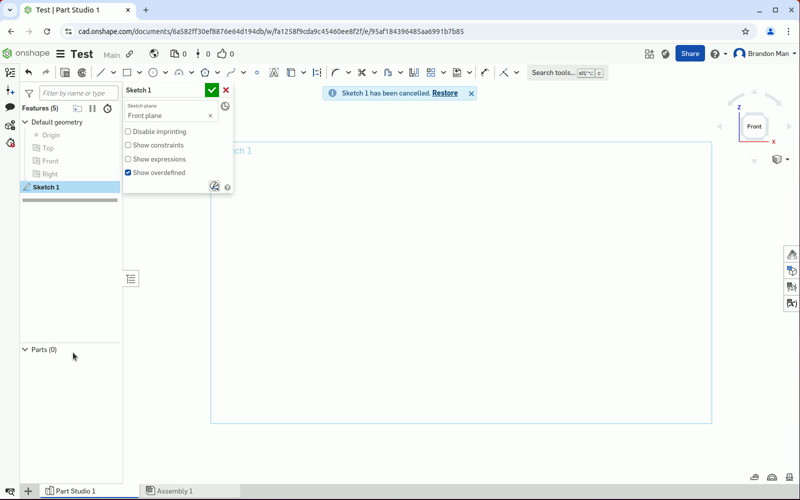
key(l)
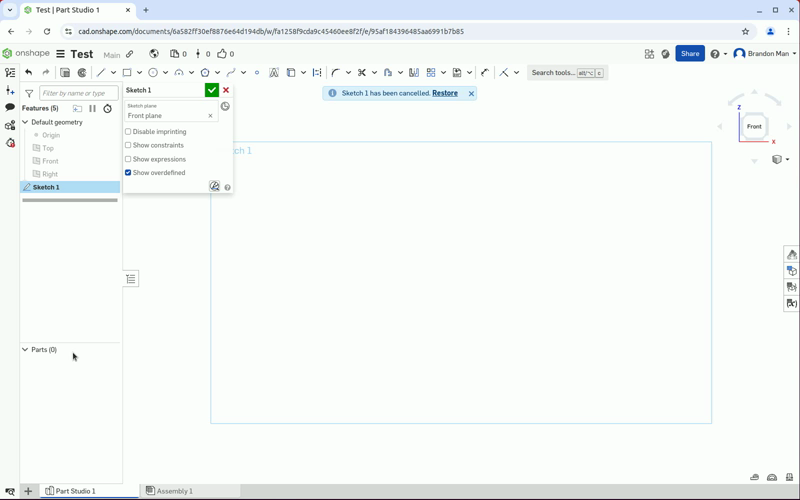
key_down(shift)
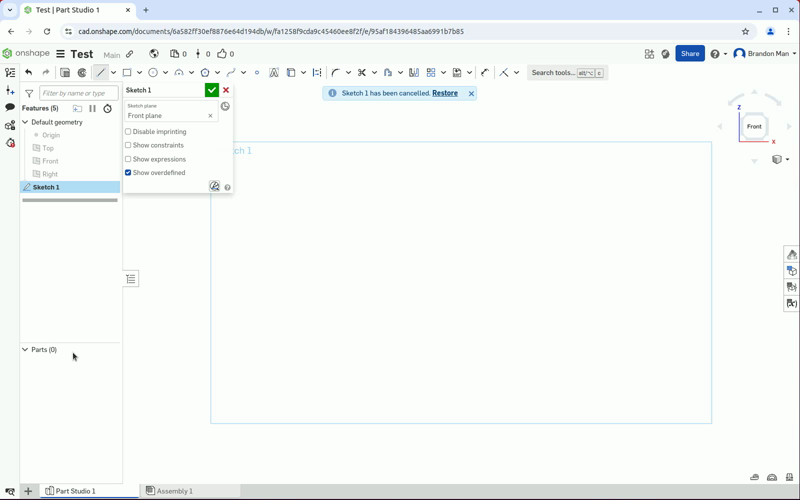
mouse_move(433, 294)
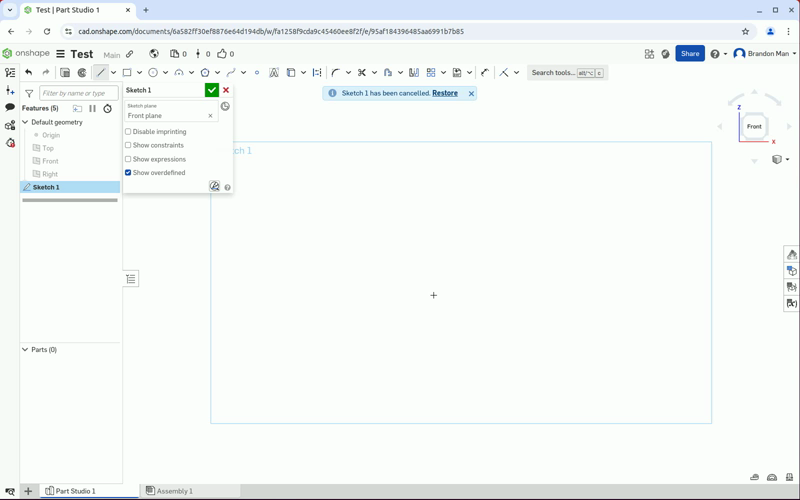
click(433, 294)
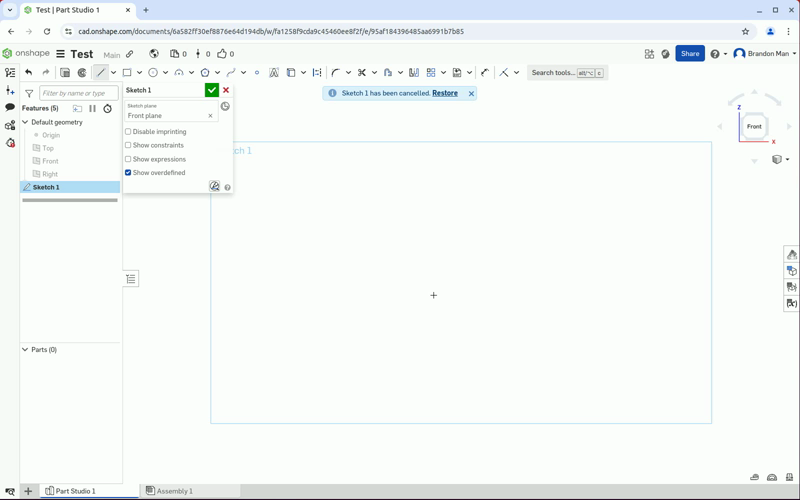
key_up(shift)
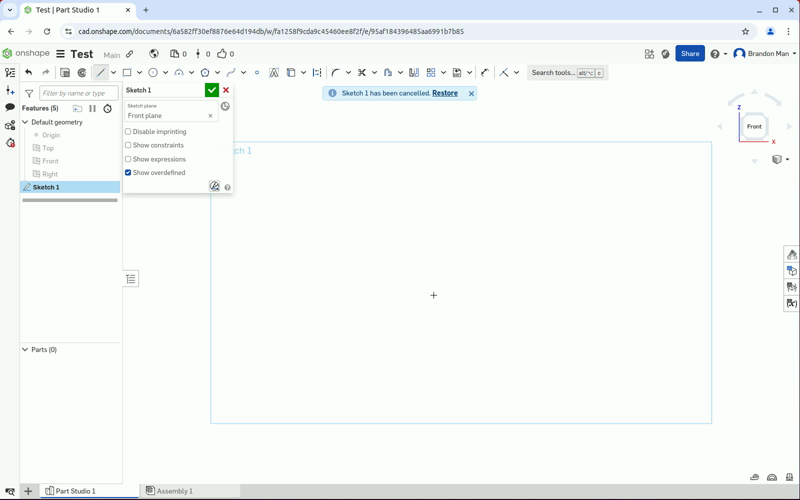
key_down(shift)
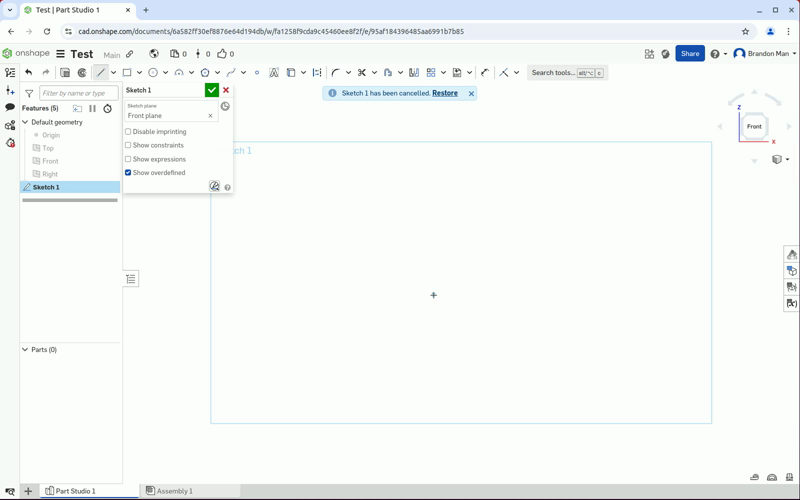
mouse_move(463, 294)
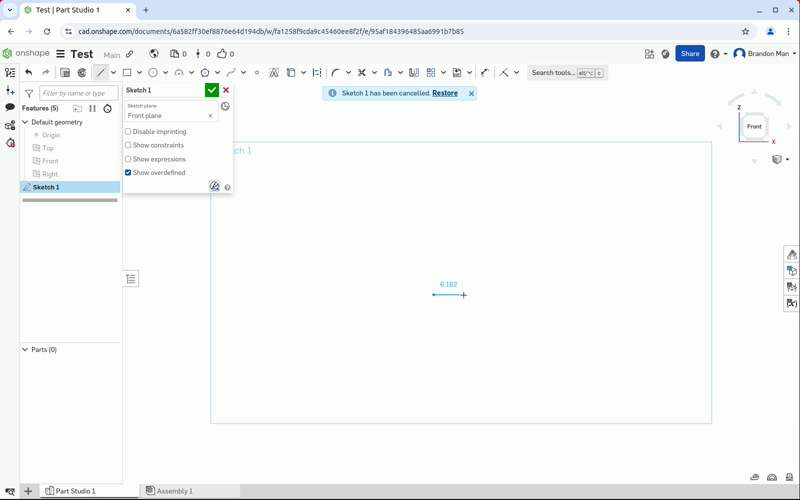
mouse_move(488, 294)
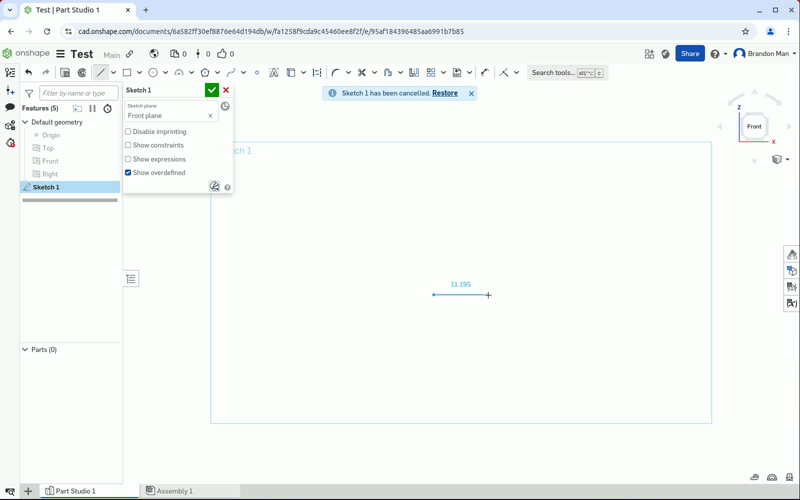
click(488, 294)
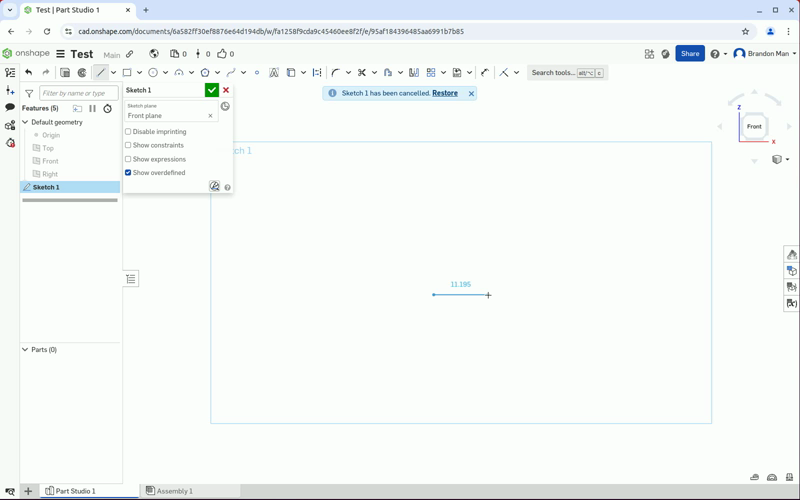
key_up(shift)
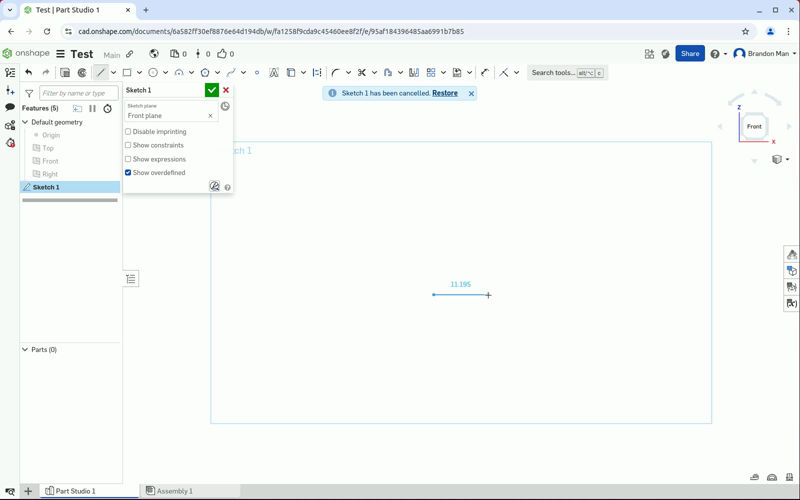
key_down(shift)
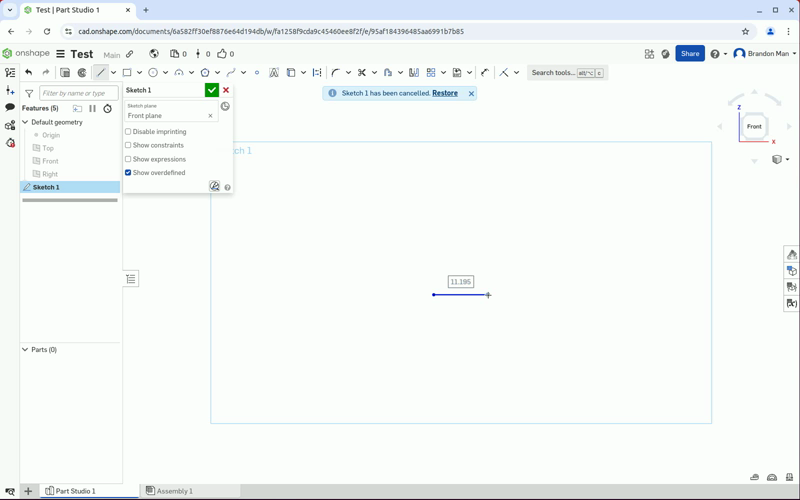
mouse_move(518, 294)
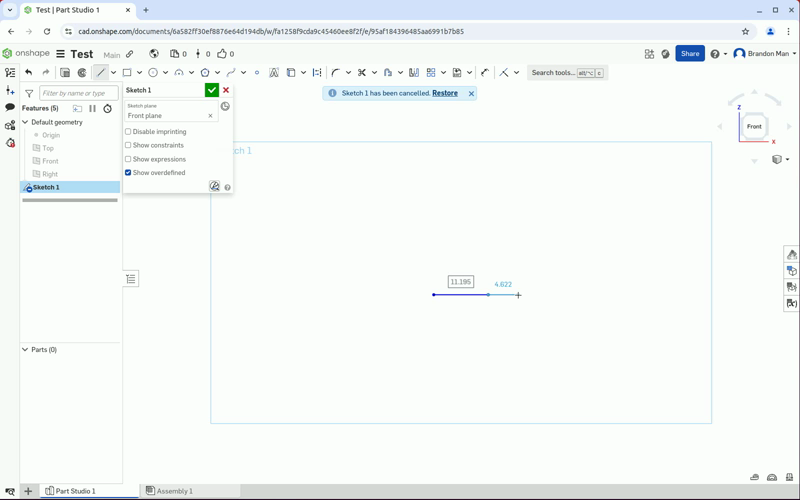
mouse_move(488, 271)
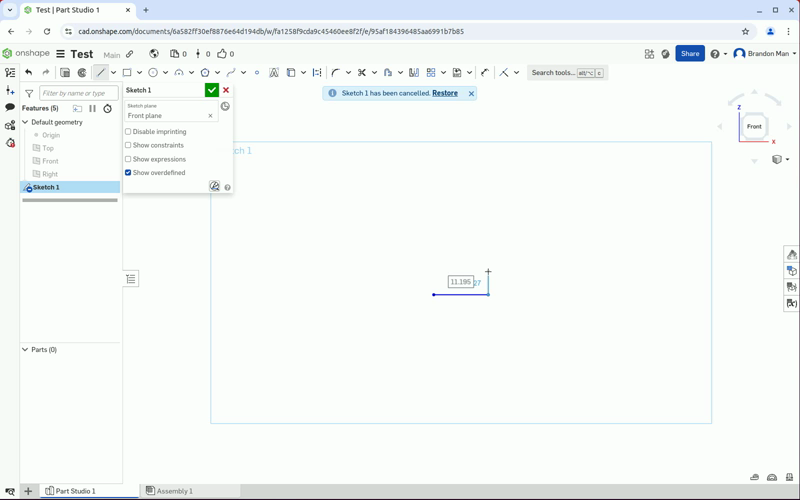
click(488, 271)
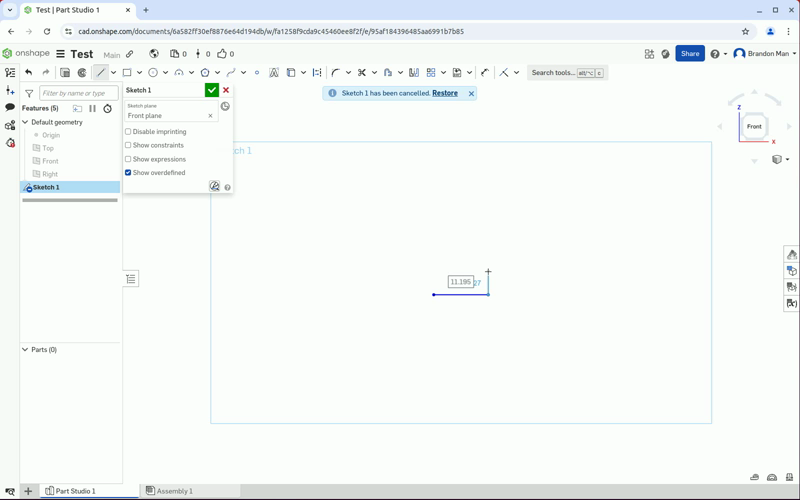
key_up(shift)
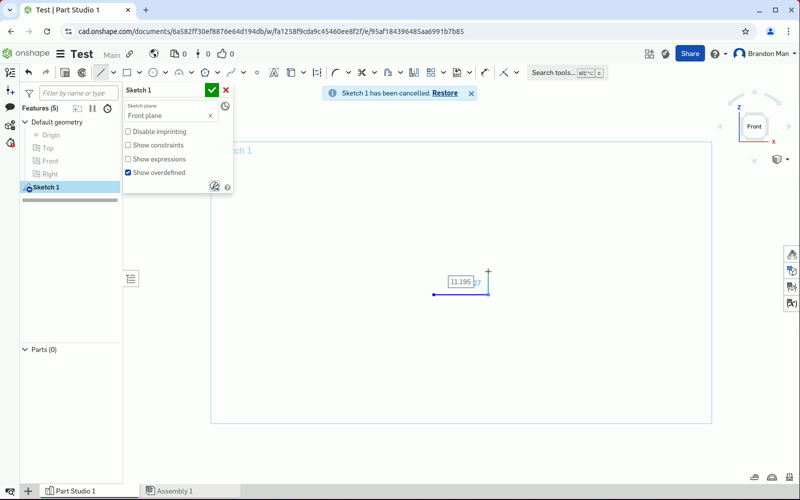
key_down(shift)
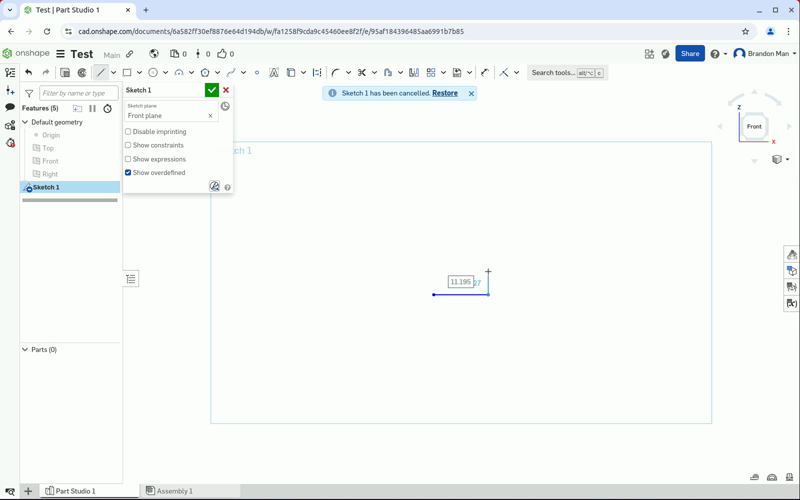
mouse_move(518, 271)
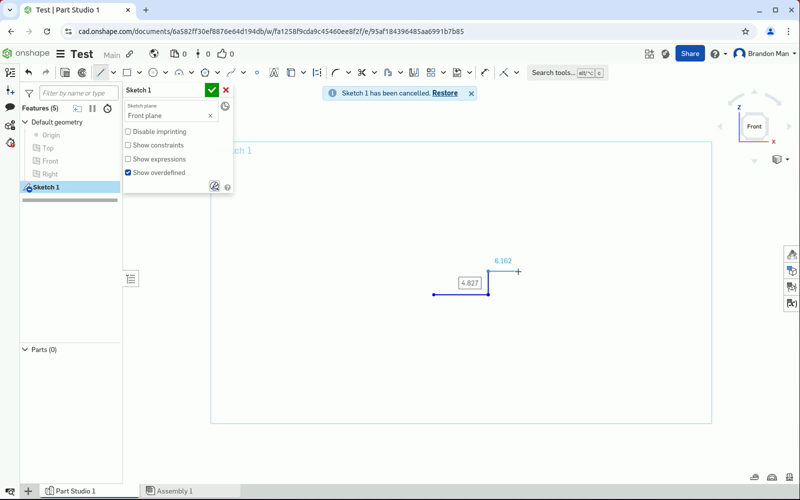
mouse_move(433, 271)
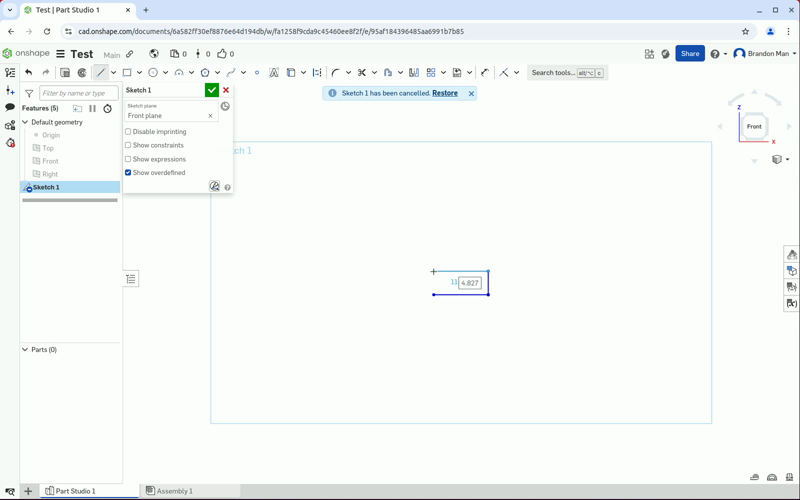
click(433, 271)
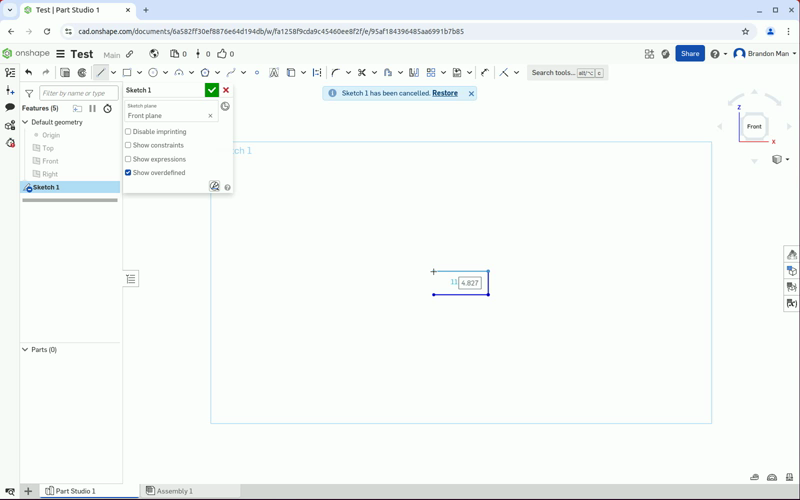
key_up(shift)
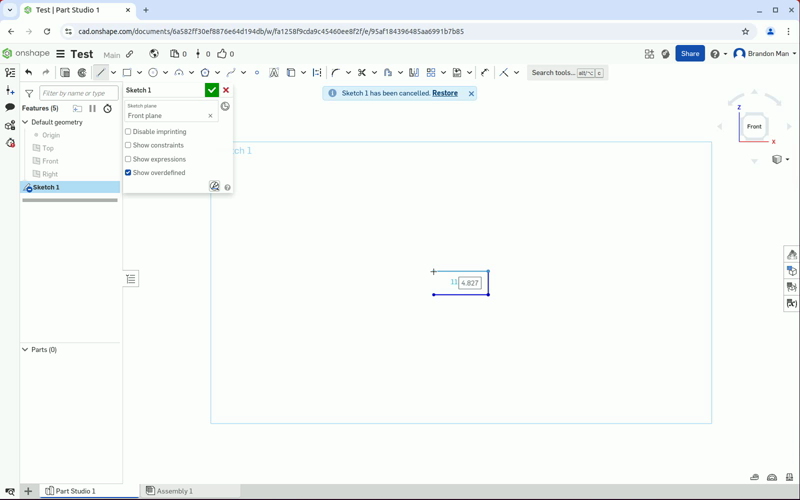
mouse_move(463, 271)
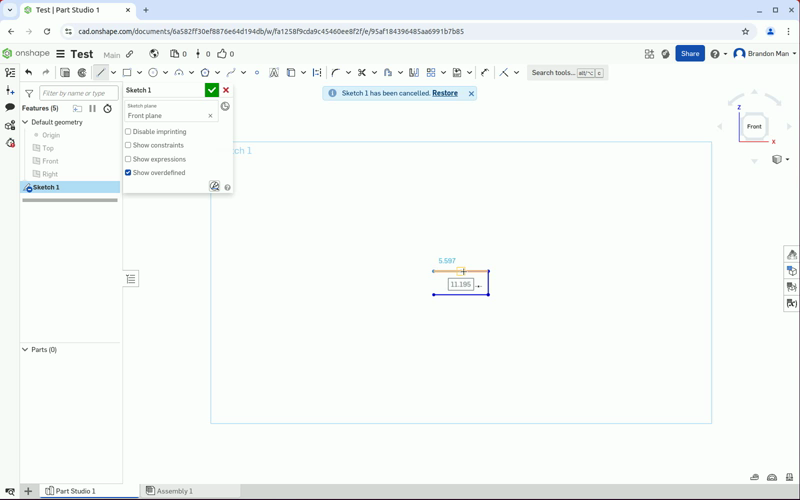
key_down(shift)
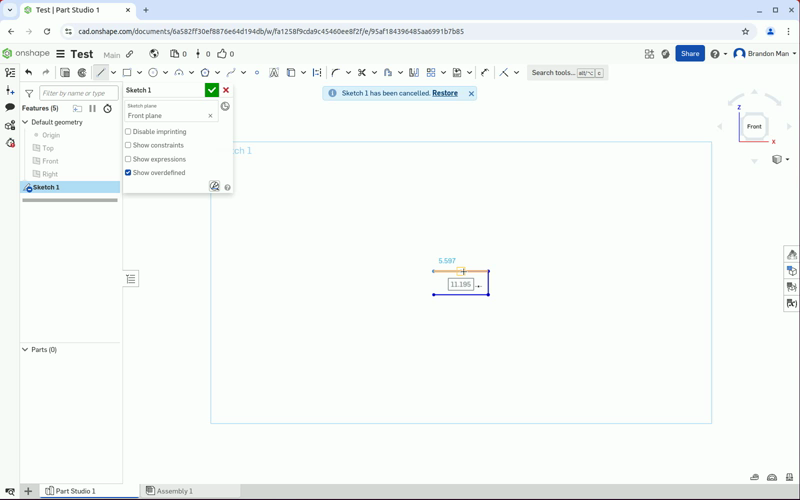
mouse_move(433, 294)
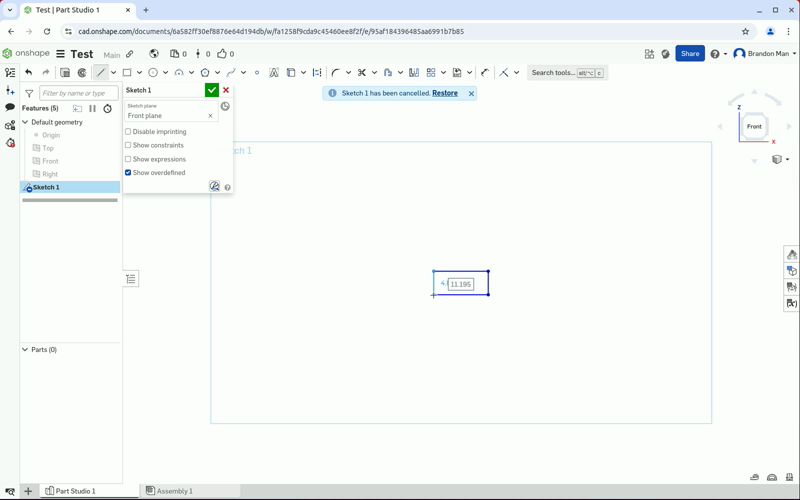
key_up(shift)
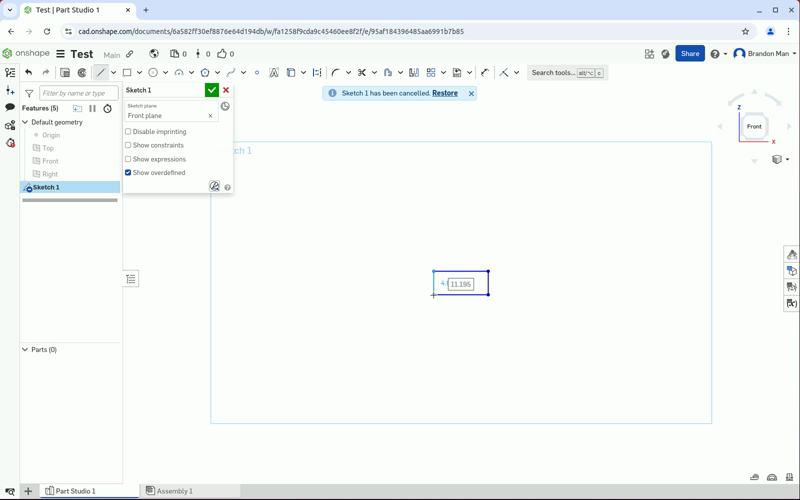
click(433, 294)
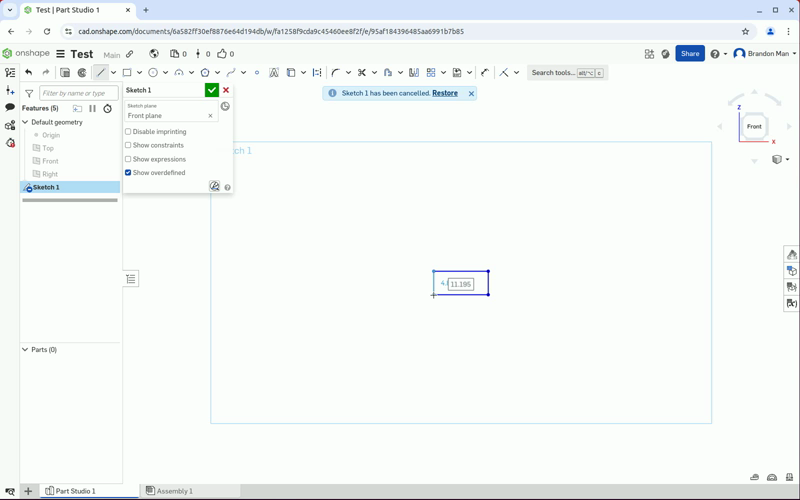
key(esc)
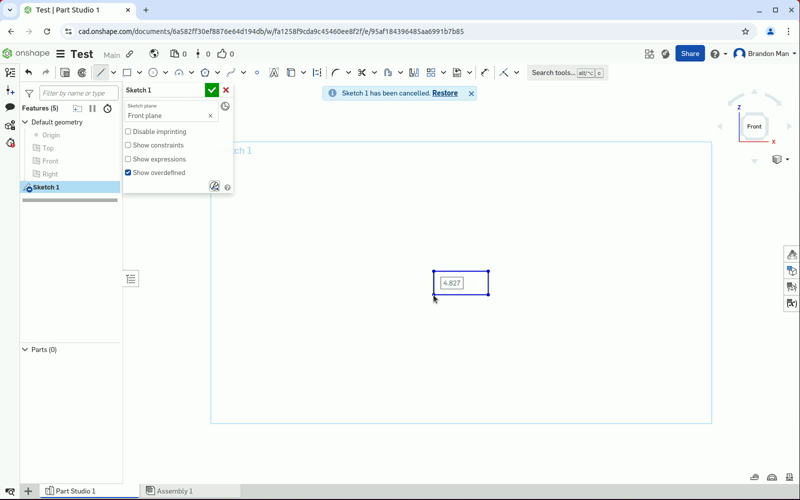
mouse_move(469, 288)
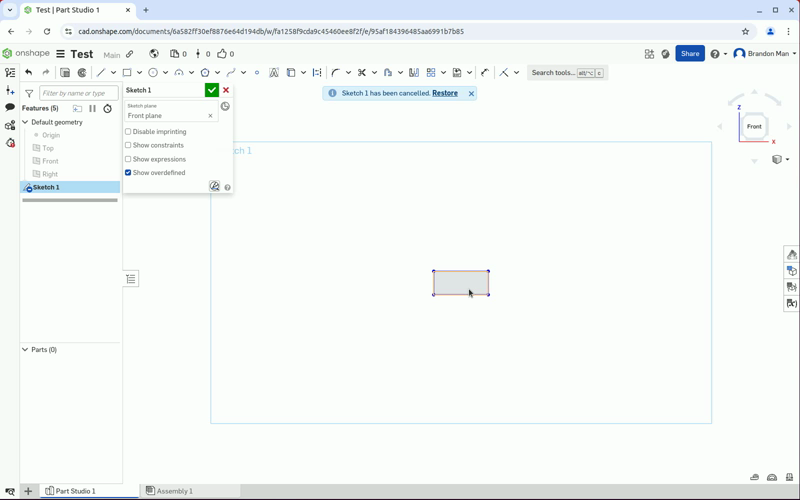
scroll(6)
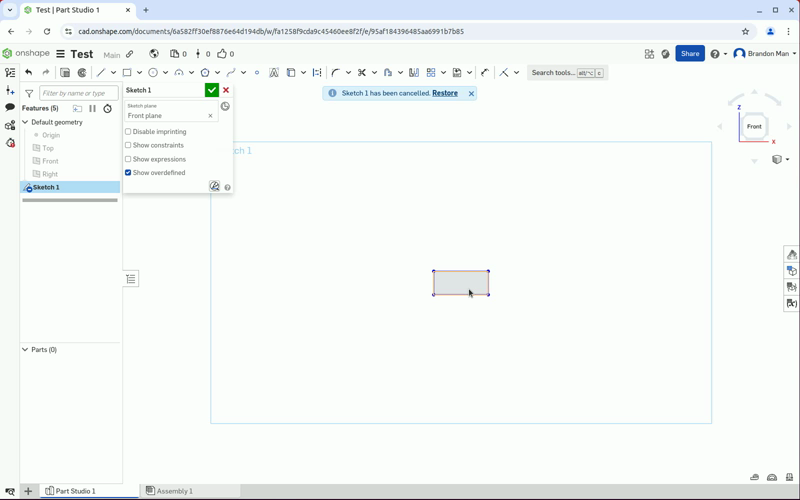
scroll(6)
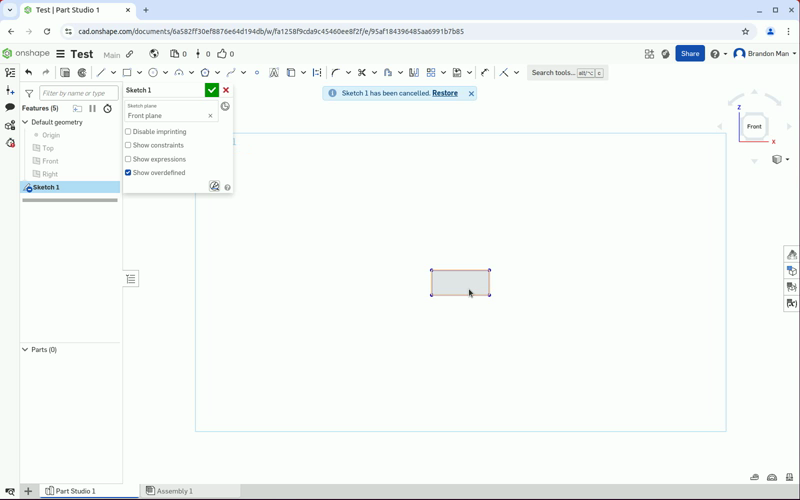
scroll(6)
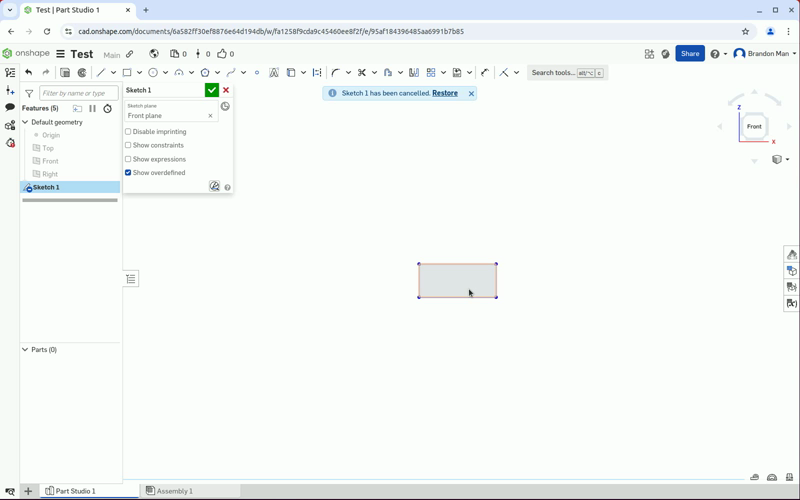
scroll(6)
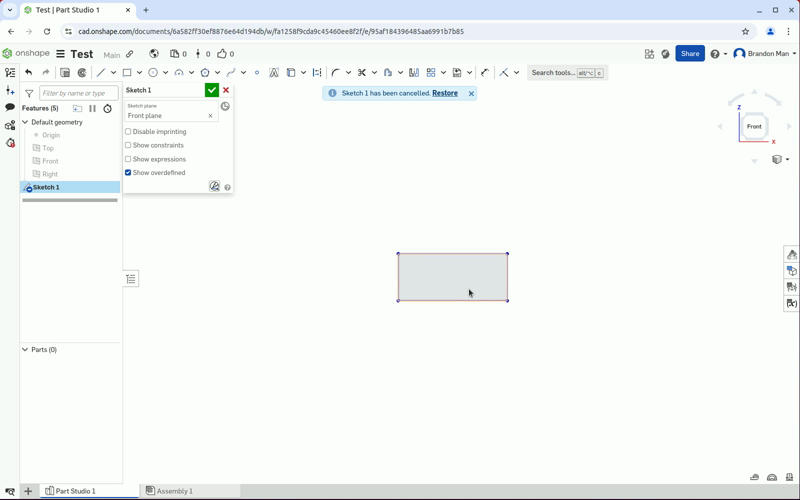
scroll(6)
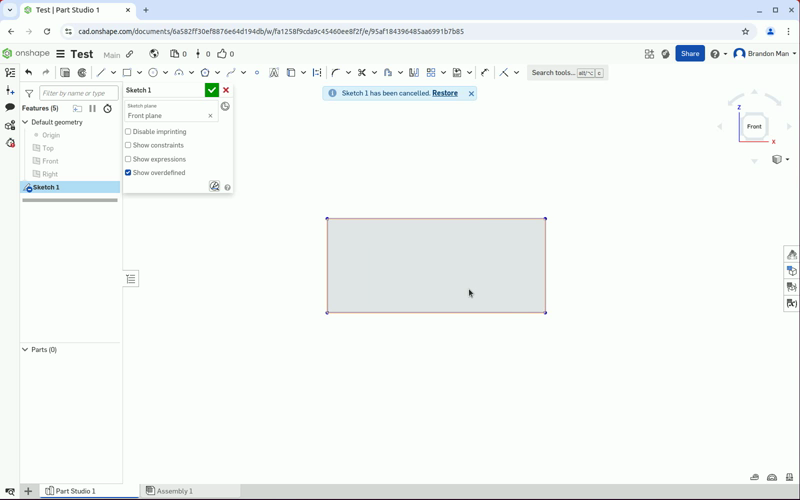
scroll(6)
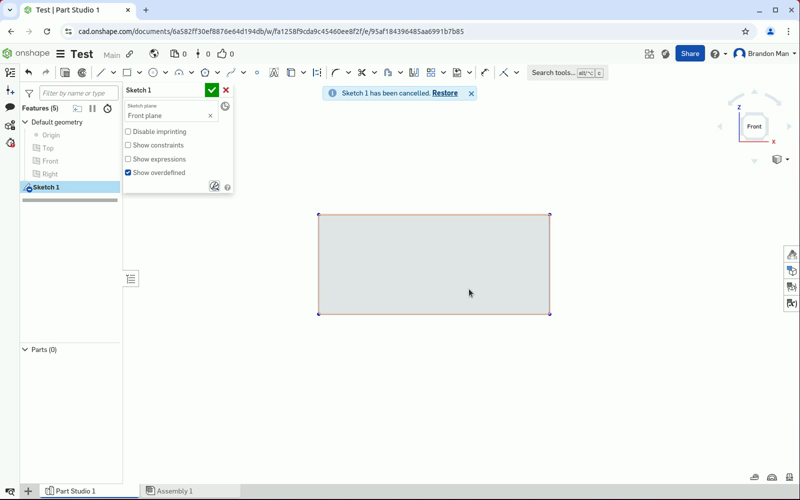
scroll(6)
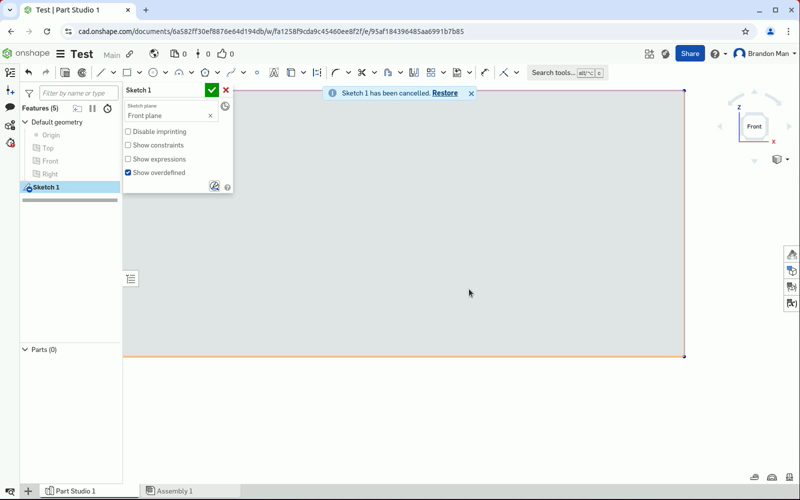
click(469, 288)
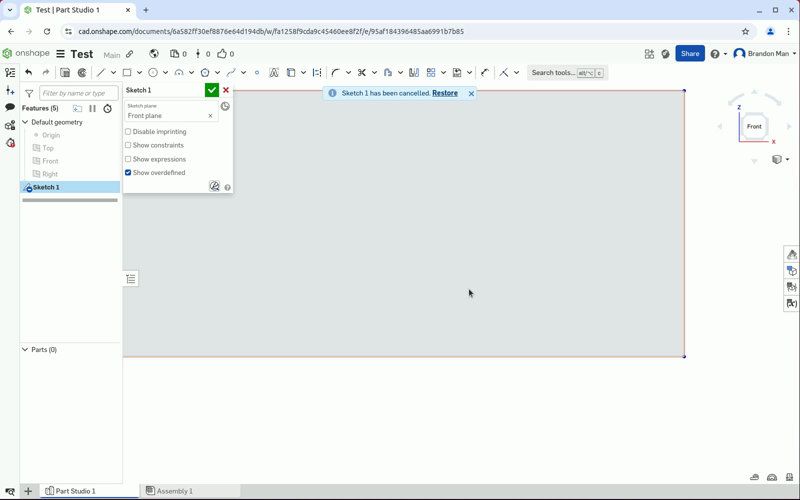
scroll(-6)
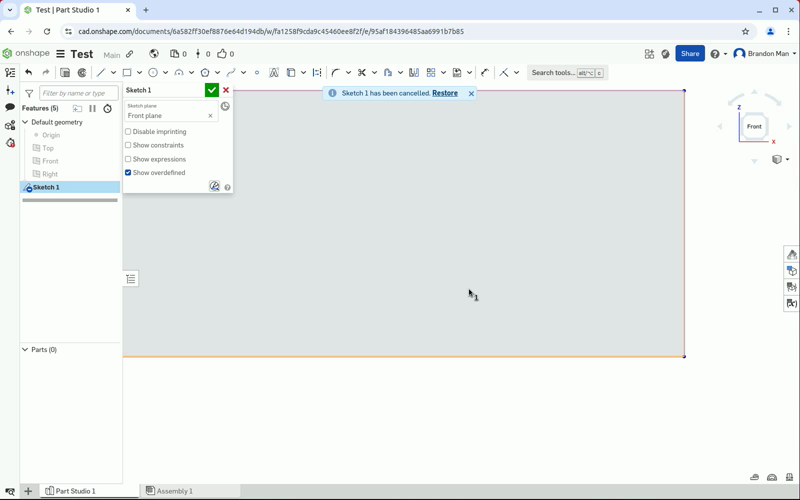
scroll(-6)
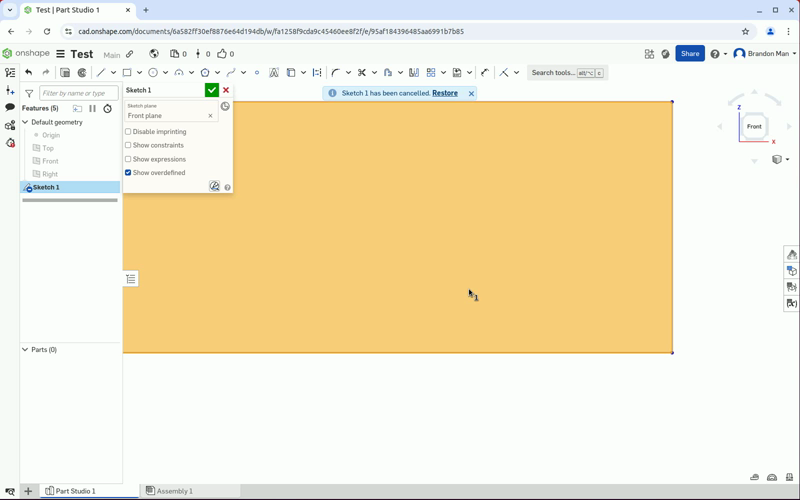
scroll(-6)
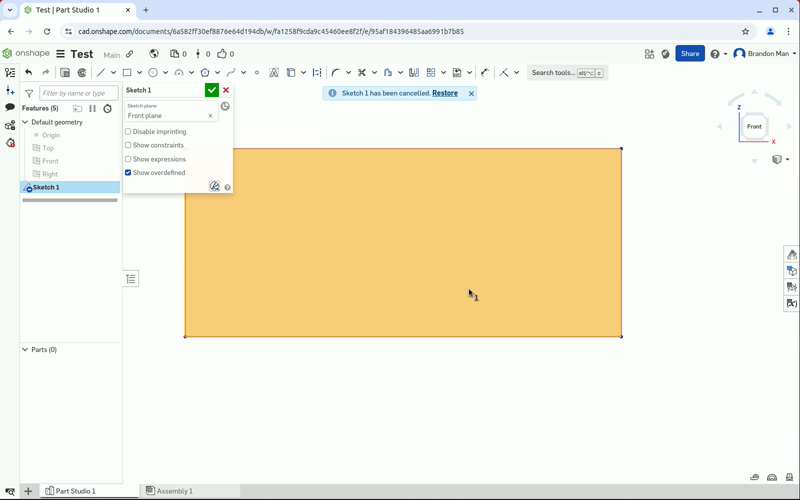
scroll(-6)
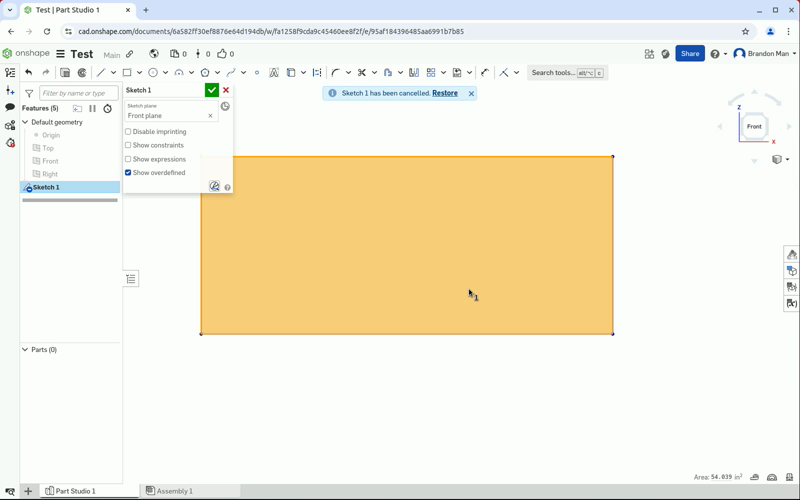
scroll(-6)
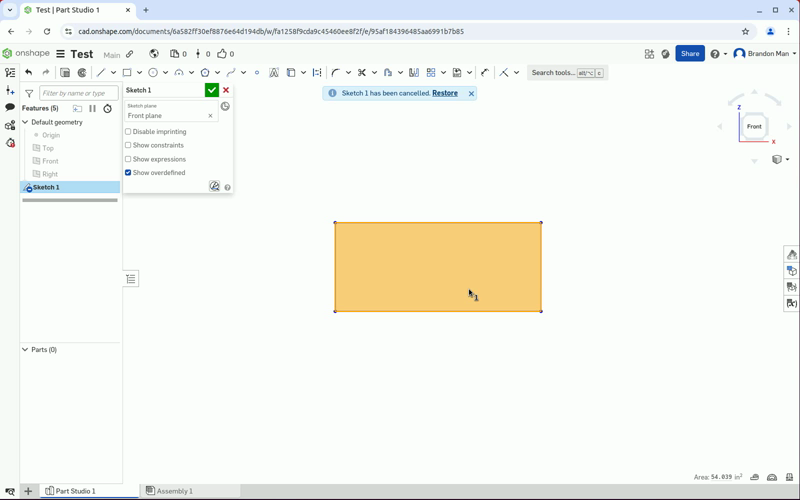
scroll(-6)
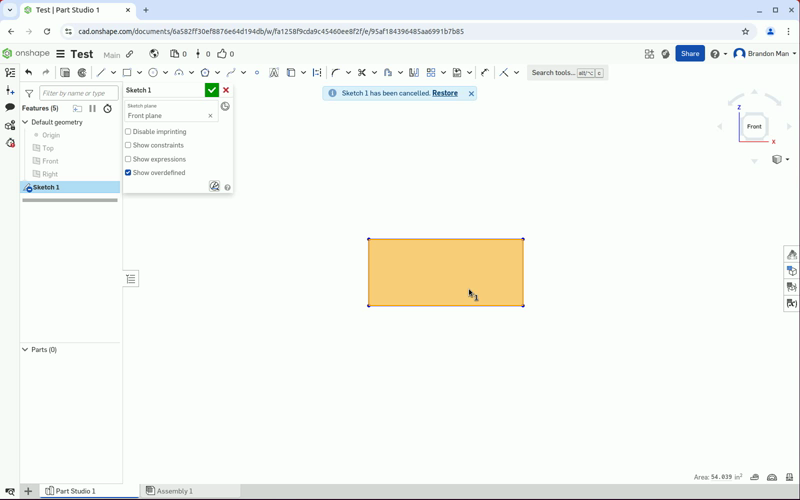
scroll(-6)
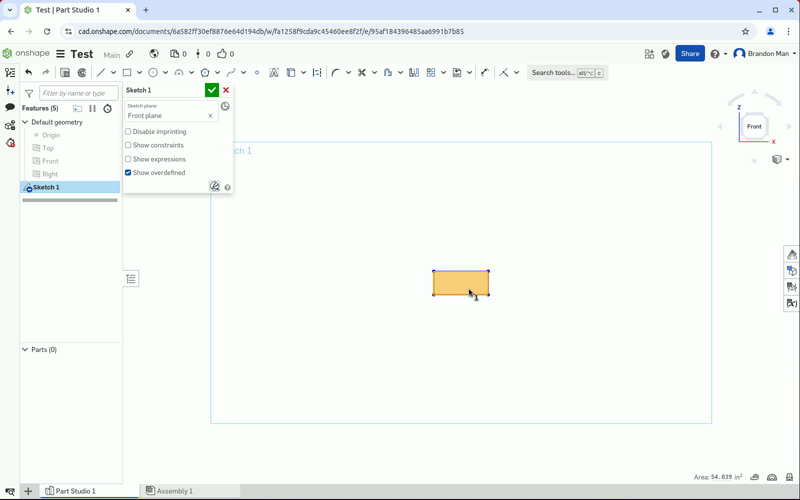
mouse_move(73, 352)
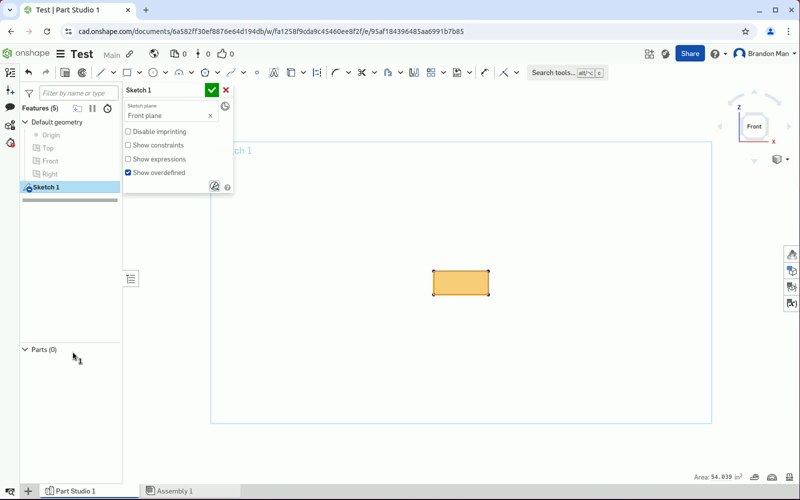
key(shift+y)
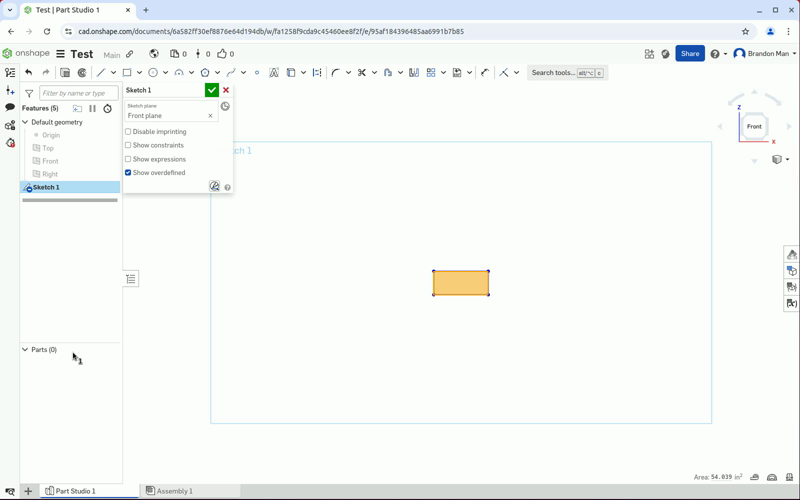
key(shift+e)
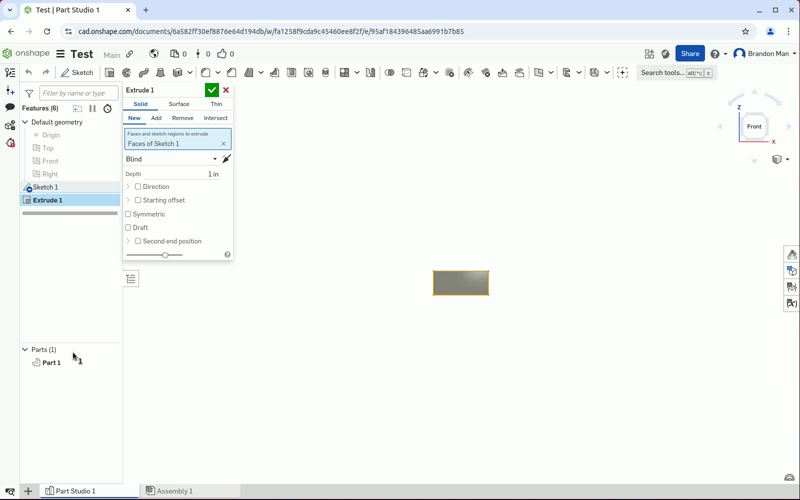
mouse_move(143, 106)
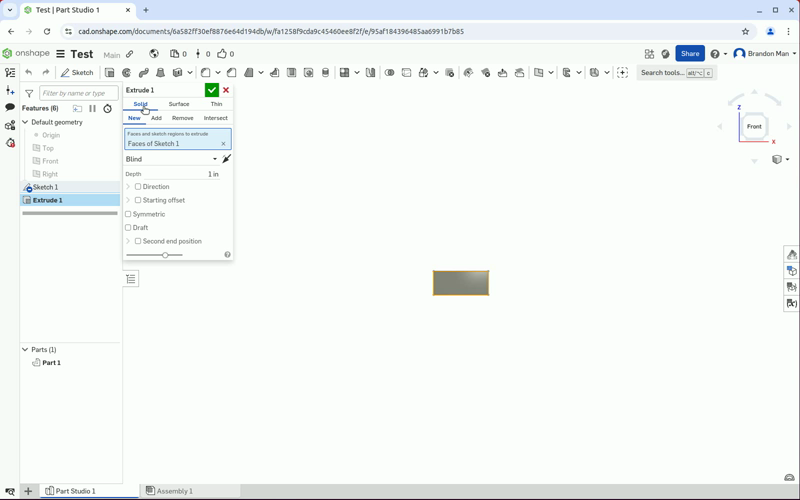
click(143, 106)
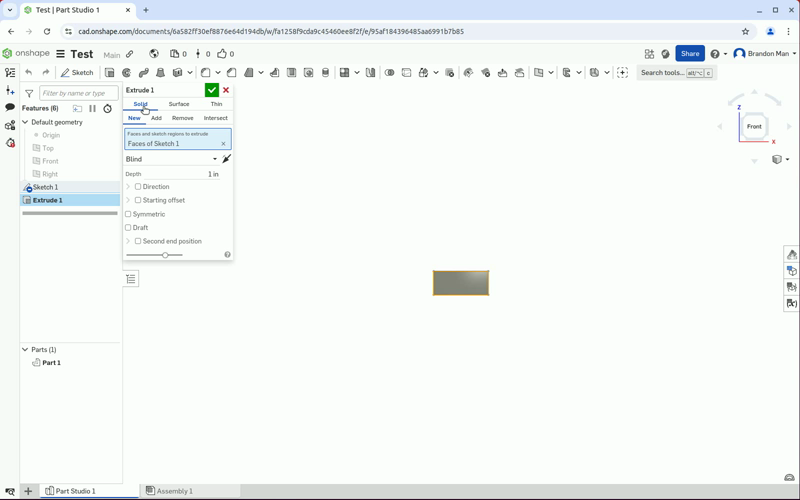
mouse_move(137, 120)
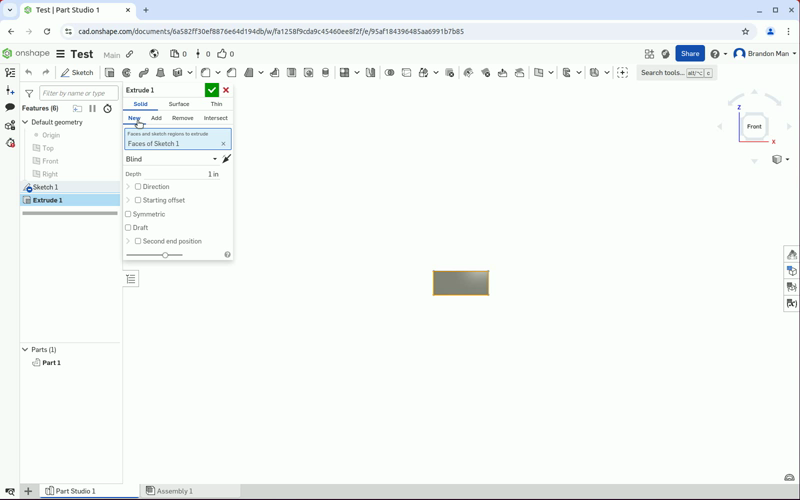
click(137, 120)
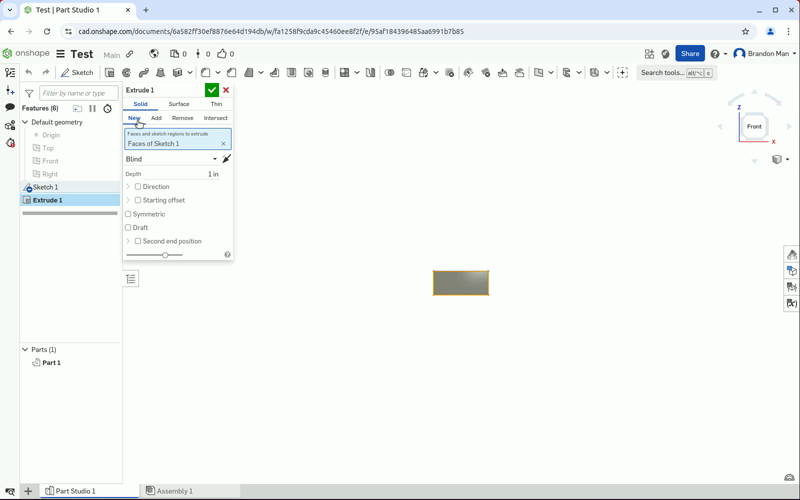
key(tab, 4)
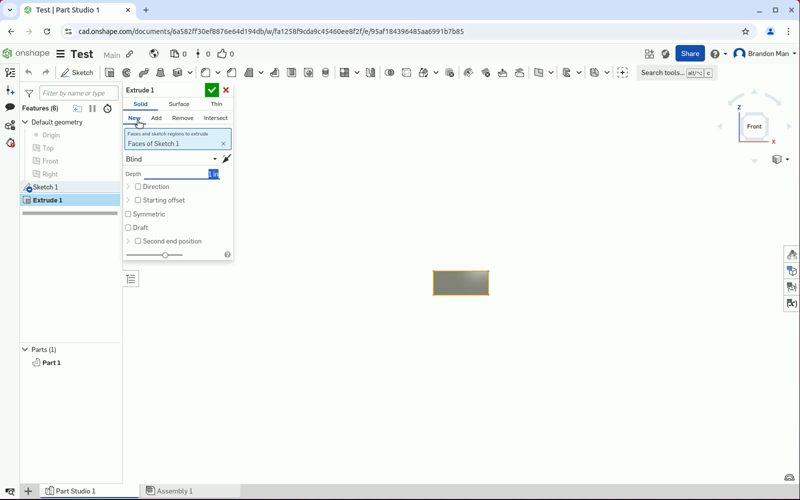
text(10.592)
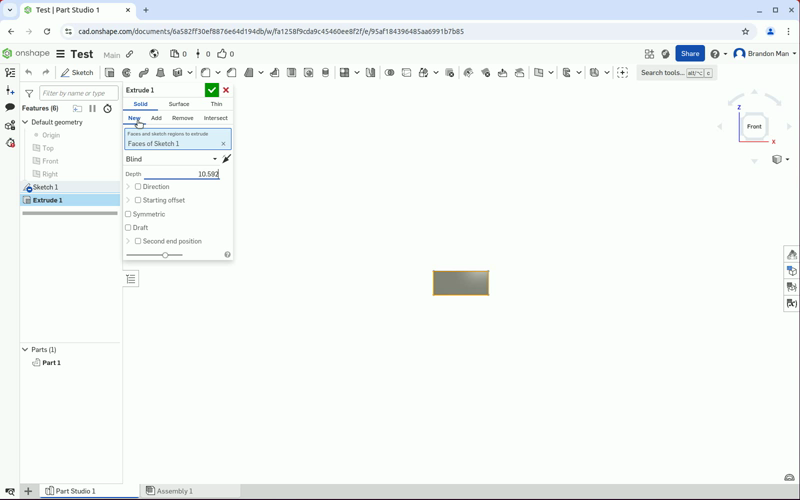
key(tab, 3)
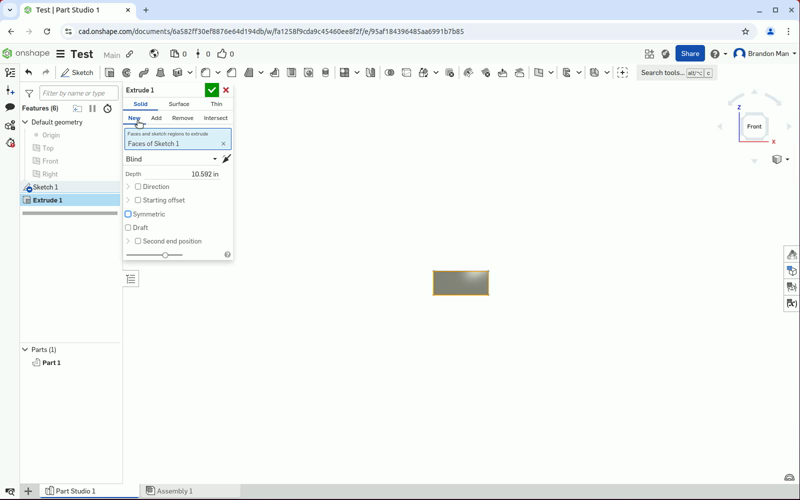
key(space)
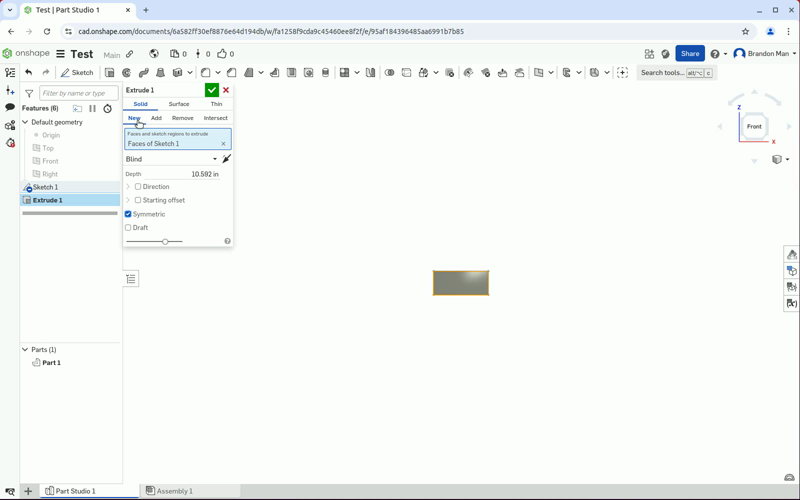
key(enter)
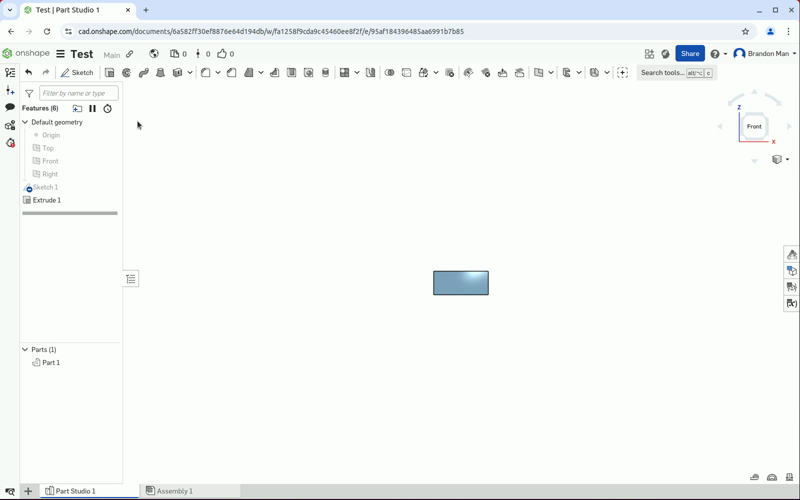
key(shift+h)
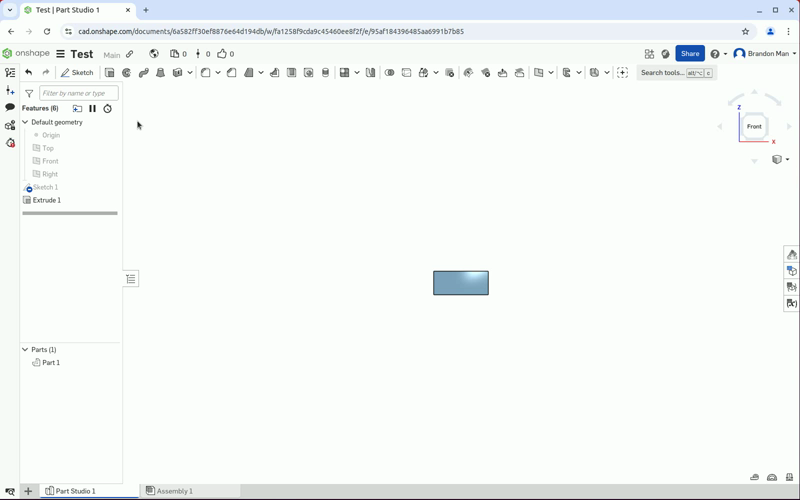
key(shift+h)
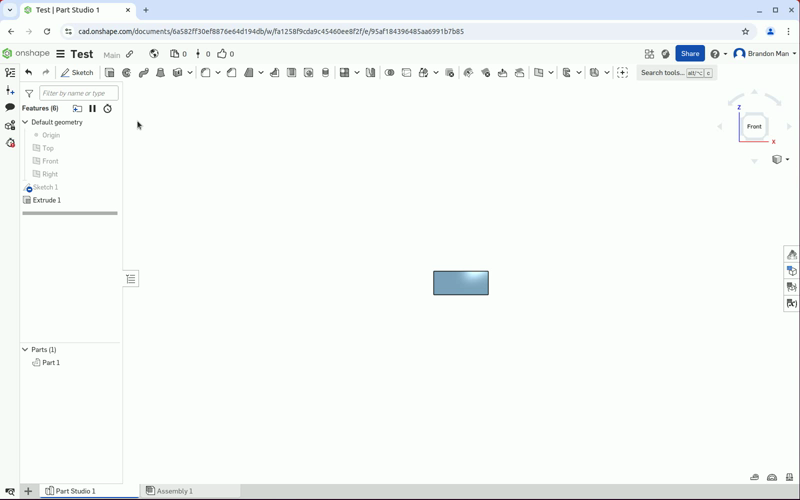
mouse_move(73, 189)
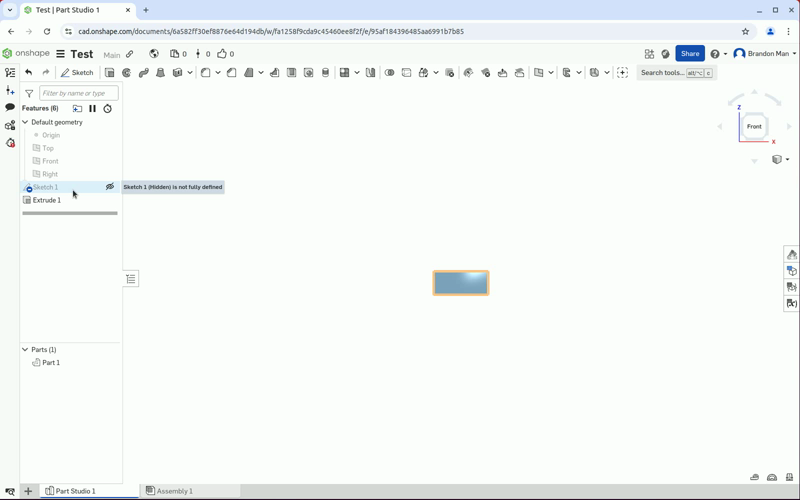
click(73, 189)
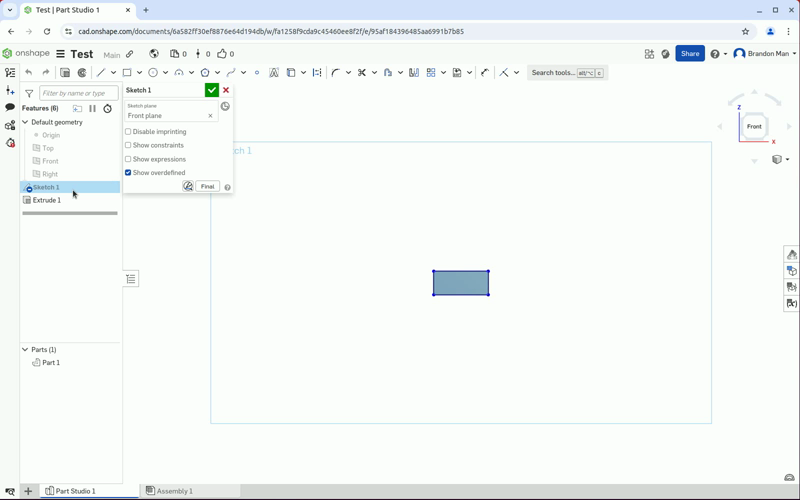
mouse_move(229, 92)
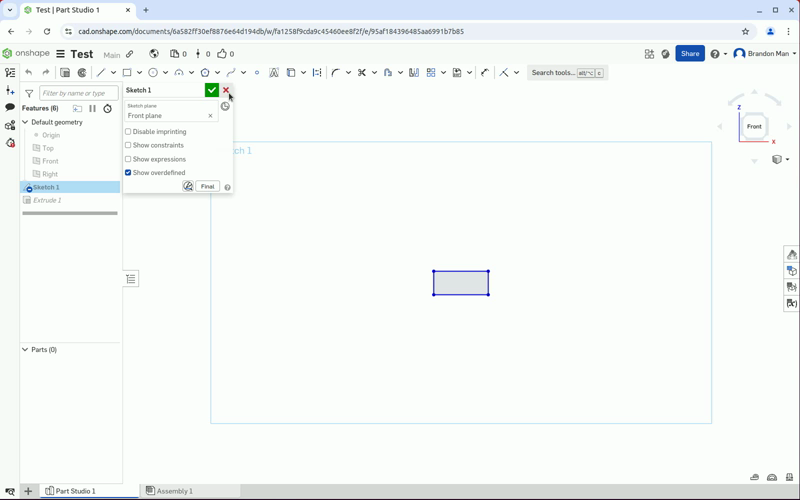
click(229, 92)
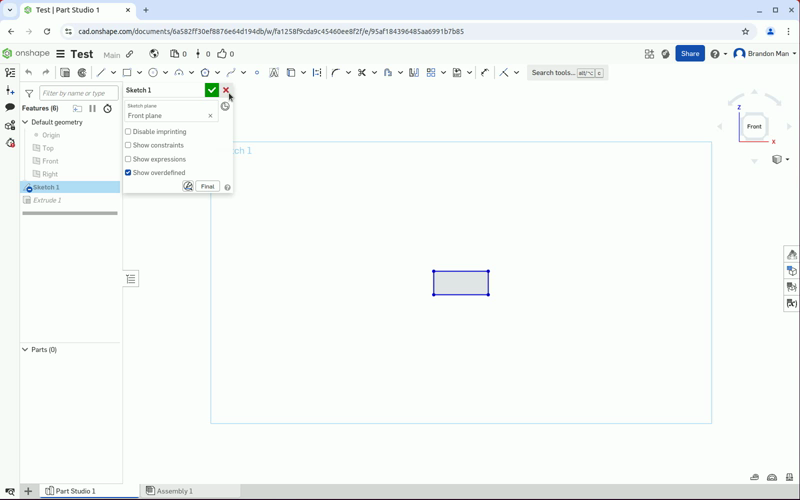
key(shift+s)
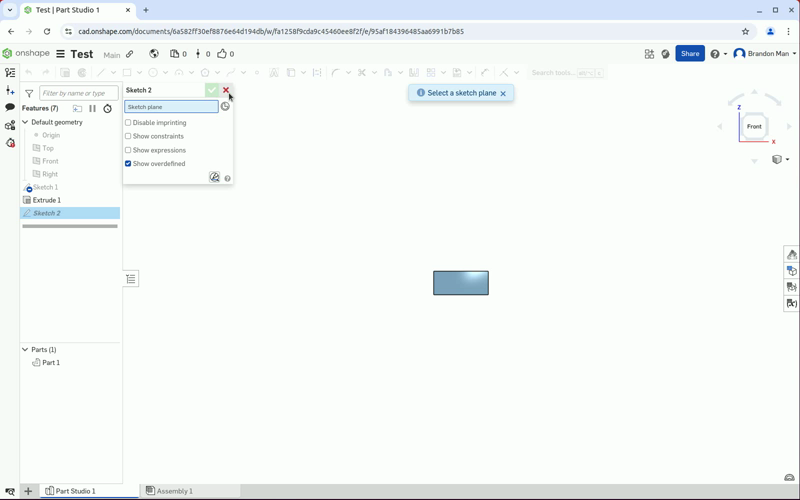
mouse_move(73, 163)
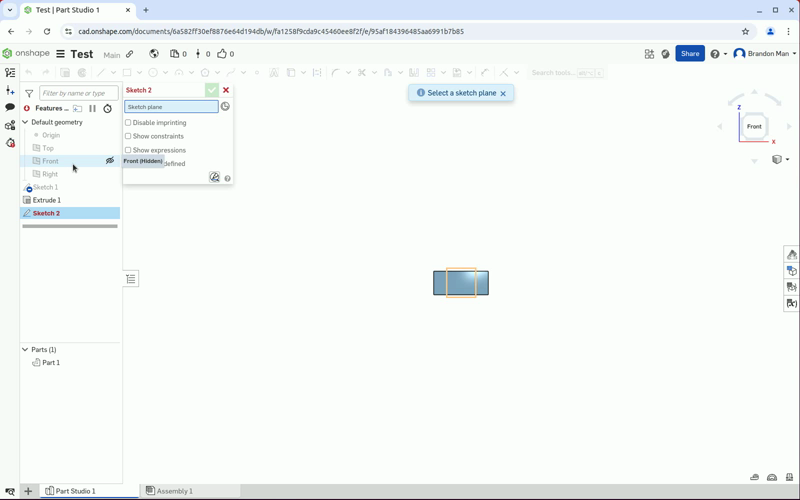
click(73, 163)
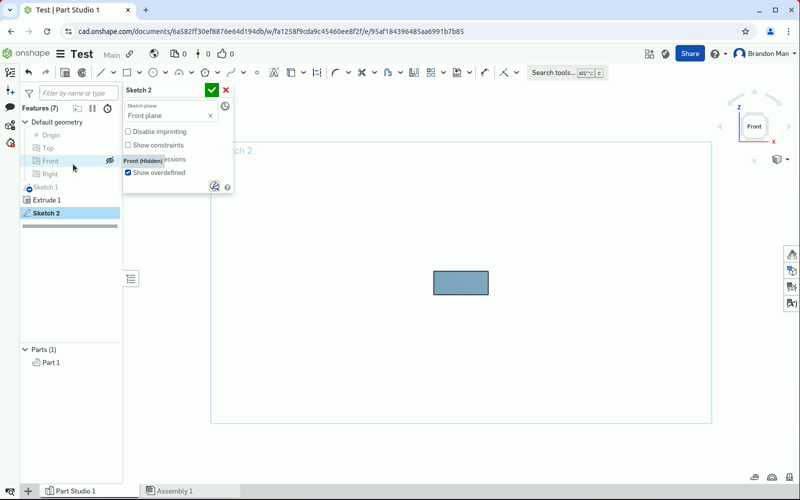
mouse_move(73, 352)
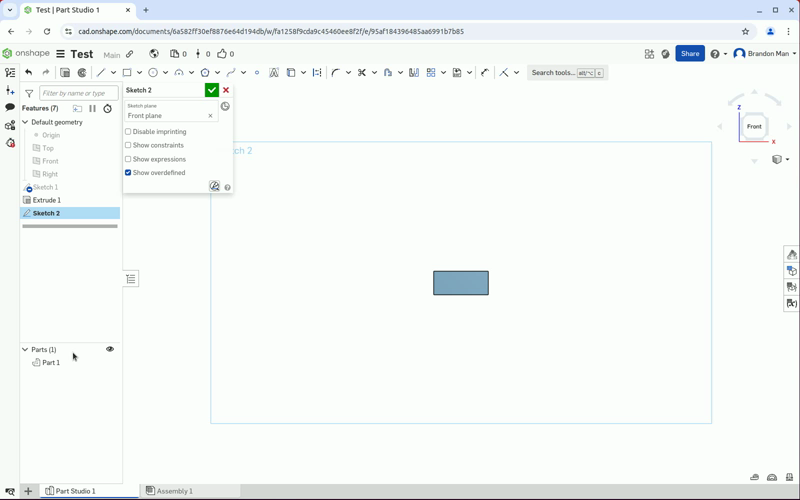
key(y)
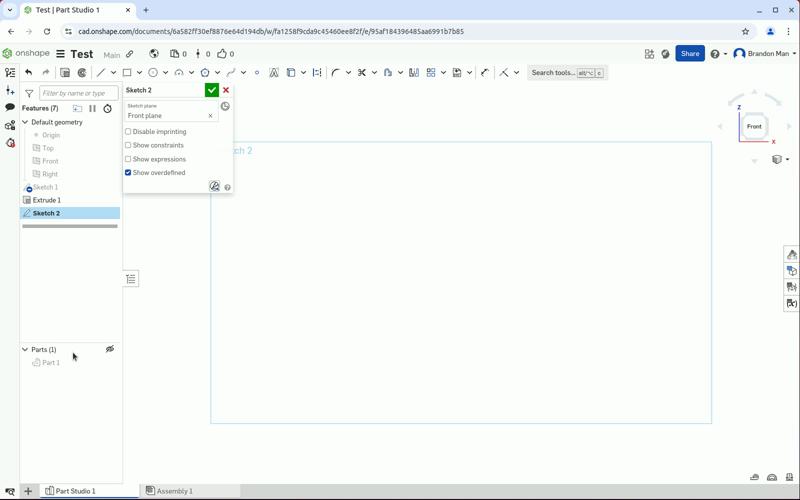
key(l)
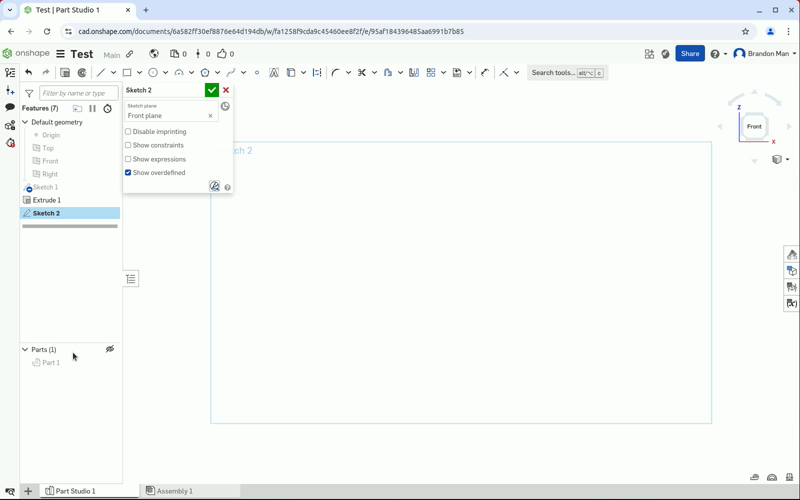
key_down(shift)
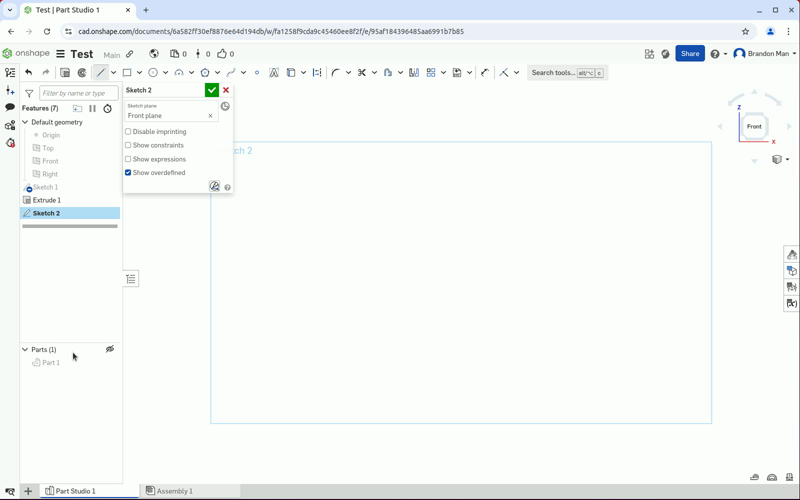
mouse_move(433, 271)
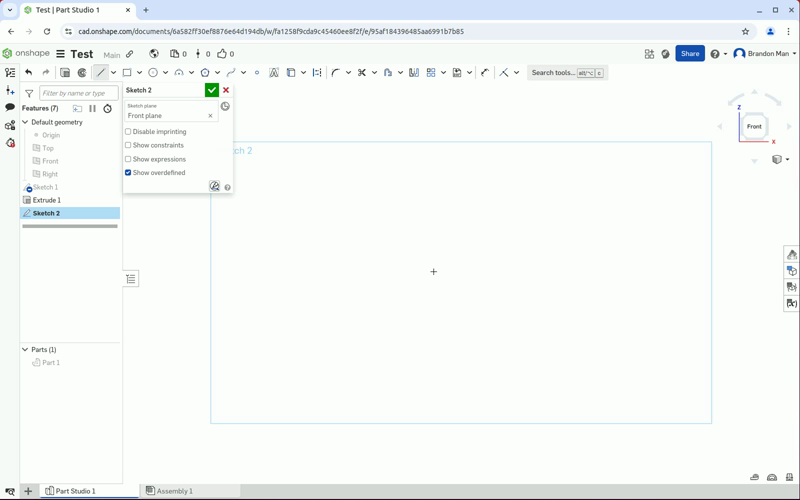
click(433, 271)
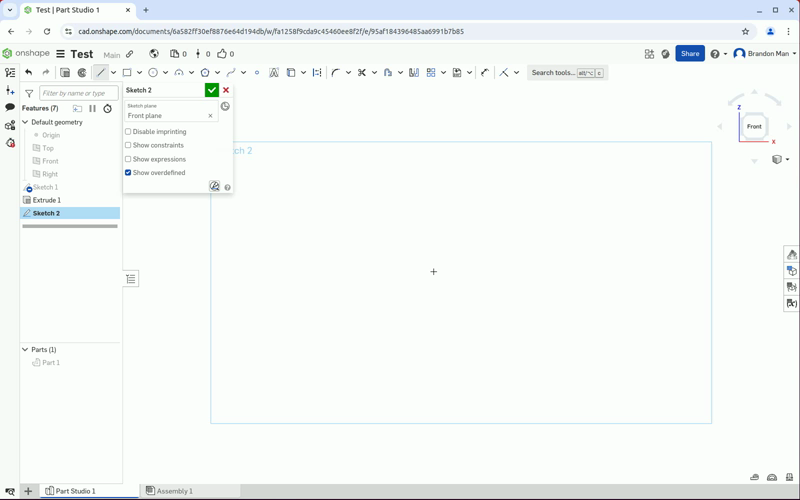
key_up(shift)
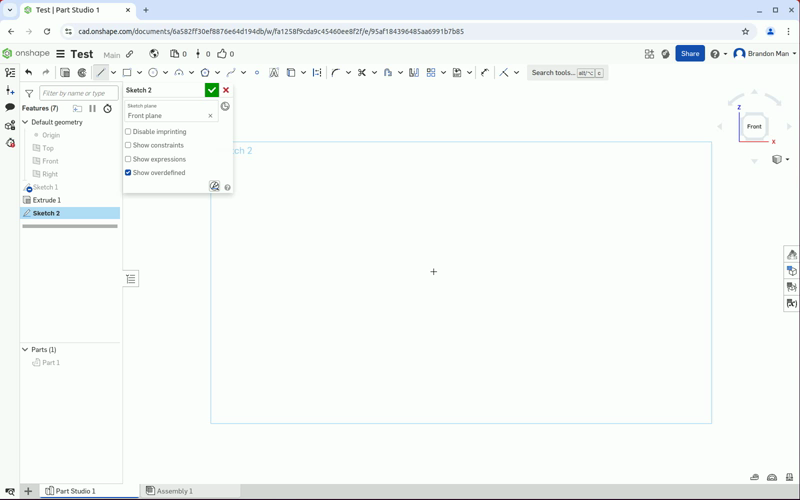
key_down(shift)
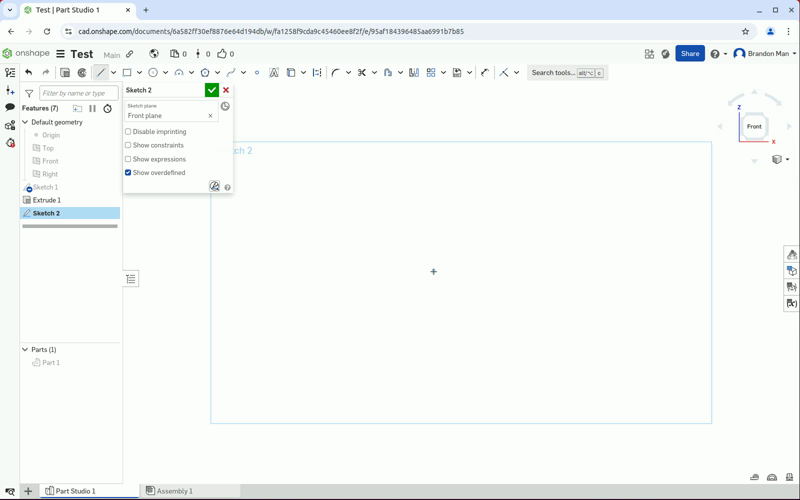
mouse_move(463, 271)
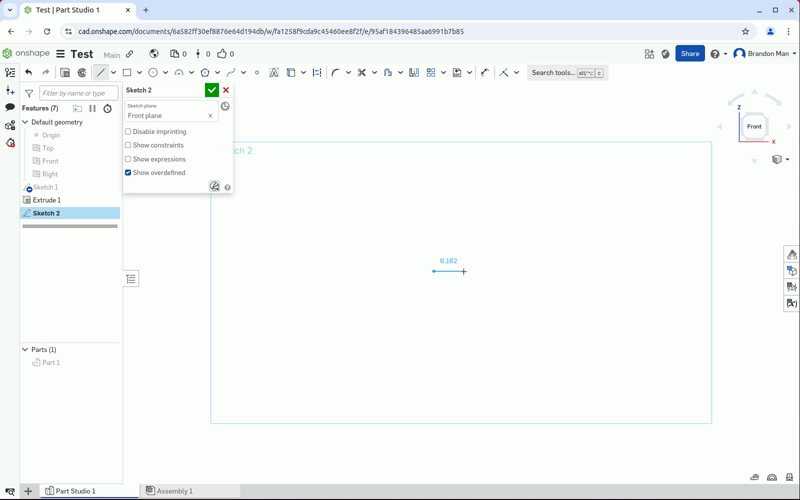
mouse_move(488, 271)
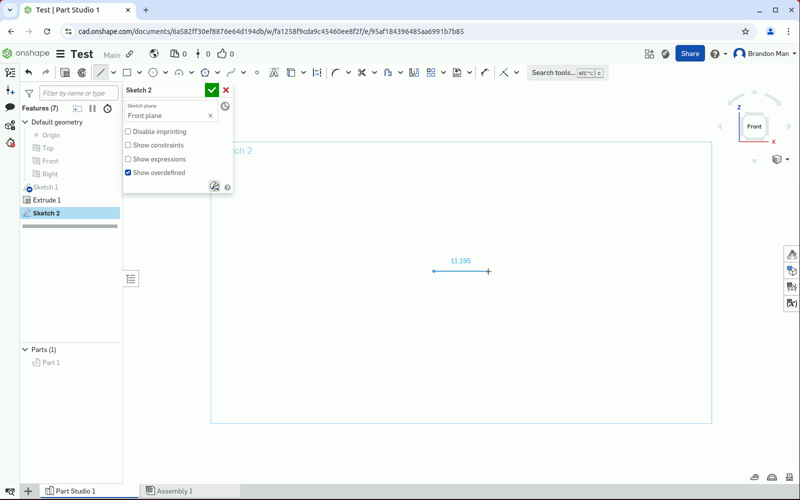
click(488, 271)
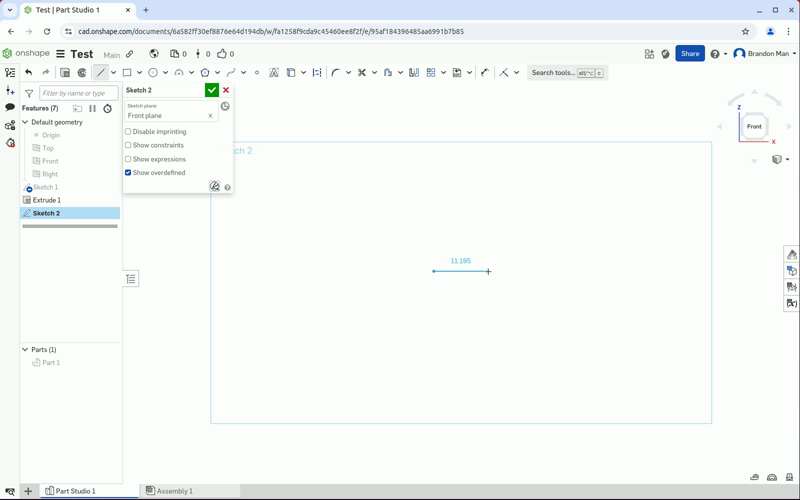
key_up(shift)
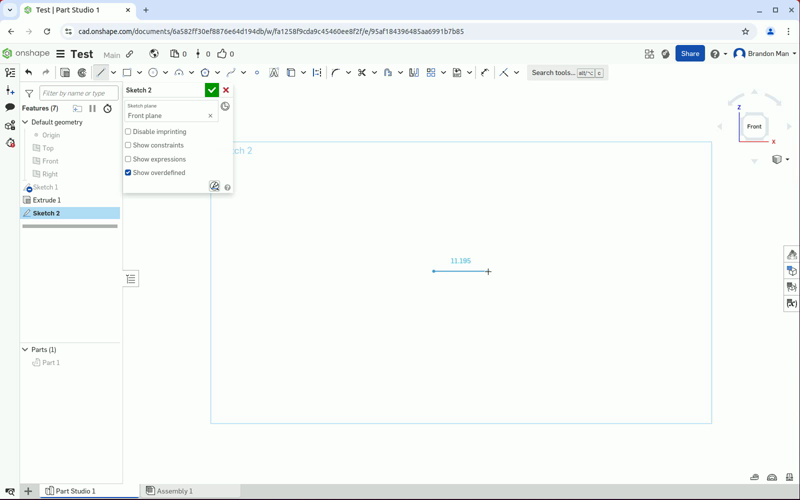
key_down(shift)
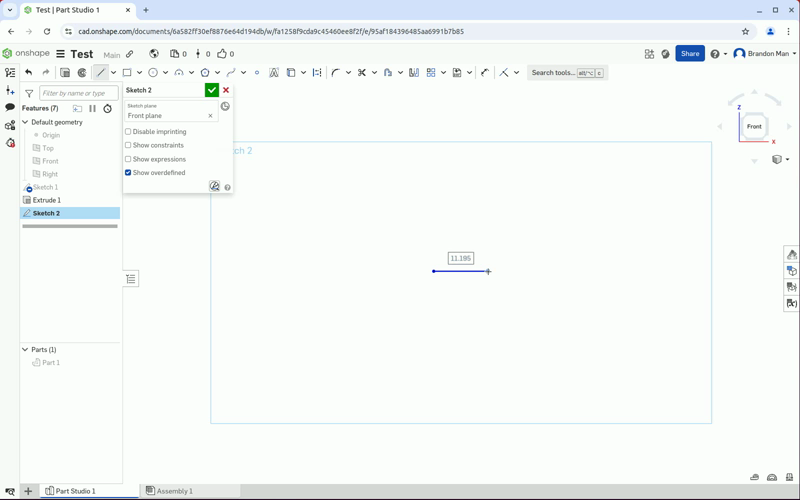
mouse_move(573, 233)
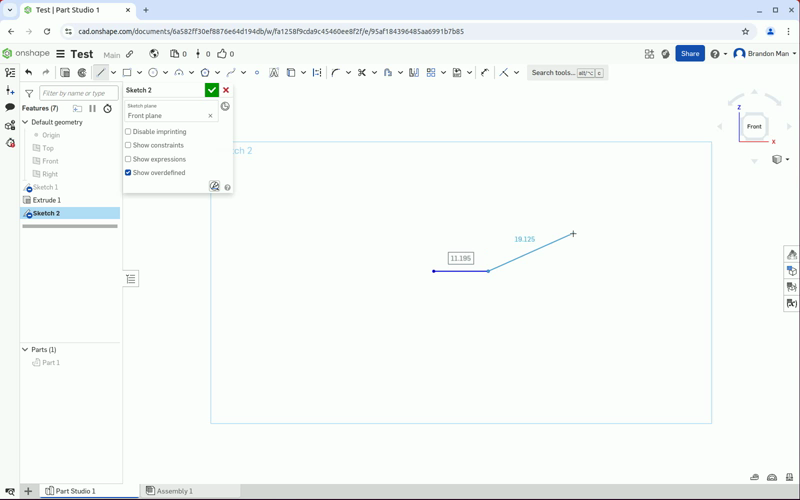
click(573, 233)
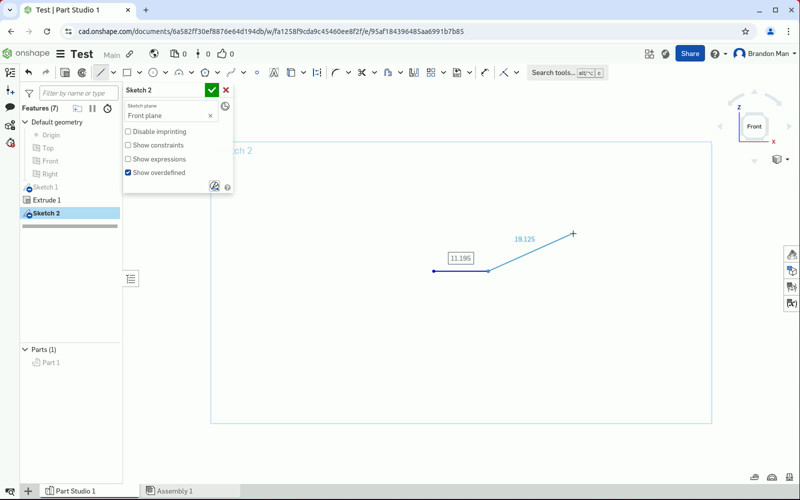
key_up(shift)
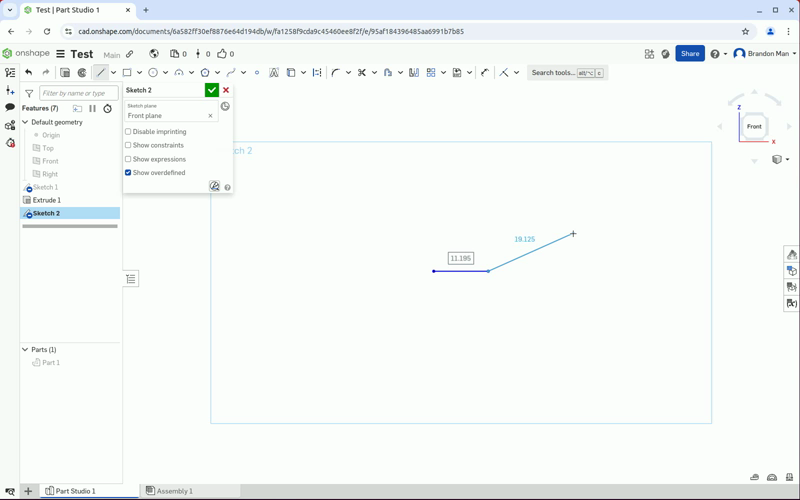
key_down(shift)
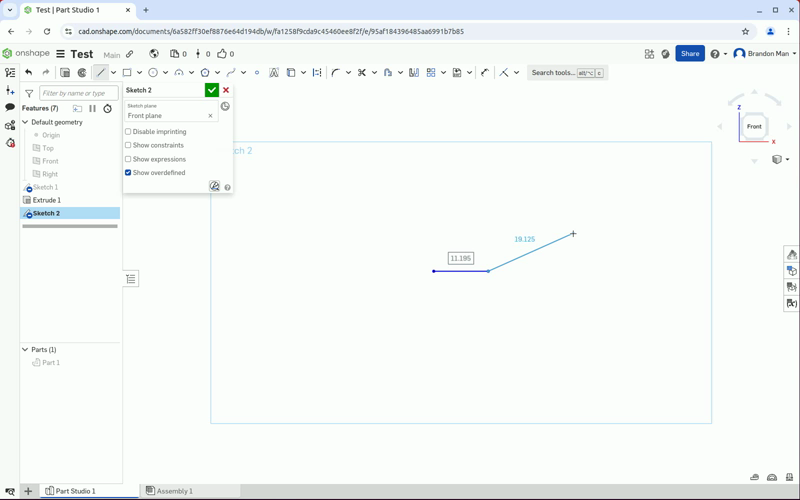
mouse_move(501, 233)
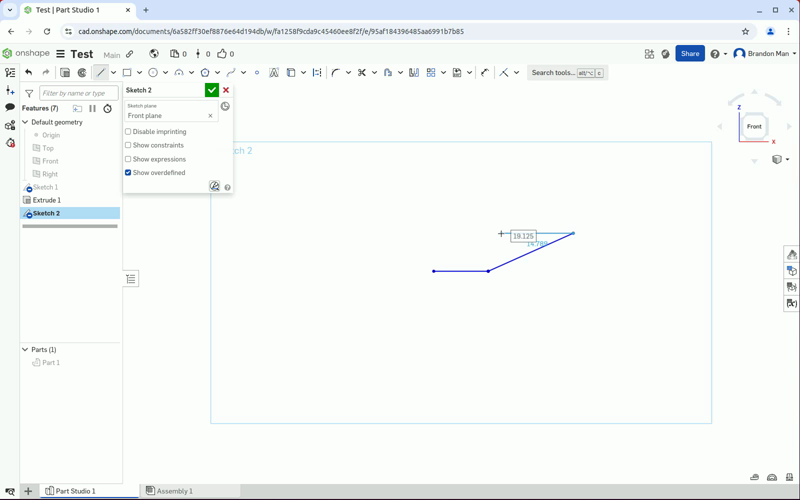
click(501, 233)
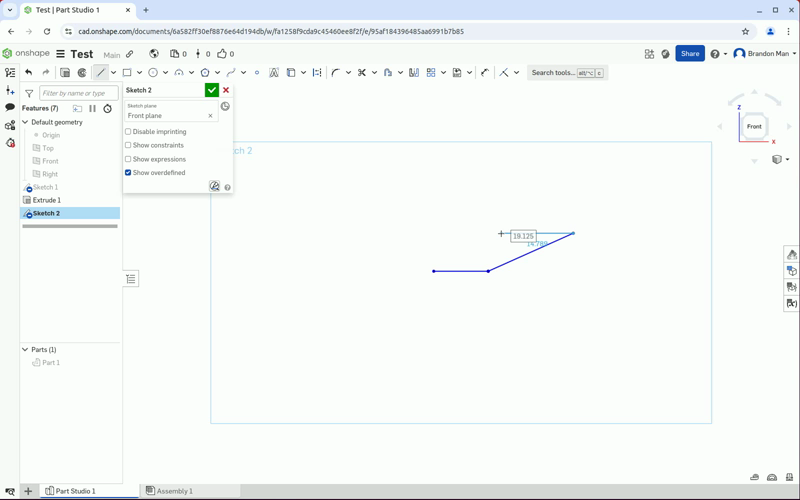
key_up(shift)
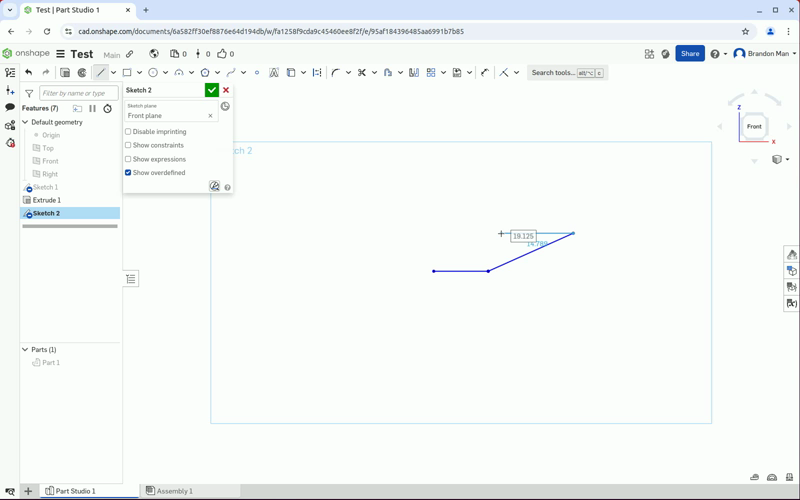
key_down(shift)
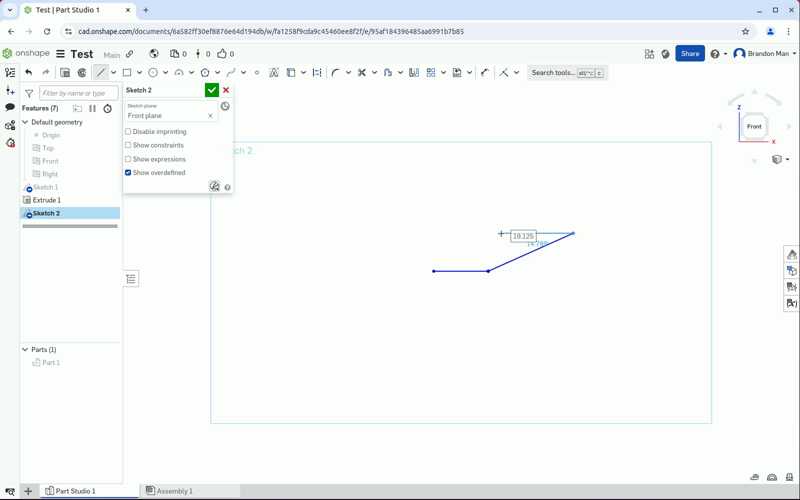
mouse_move(531, 233)
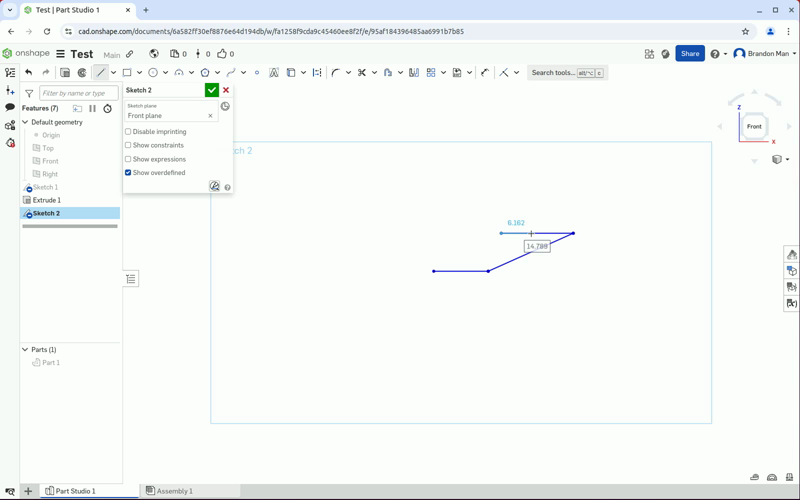
mouse_move(460, 233)
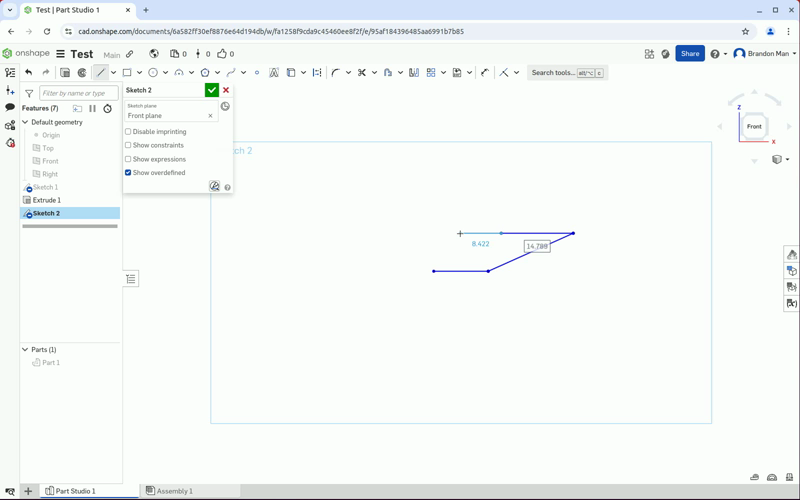
click(460, 233)
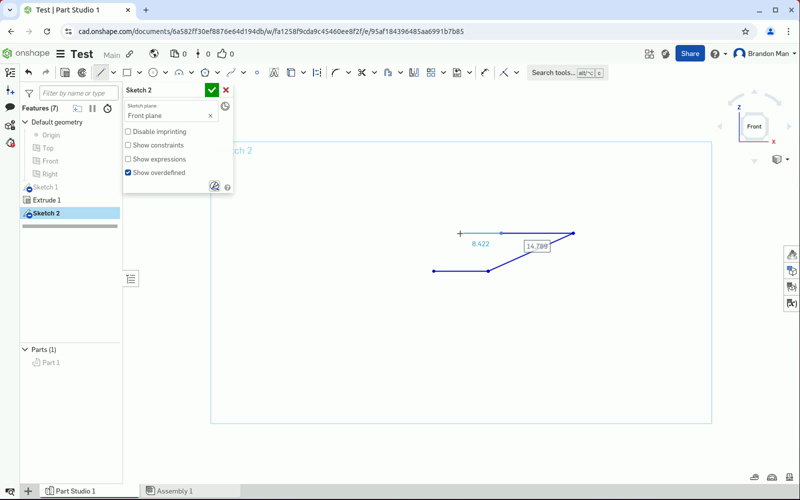
key_up(shift)
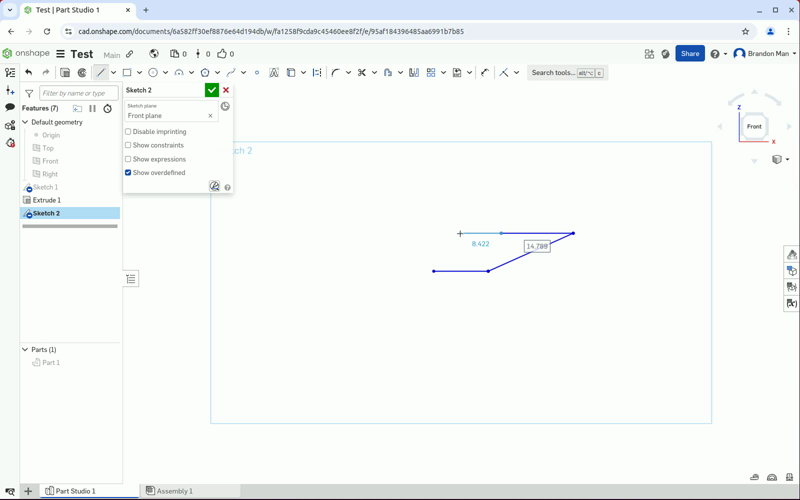
key(esc)
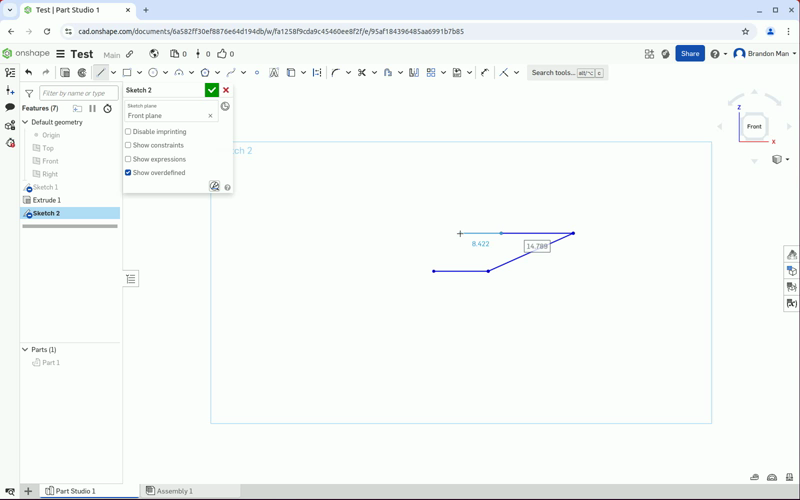
key(a)
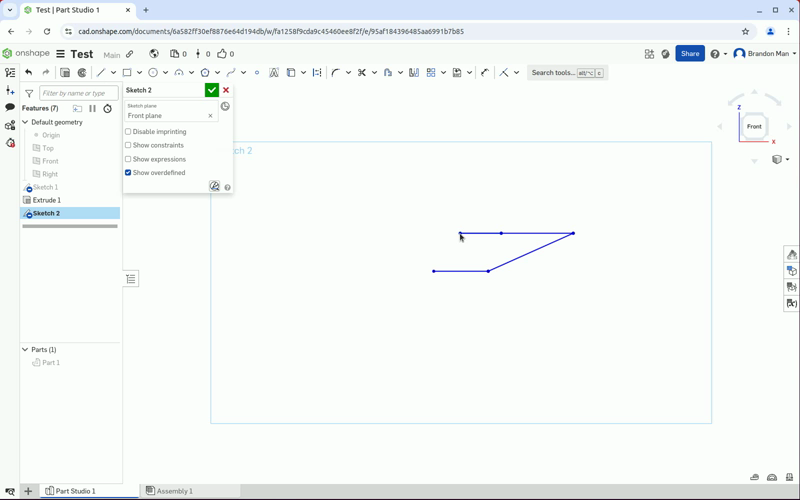
mouse_move(460, 233)
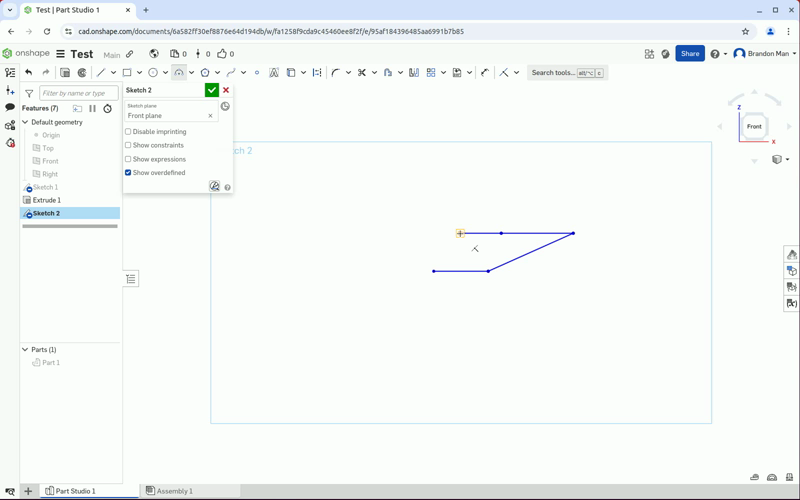
click(460, 233)
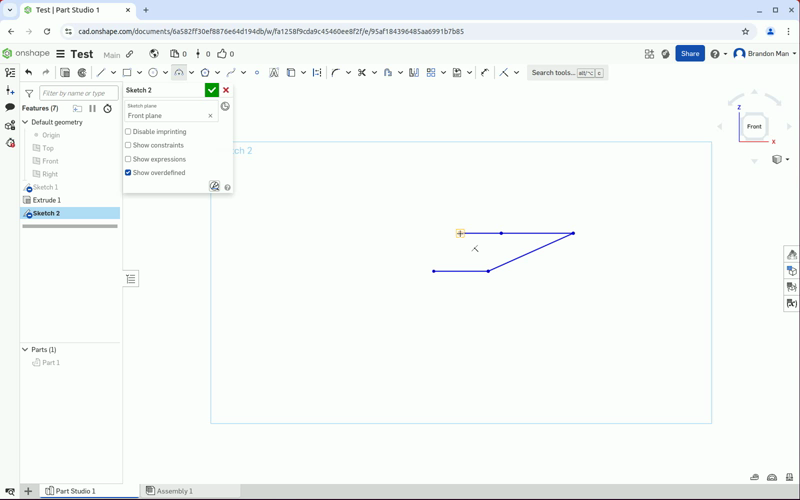
mouse_move(433, 271)
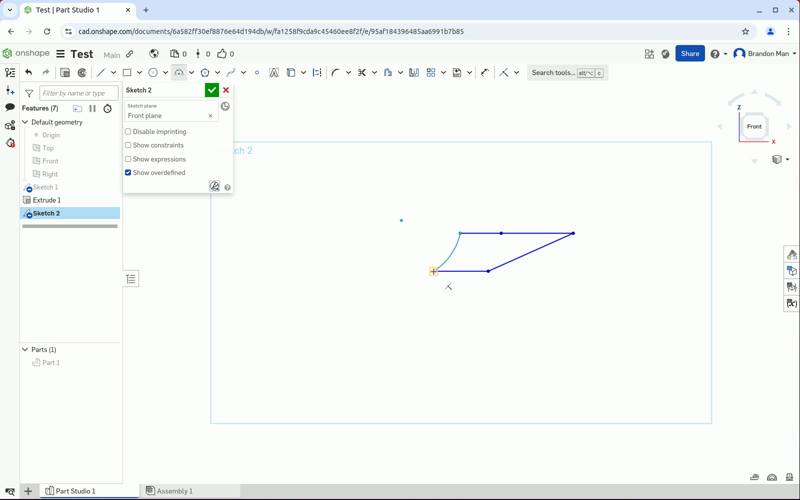
click(433, 271)
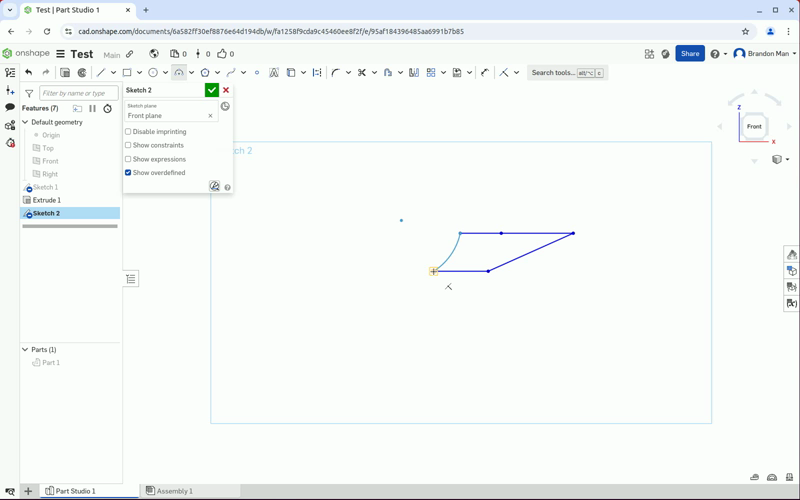
key_down(shift)
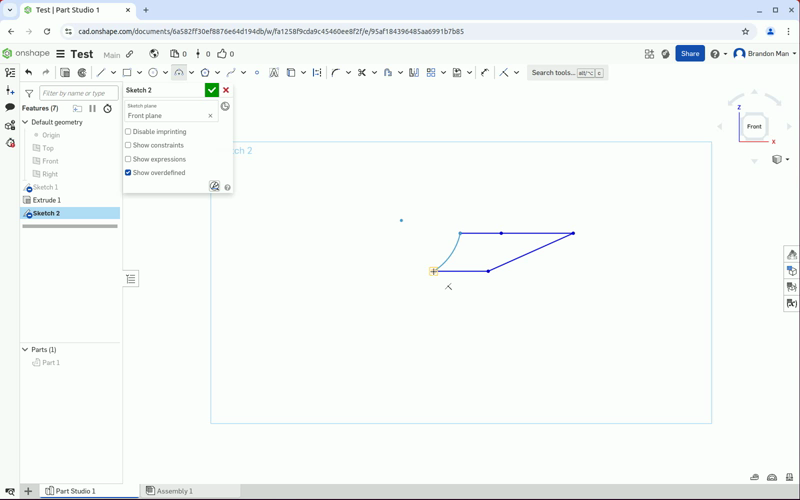
mouse_move(410, 226)
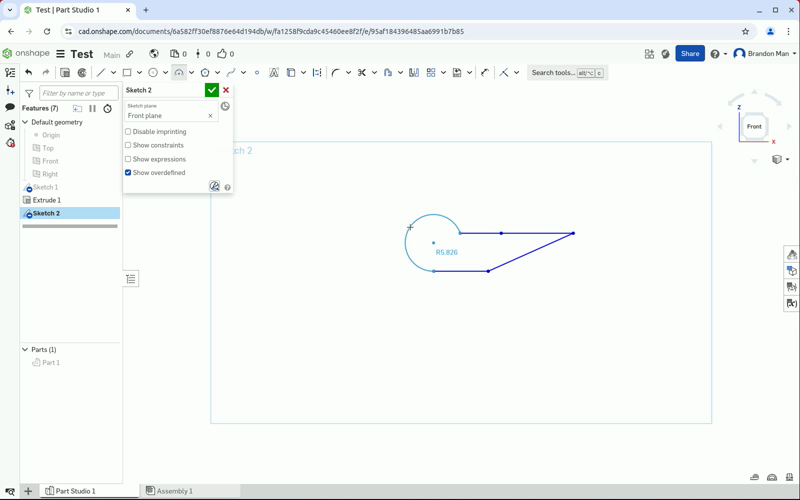
click(410, 226)
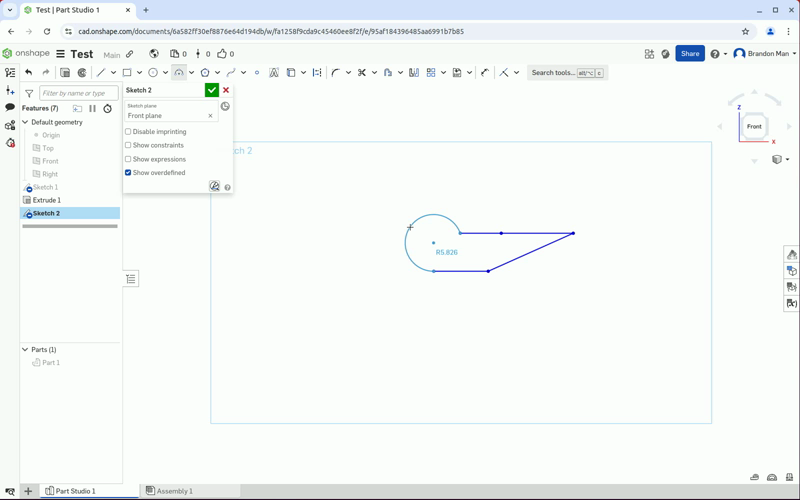
key_up(shift)
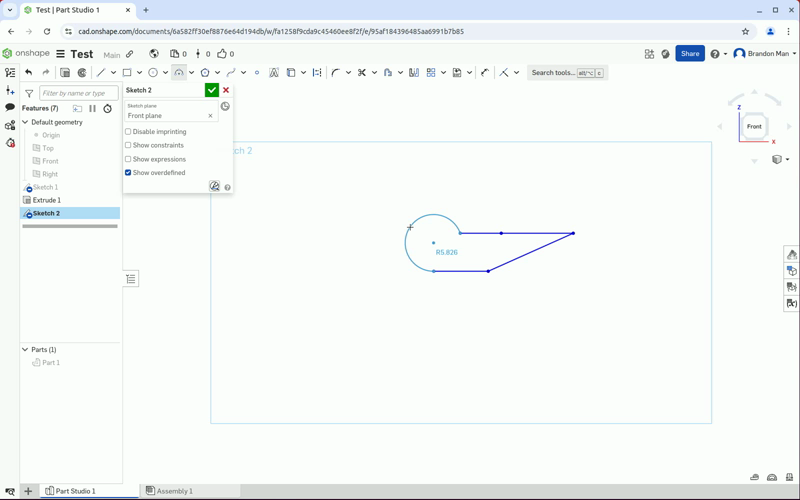
key(esc)
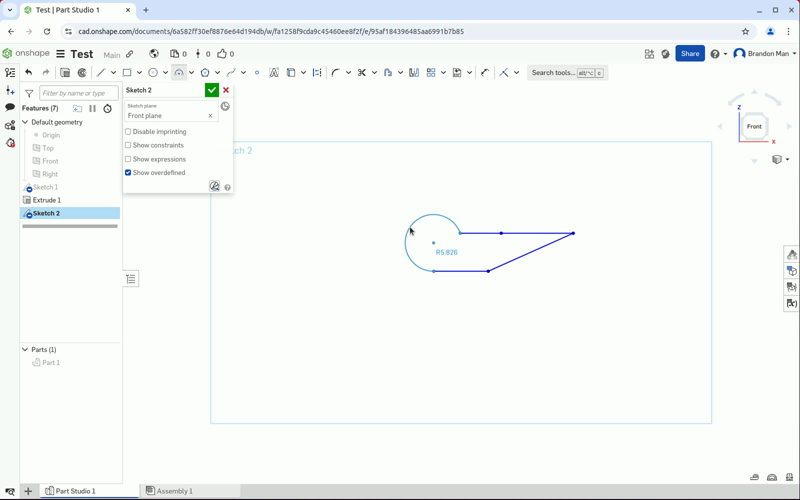
mouse_move(509, 238)
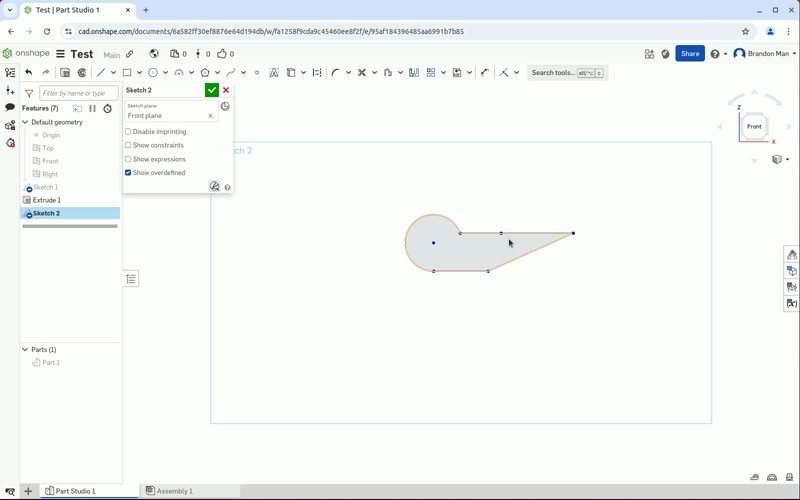
click(509, 238)
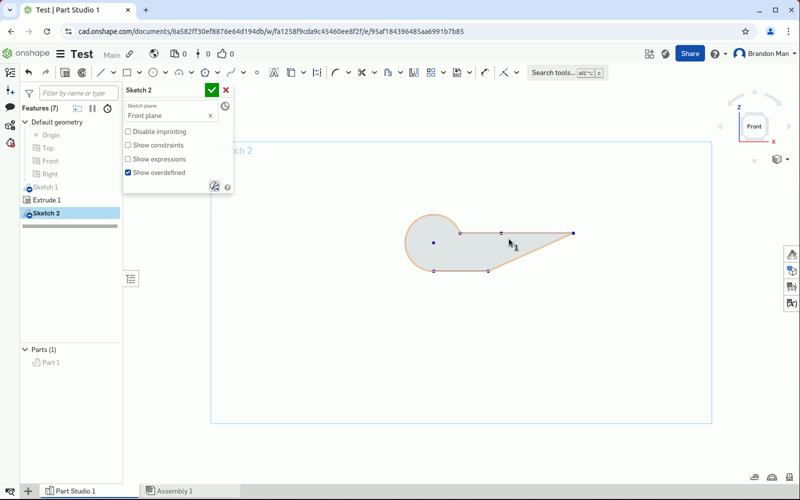
mouse_move(73, 352)
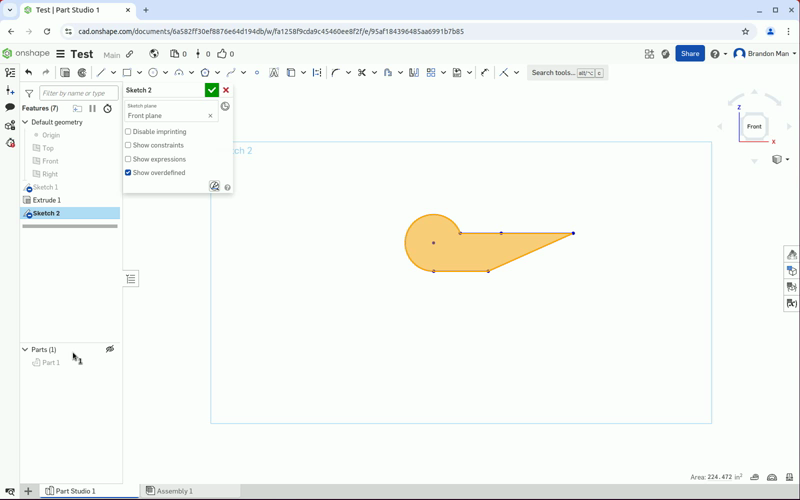
key(shift+y)
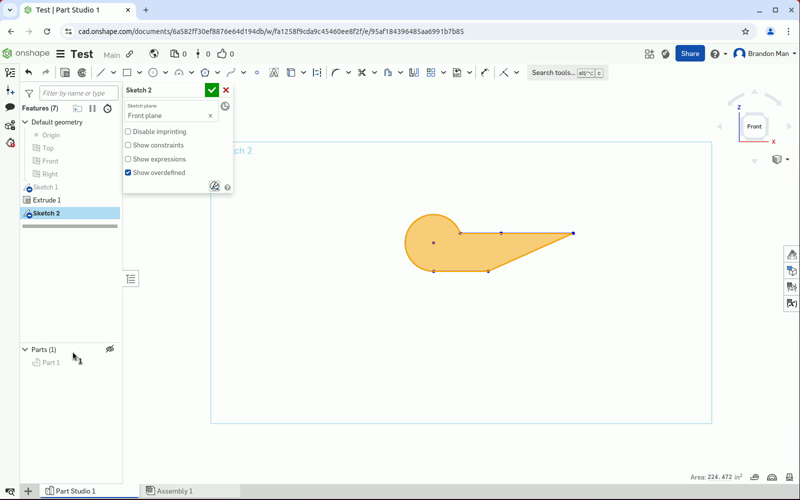
key(shift+e)
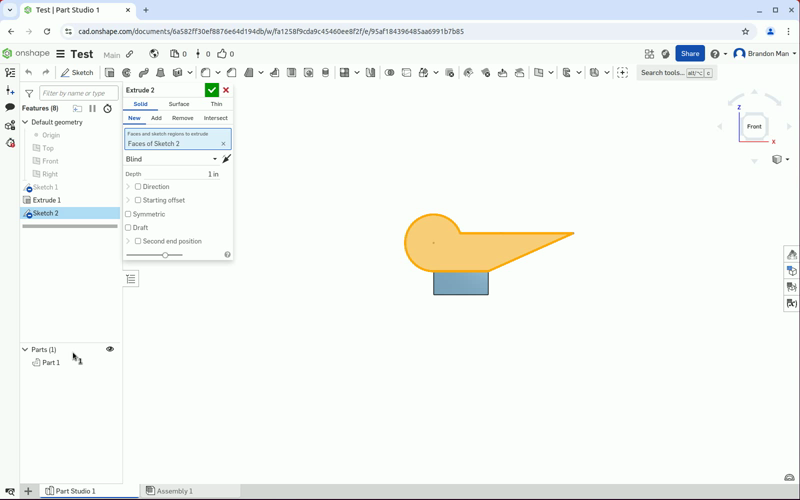
mouse_move(143, 106)
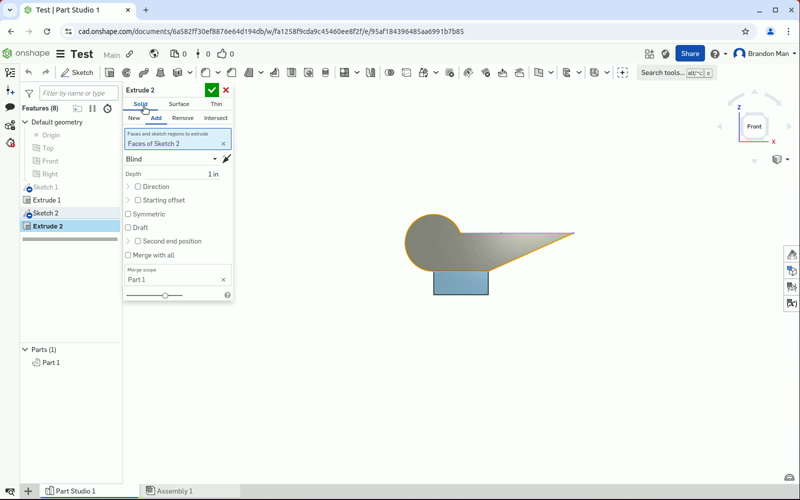
click(143, 106)
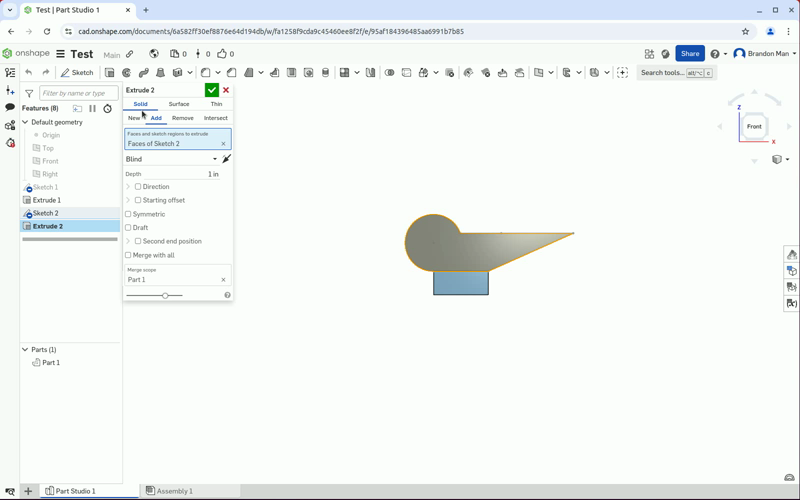
mouse_move(137, 120)
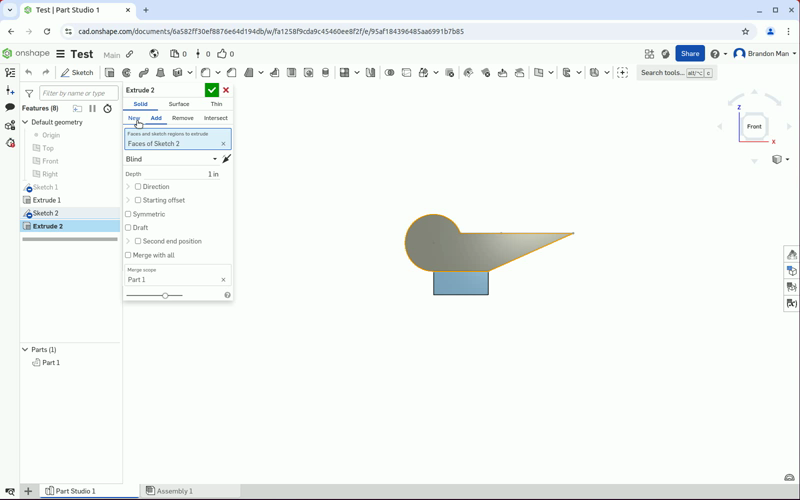
click(137, 120)
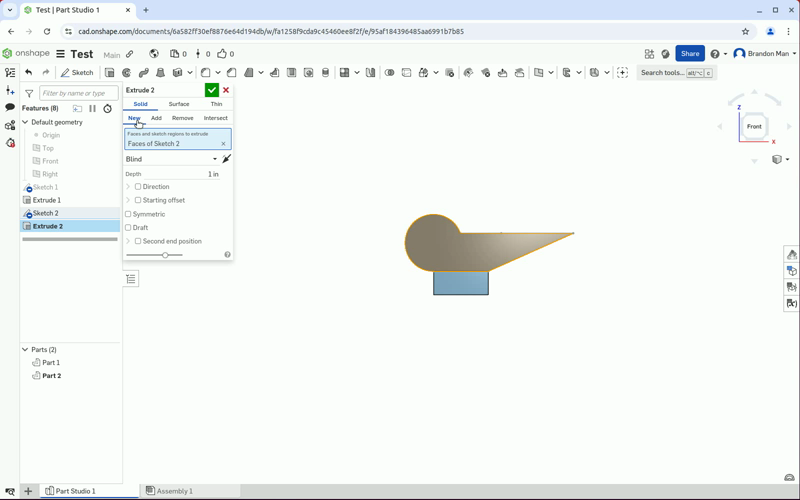
key(tab, 4)
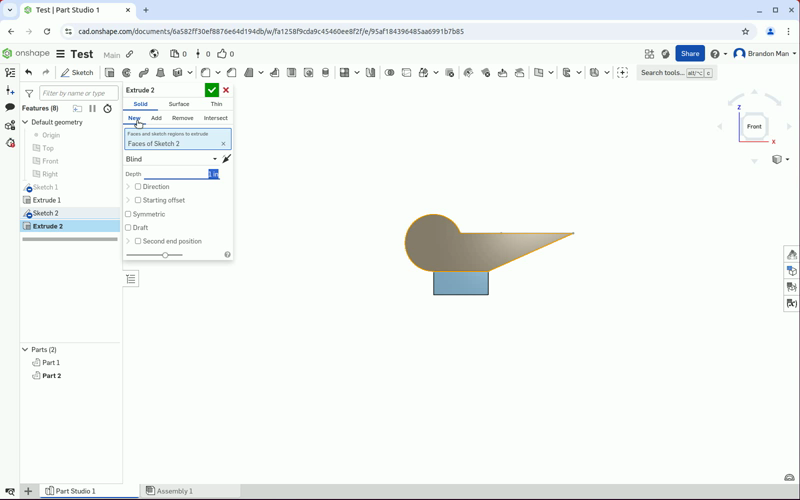
text(10.592)
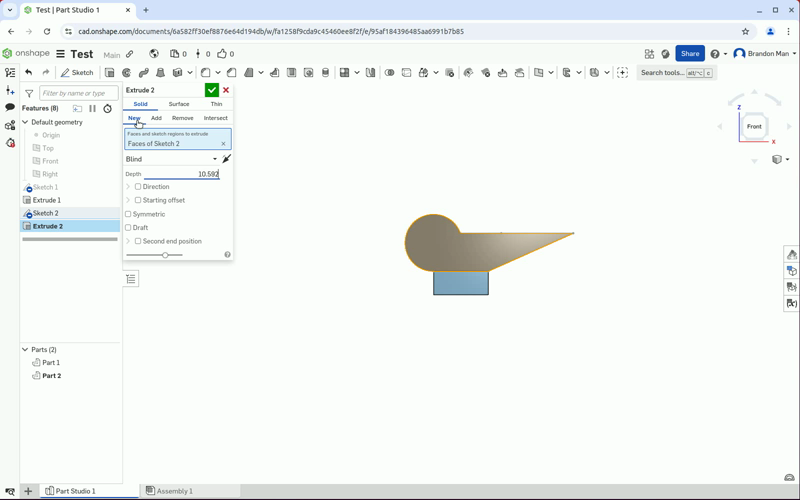
key(tab, 3)
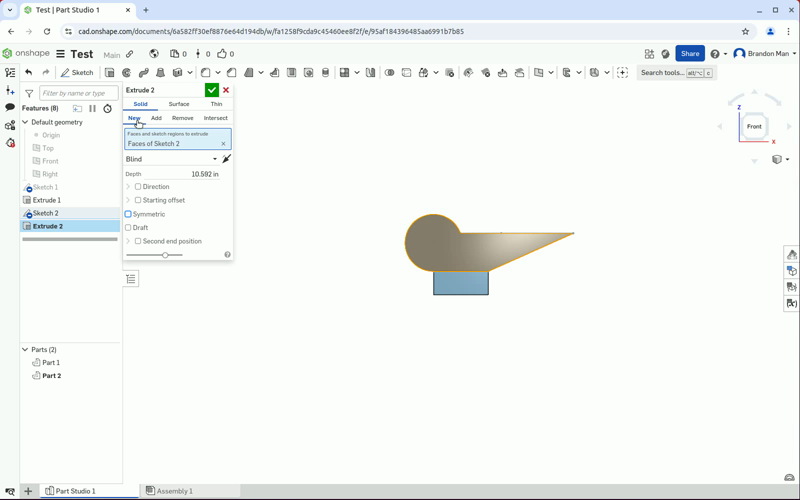
key(space)
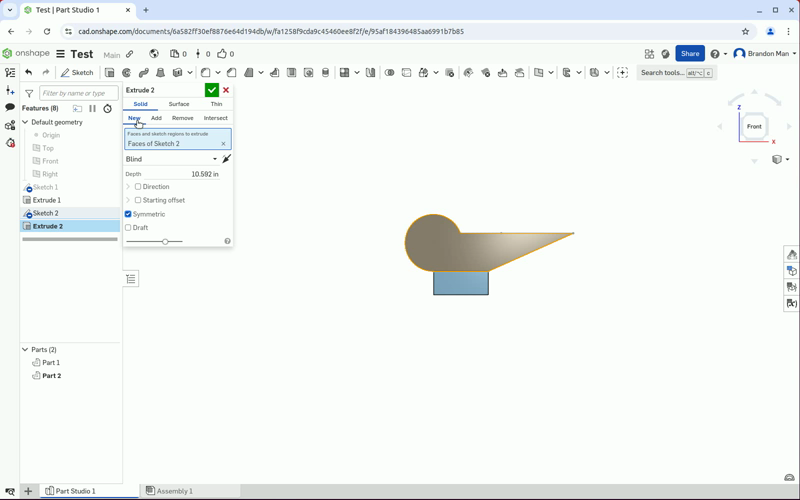
key(enter)
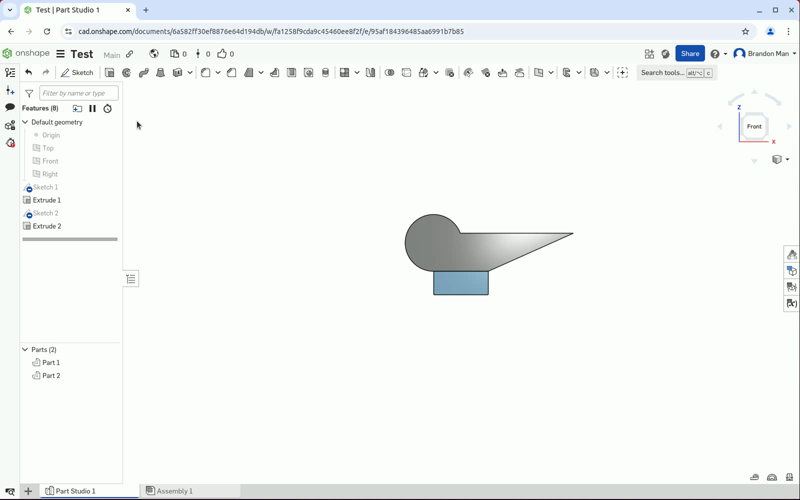
key(shift+h)
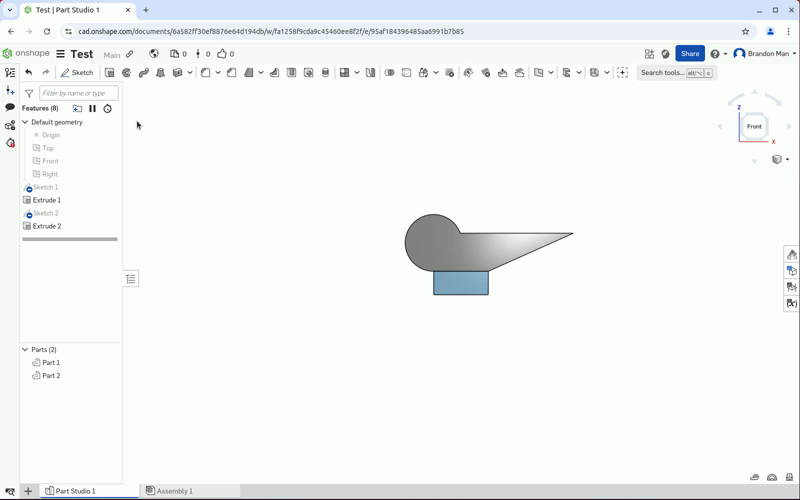
key(shift+h)
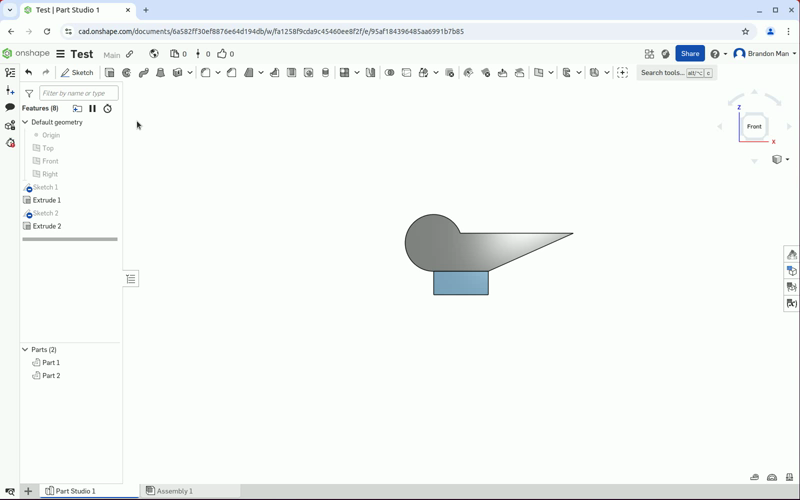
mouse_move(73, 189)
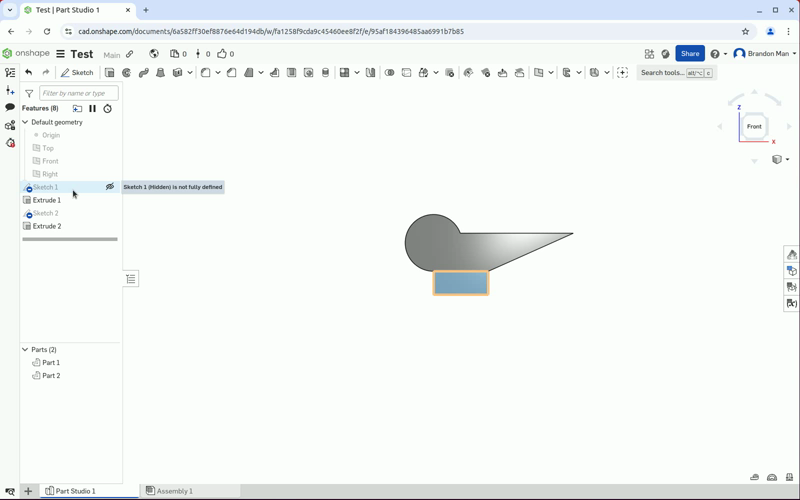
click(73, 189)
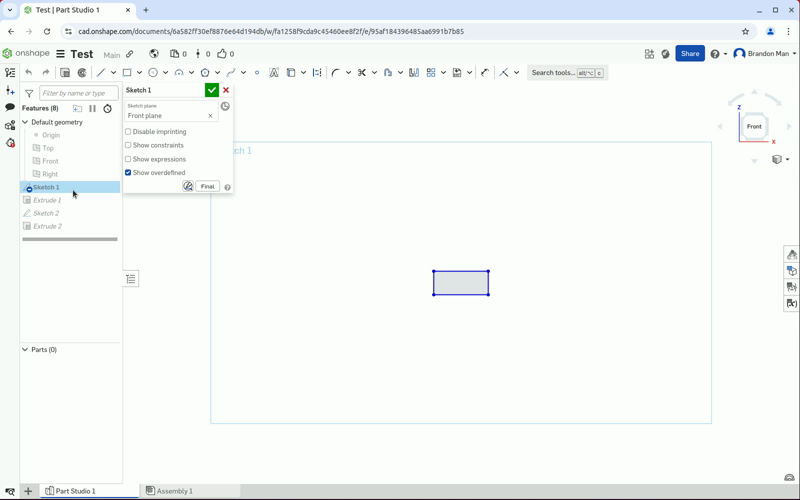
mouse_move(229, 92)
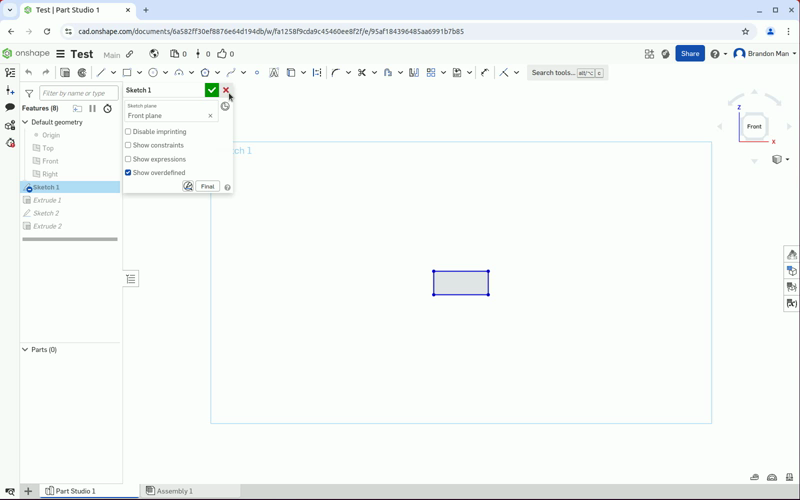
click(229, 92)
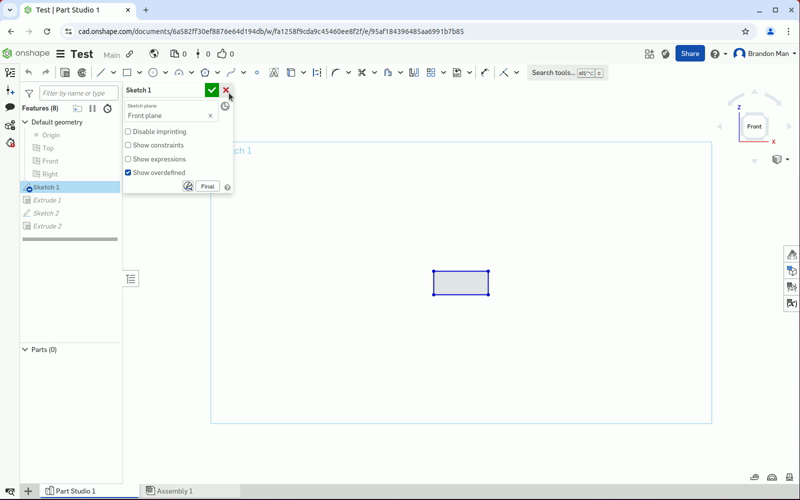
key(shift+s)
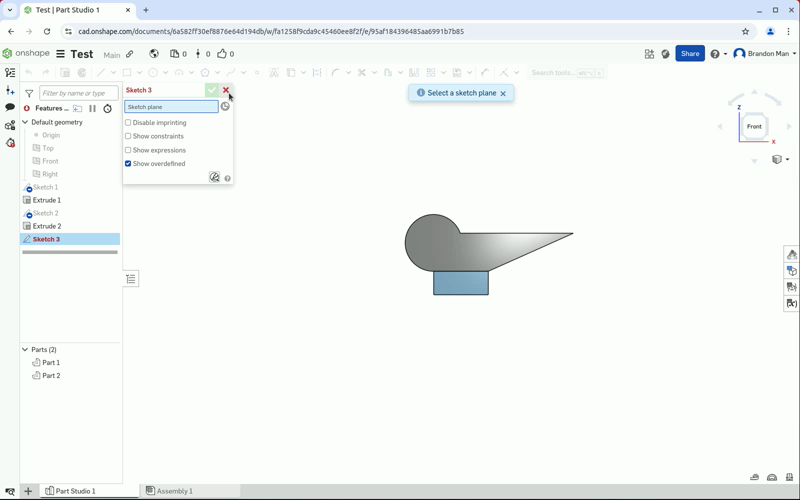
mouse_move(73, 163)
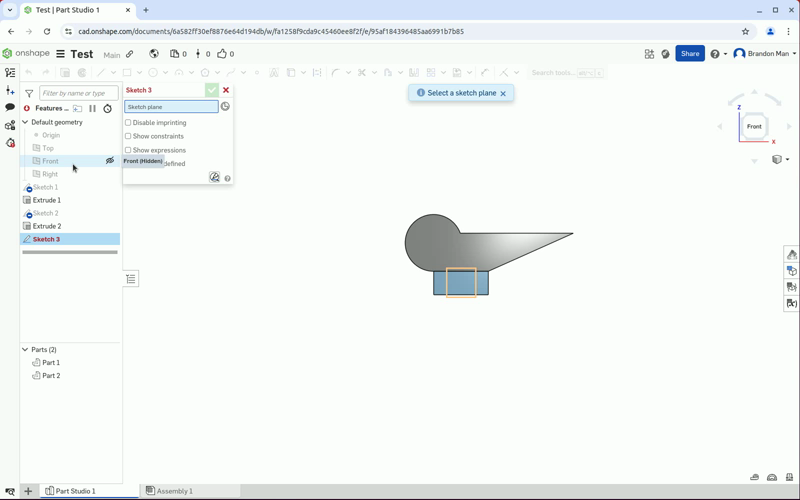
click(73, 163)
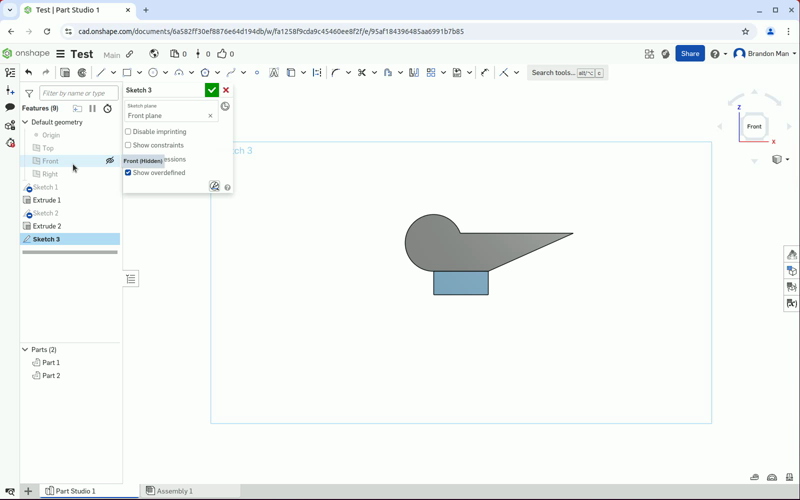
mouse_move(73, 352)
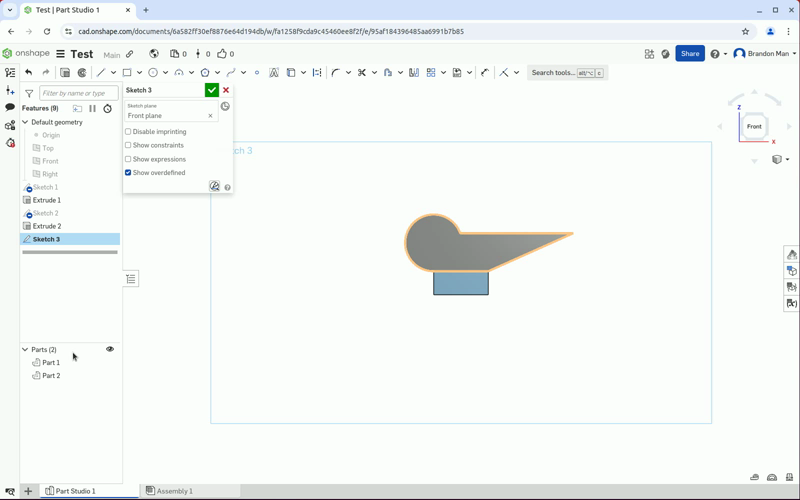
key(y)
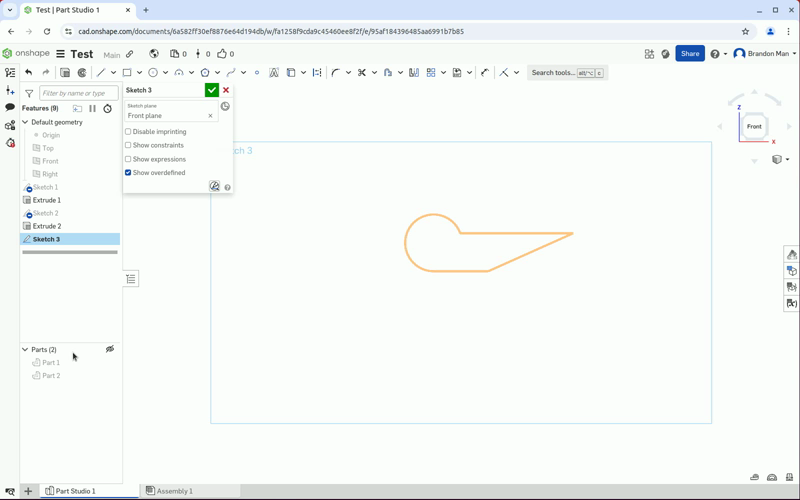
key(l)
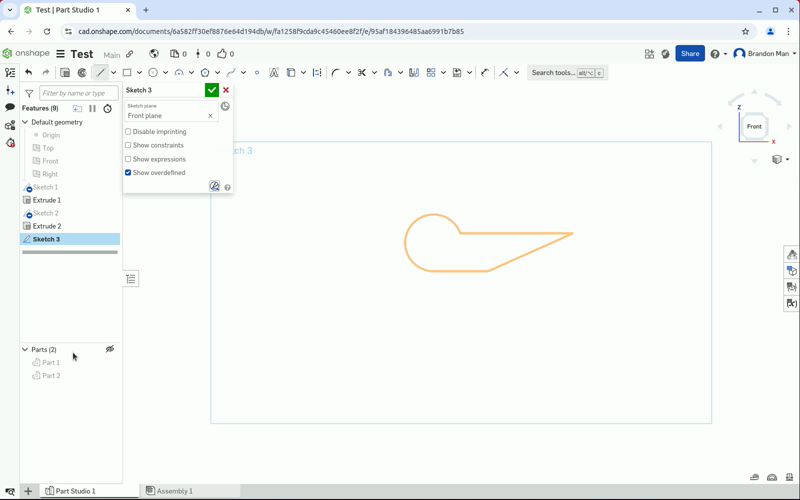
key_down(shift)
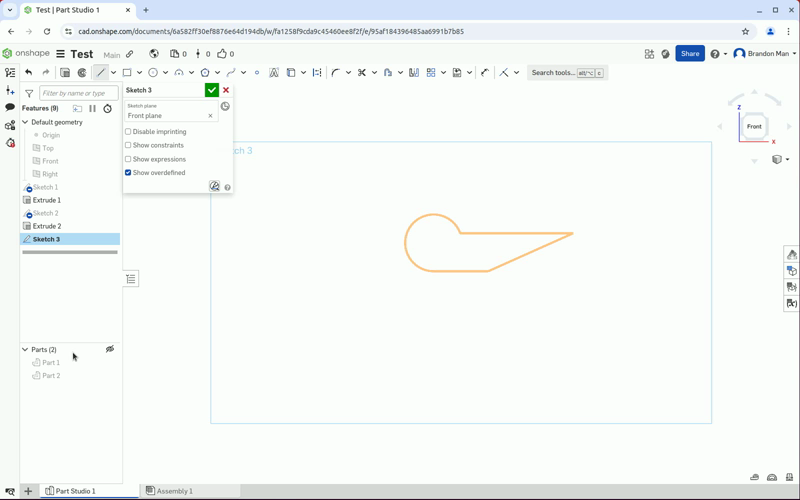
mouse_move(501, 232)
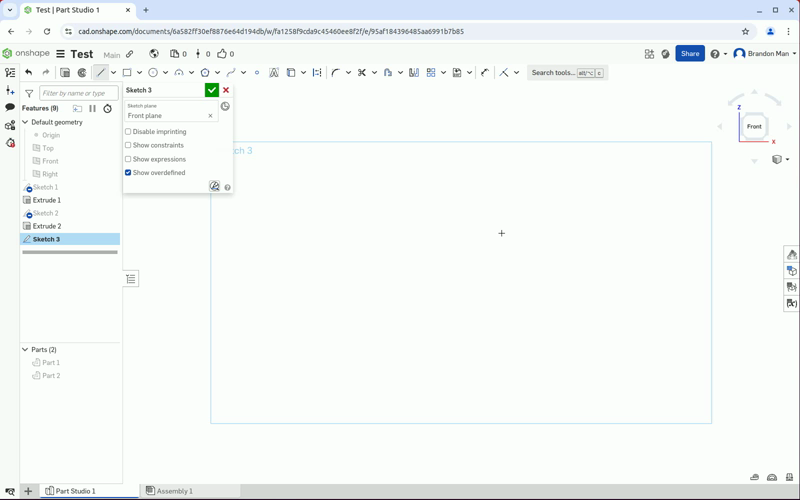
click(501, 232)
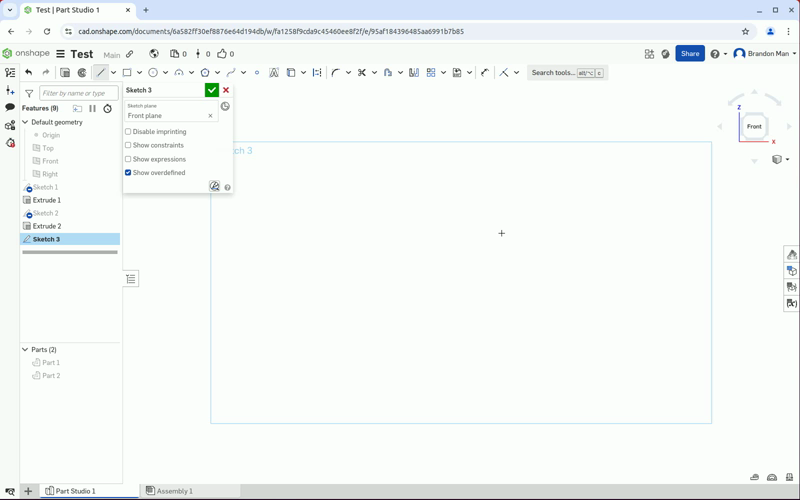
key_up(shift)
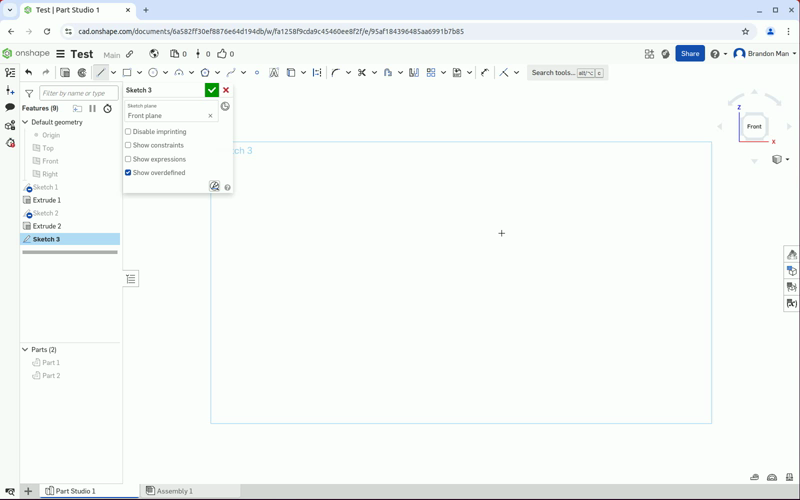
key_down(shift)
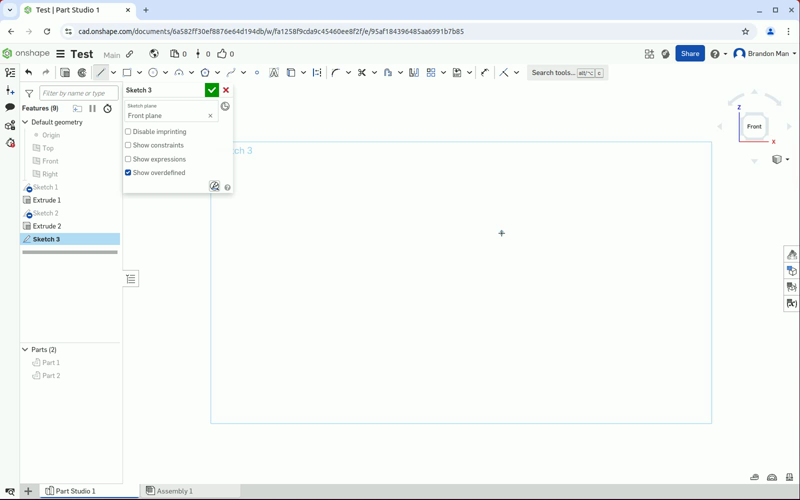
mouse_move(573, 232)
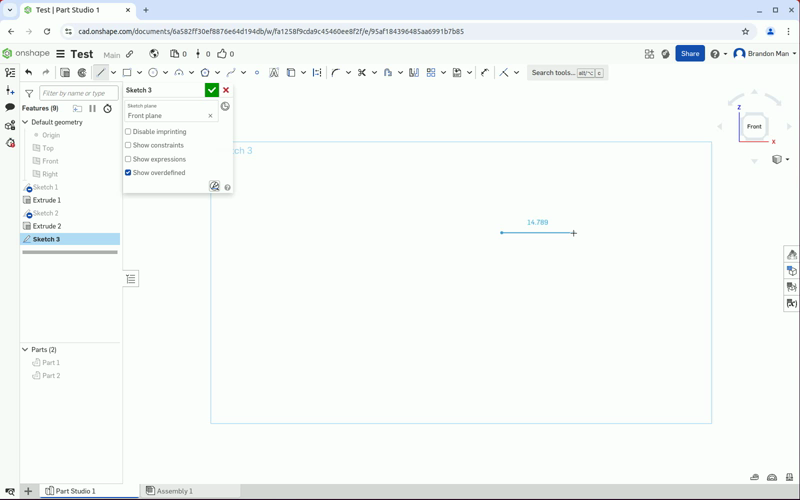
click(573, 232)
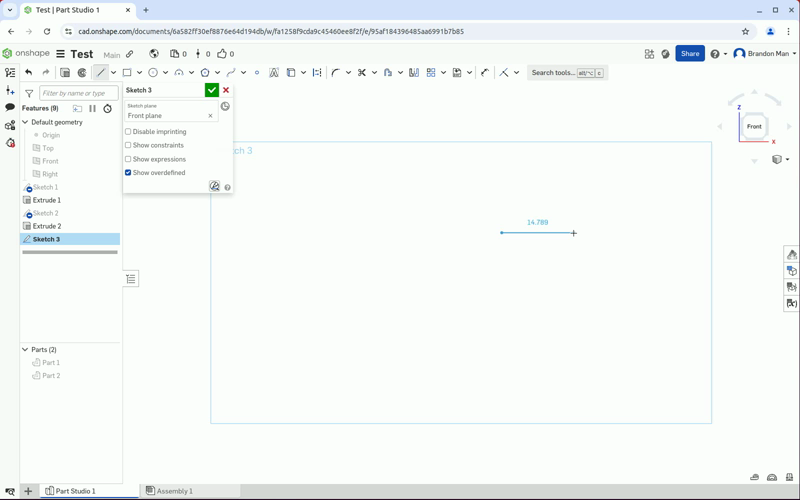
key_up(shift)
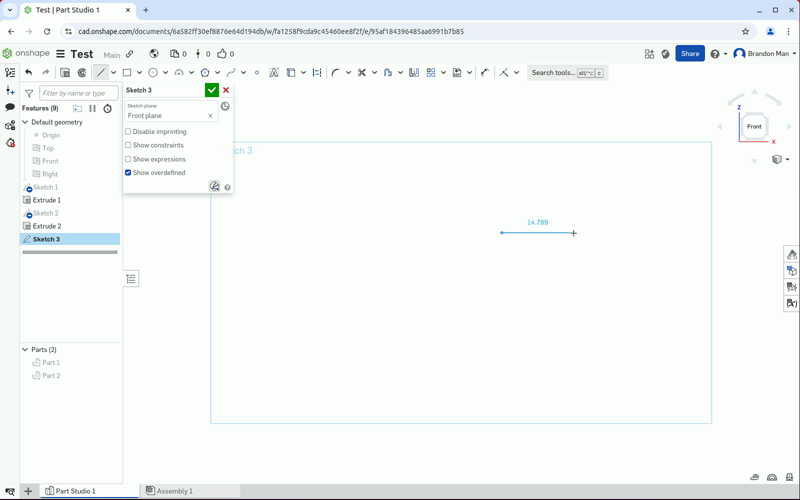
key_down(shift)
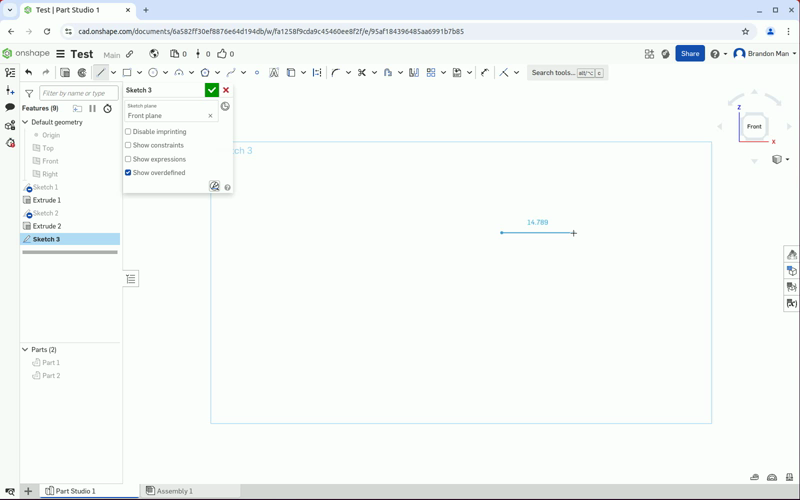
mouse_move(589, 232)
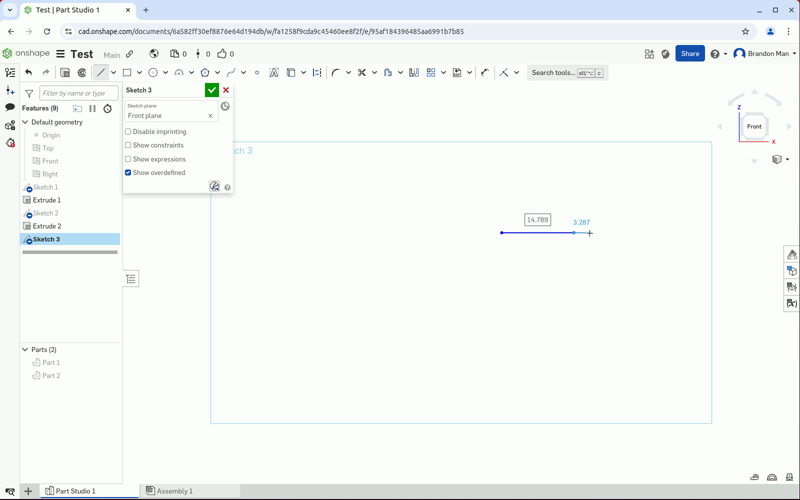
mouse_move(573, 218)
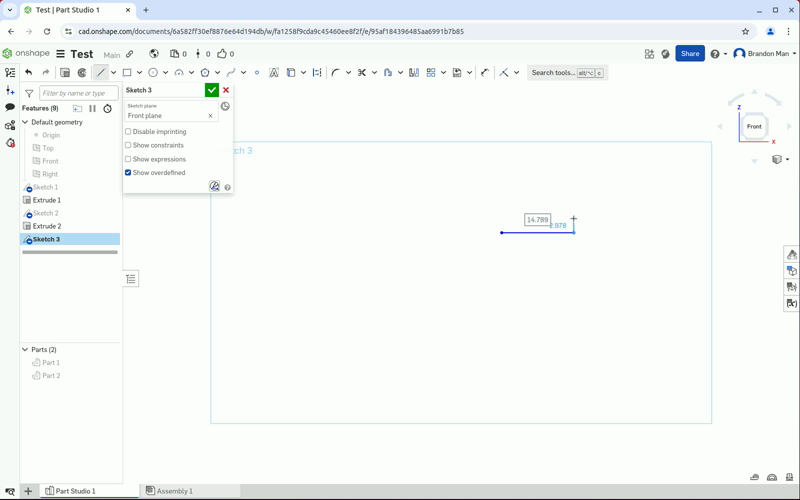
click(573, 218)
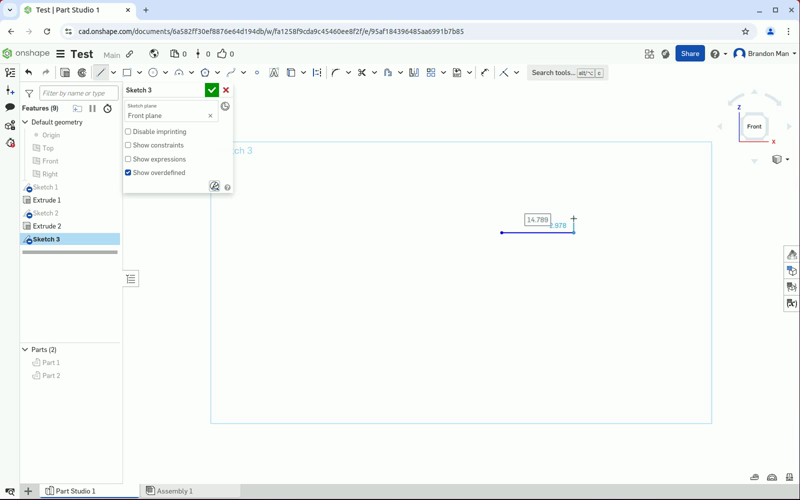
key_up(shift)
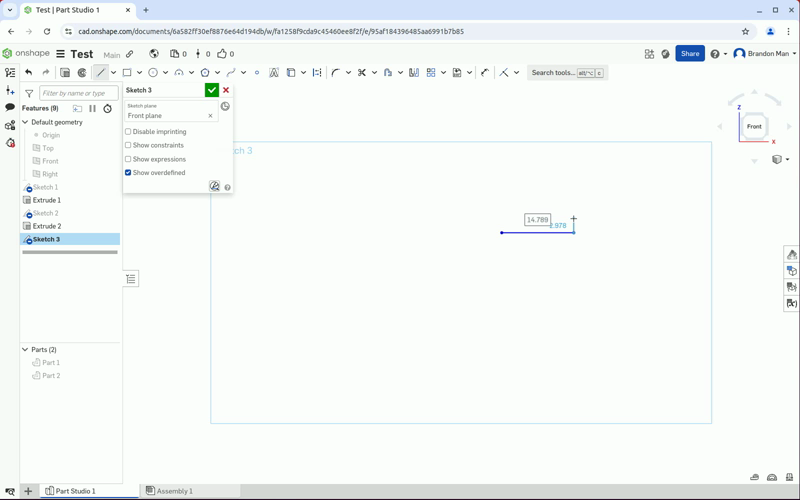
key_down(shift)
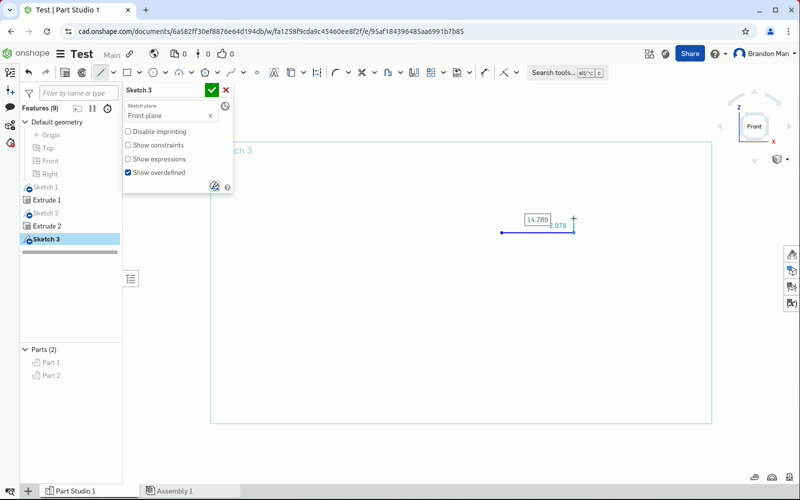
mouse_move(501, 218)
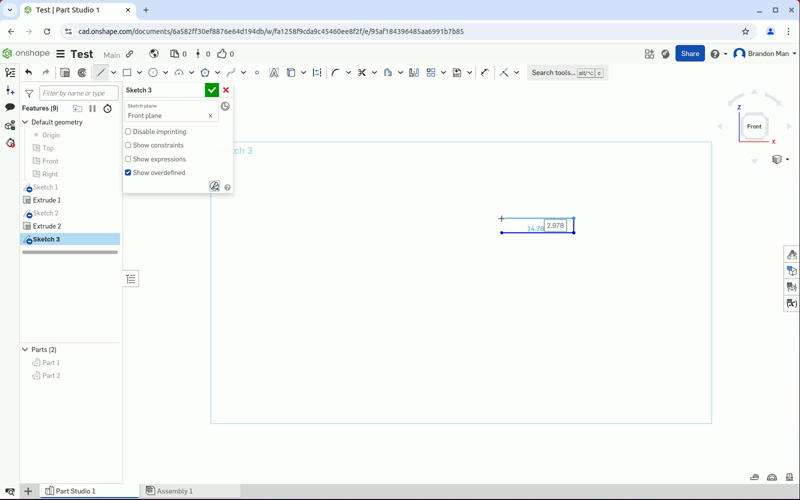
click(501, 218)
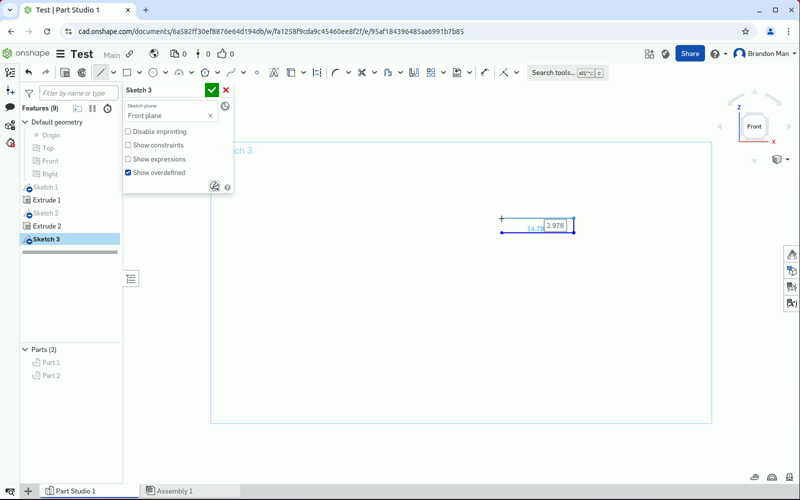
key_up(shift)
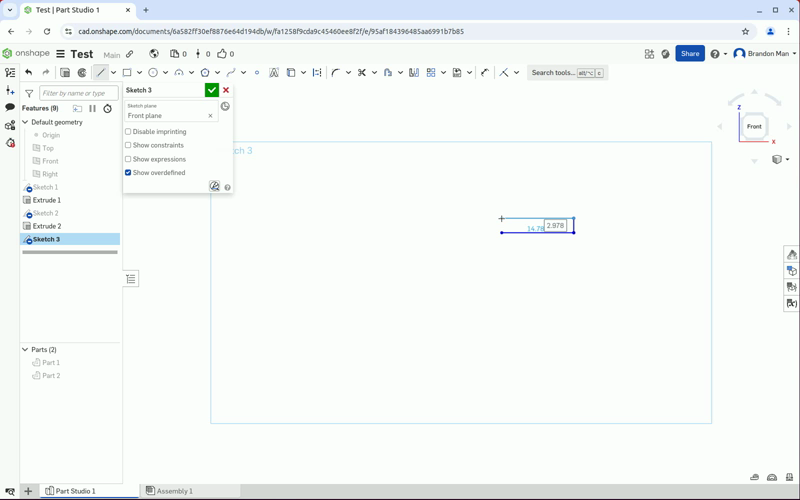
mouse_move(531, 218)
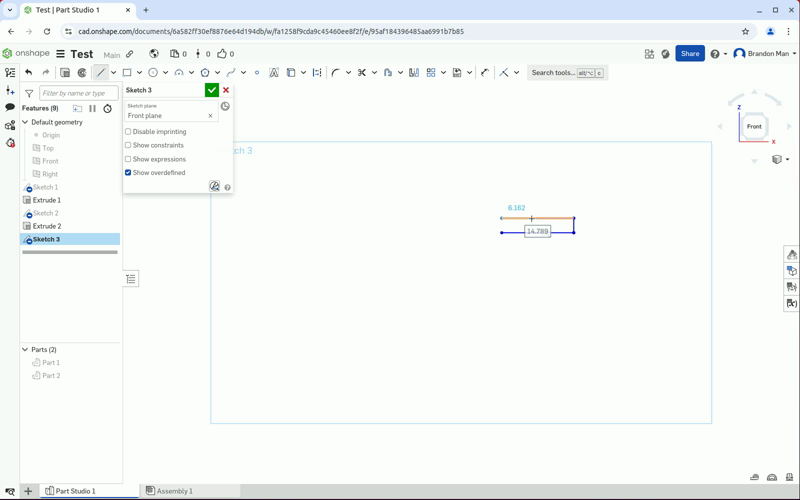
key_down(shift)
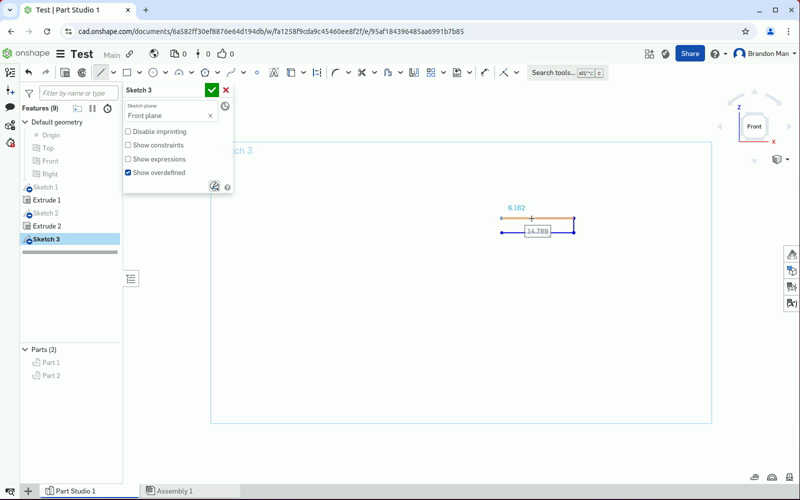
mouse_move(501, 232)
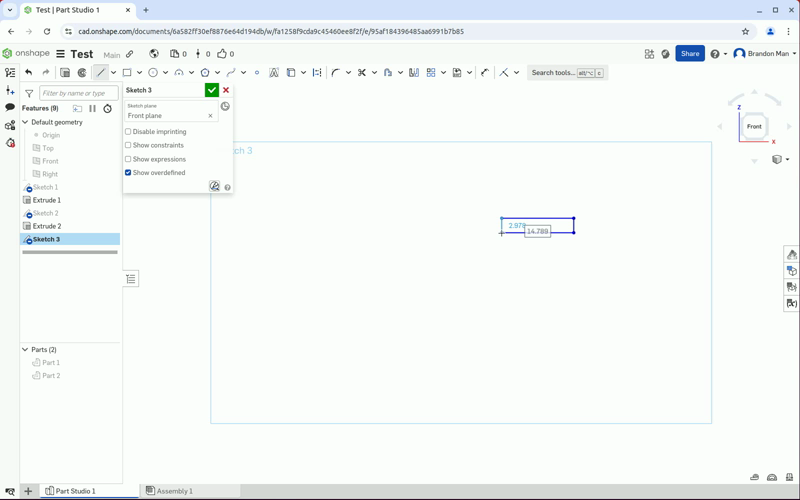
key_up(shift)
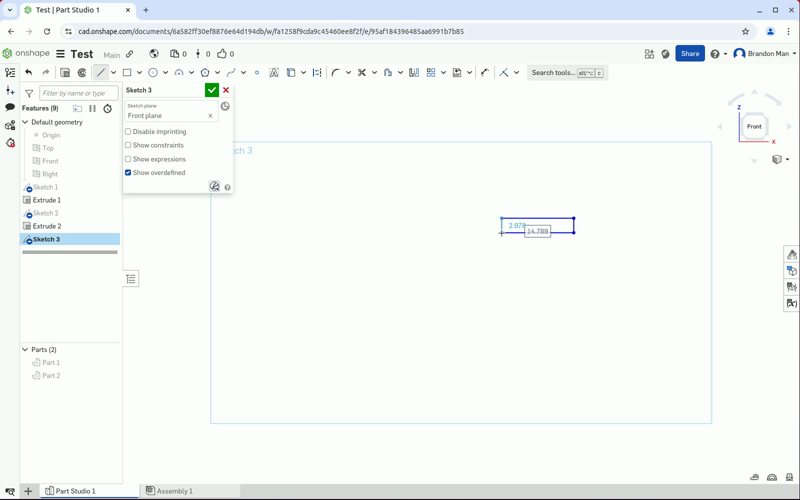
click(501, 232)
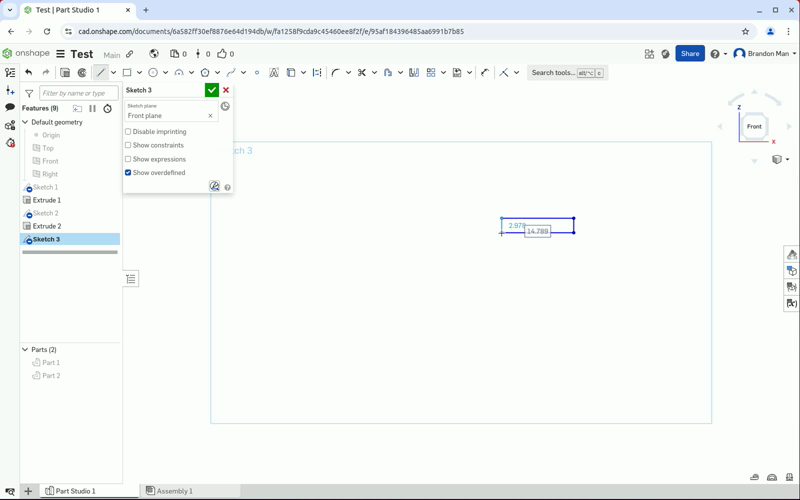
key(esc)
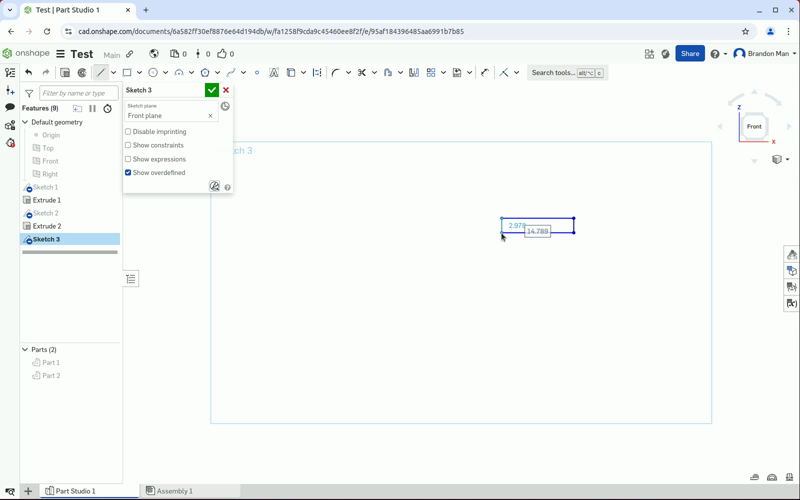
mouse_move(571, 226)
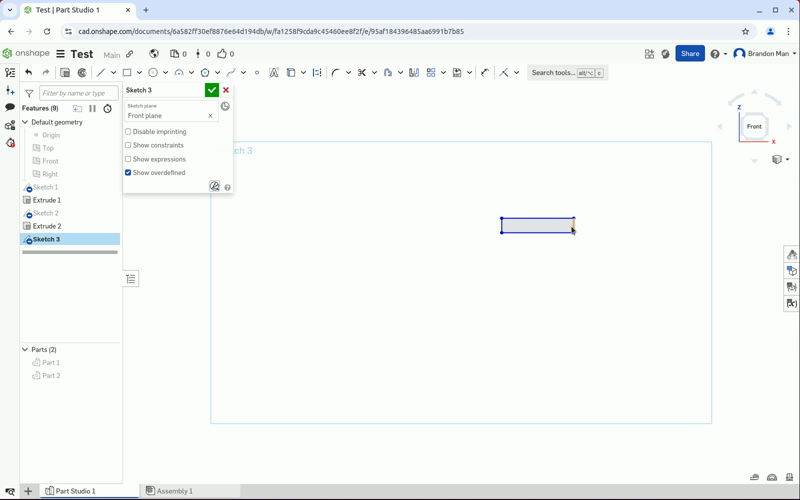
scroll(6)
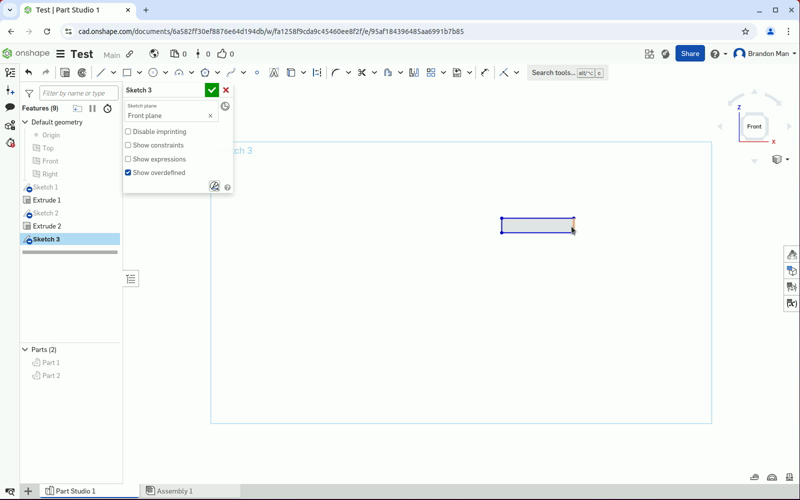
scroll(6)
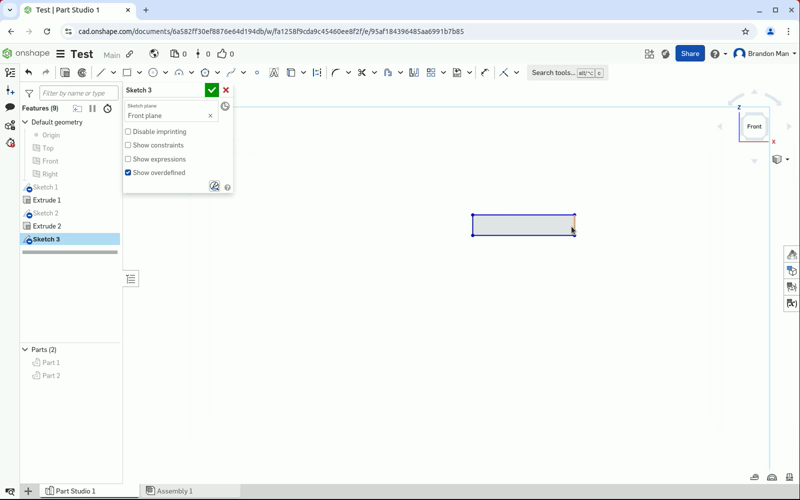
scroll(6)
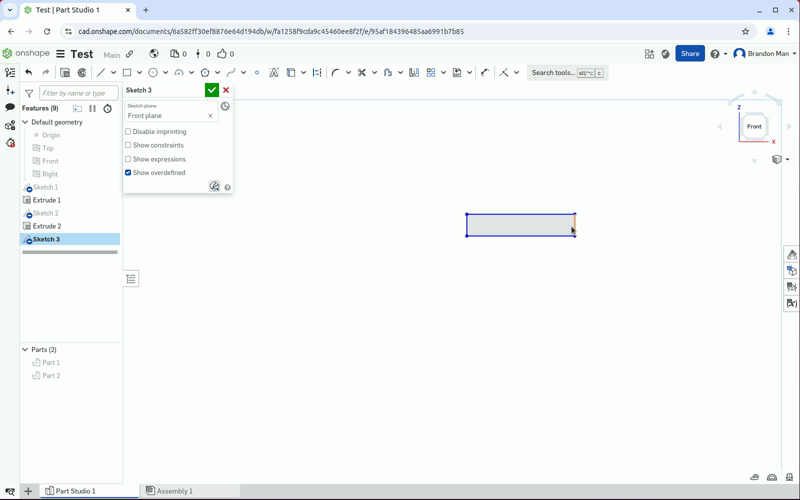
scroll(6)
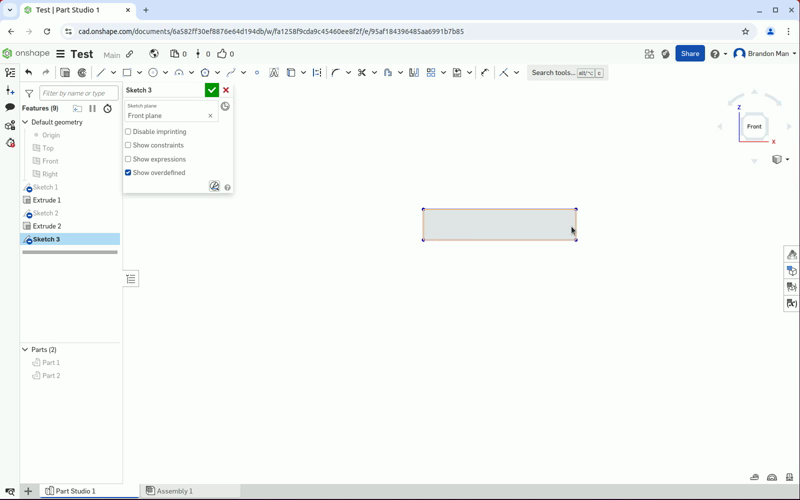
scroll(6)
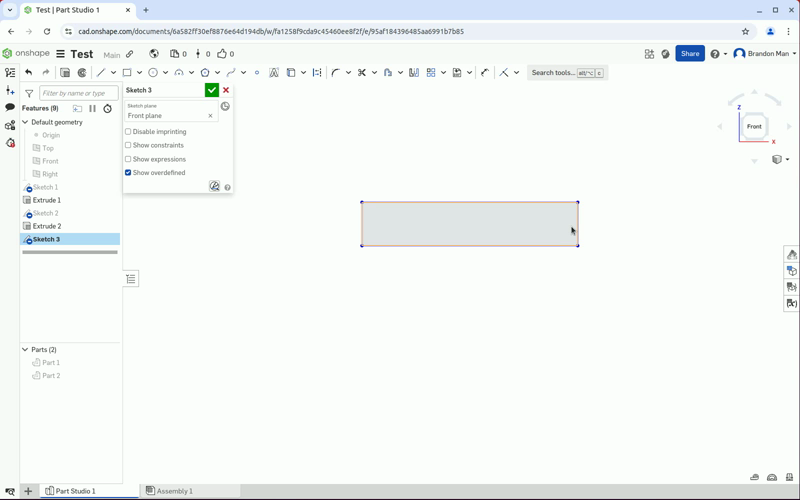
scroll(6)
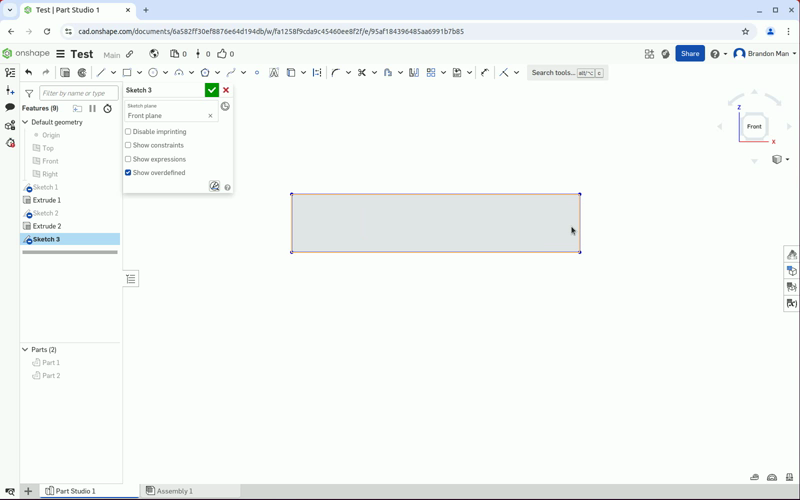
scroll(6)
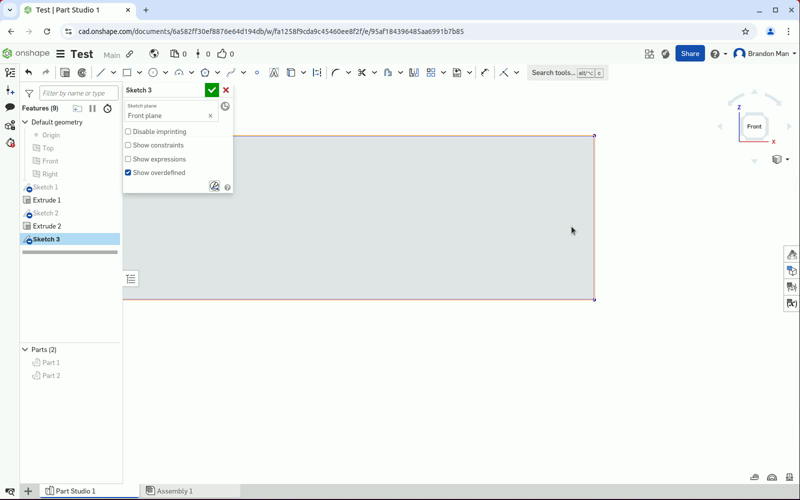
click(571, 226)
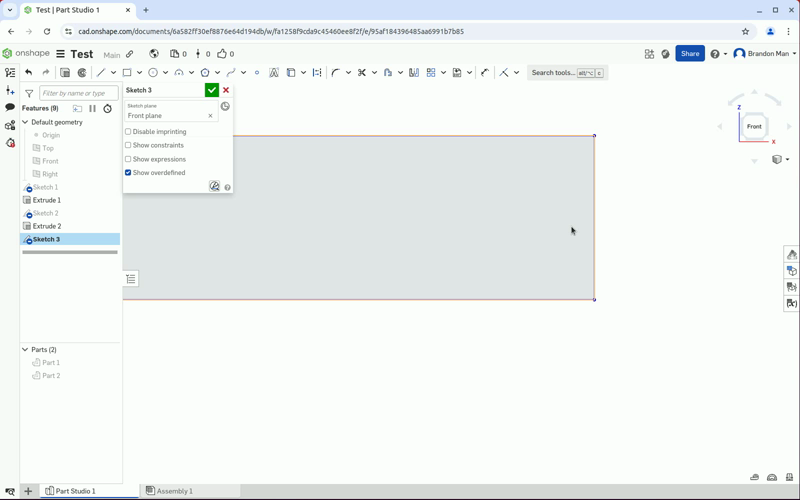
scroll(-6)
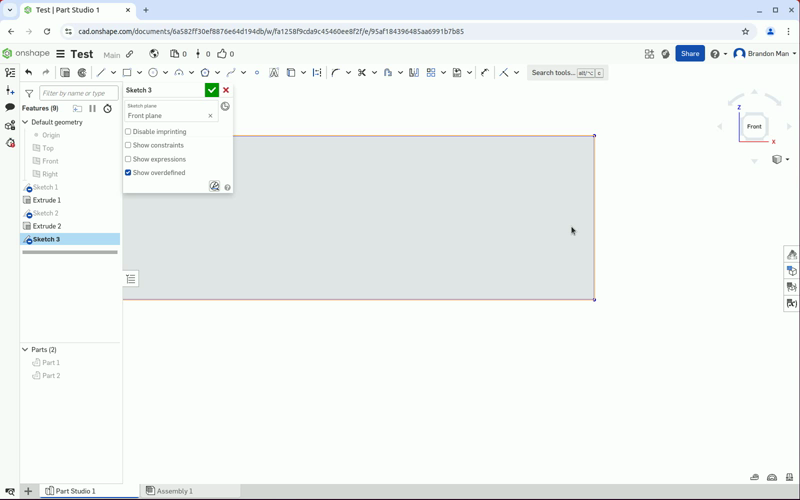
scroll(-6)
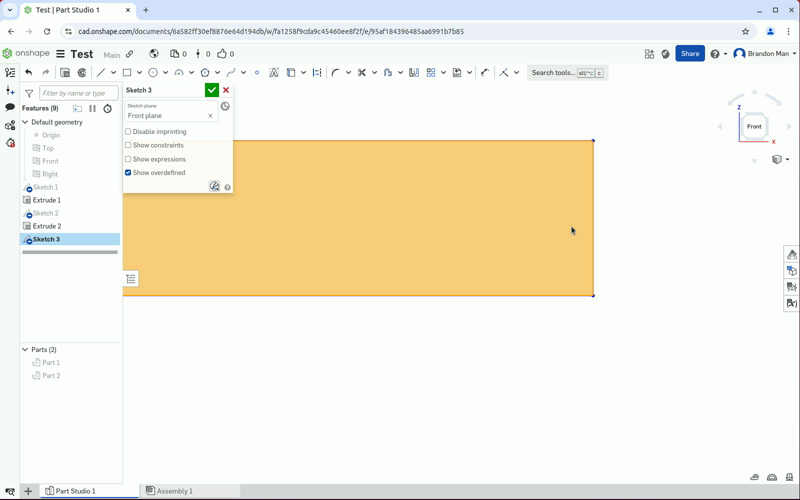
scroll(-6)
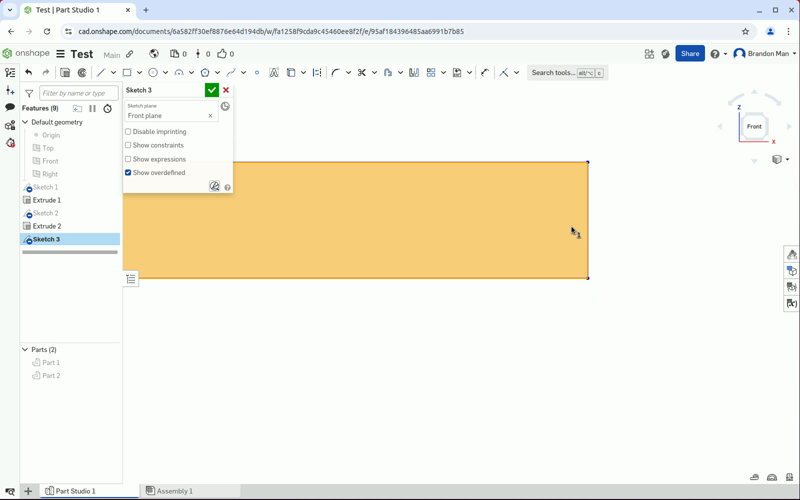
scroll(-6)
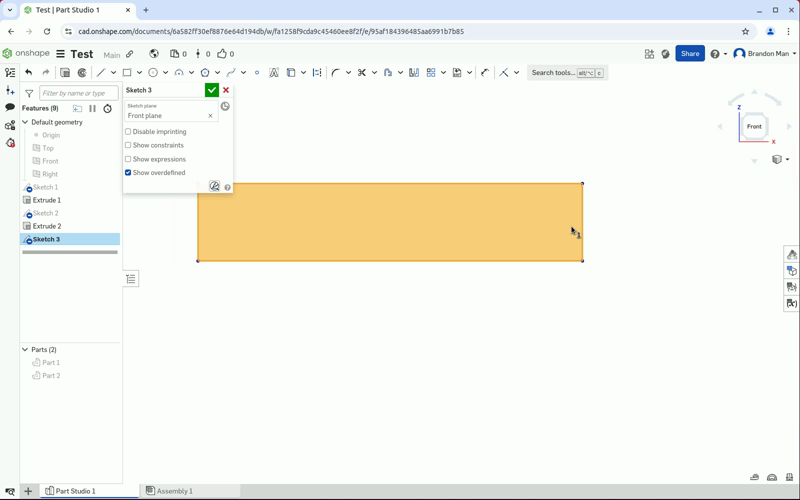
scroll(-6)
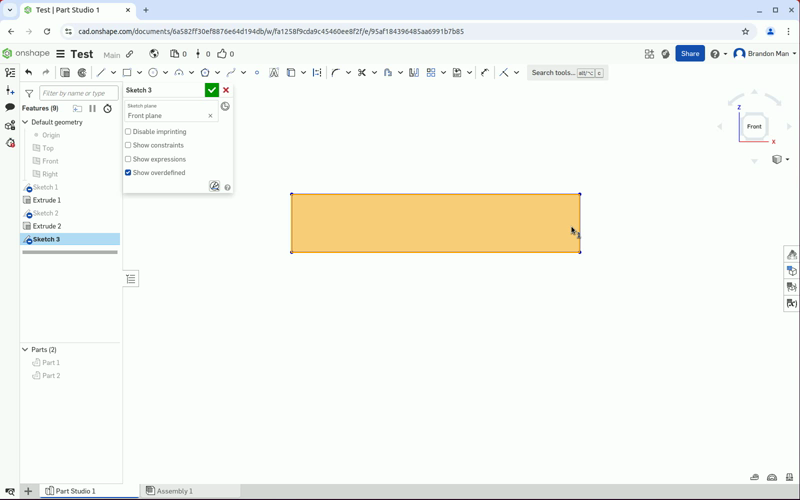
scroll(-6)
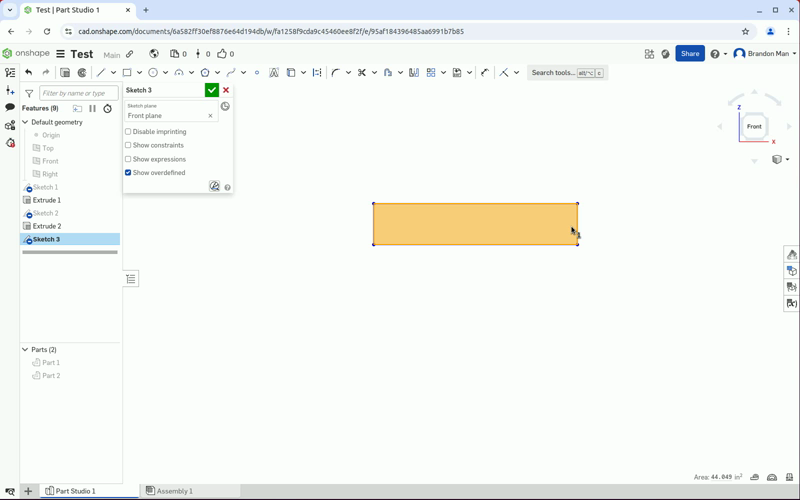
scroll(-6)
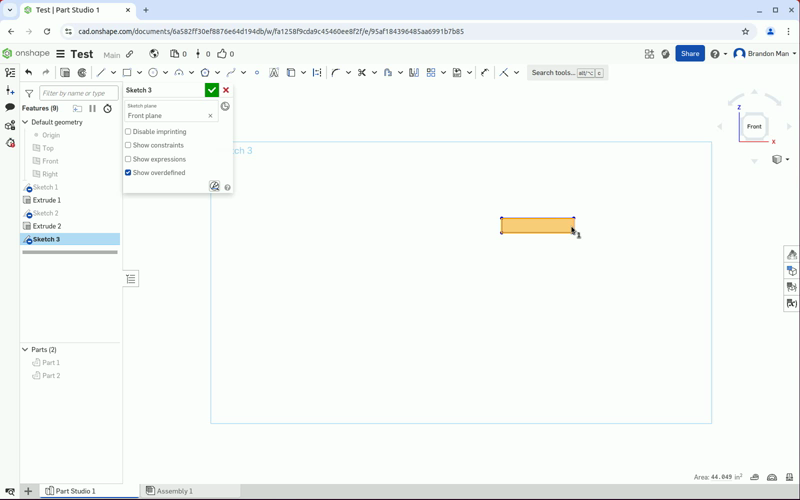
mouse_move(73, 352)
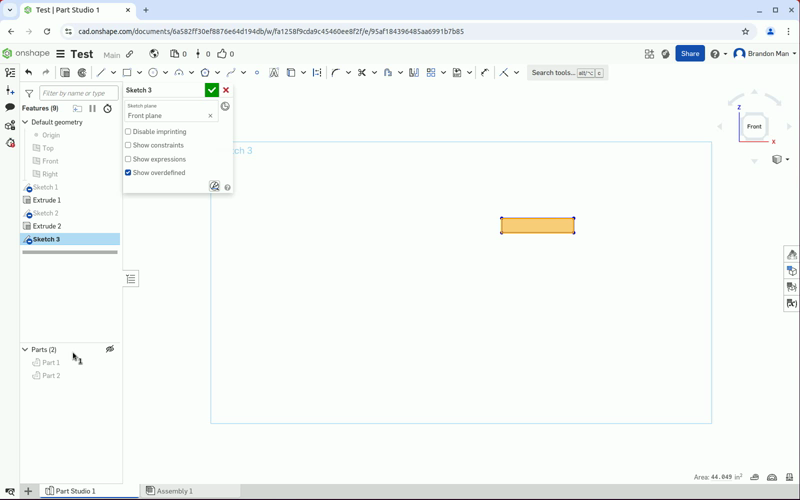
key(shift+y)
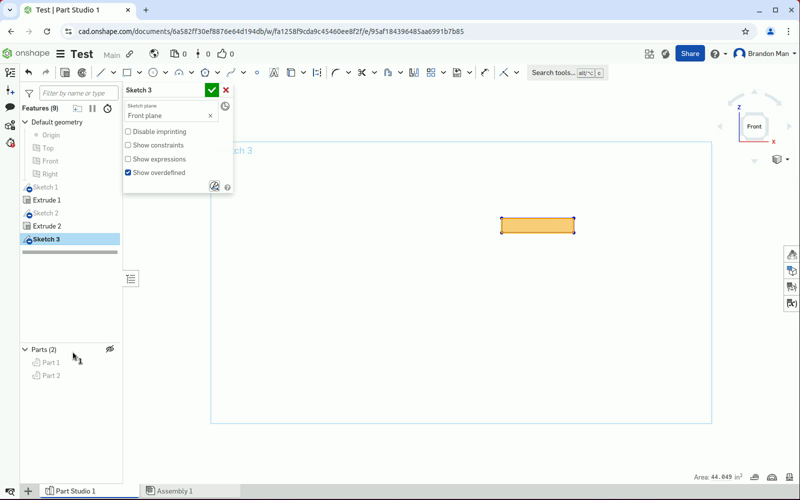
key(shift+e)
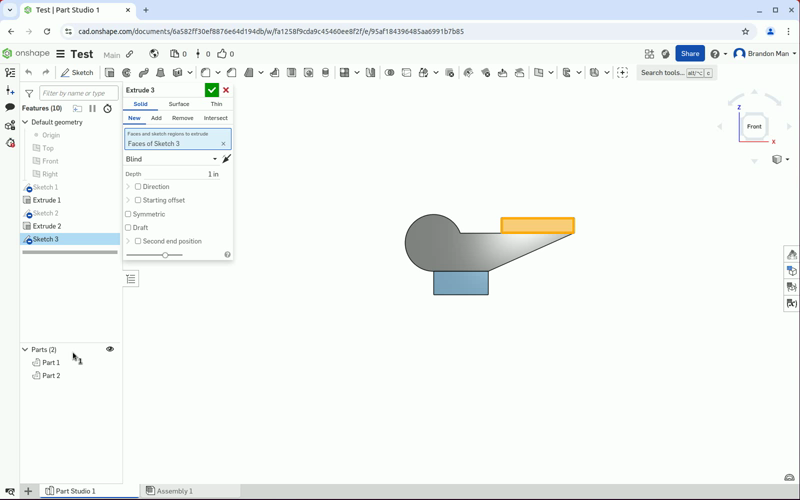
mouse_move(143, 106)
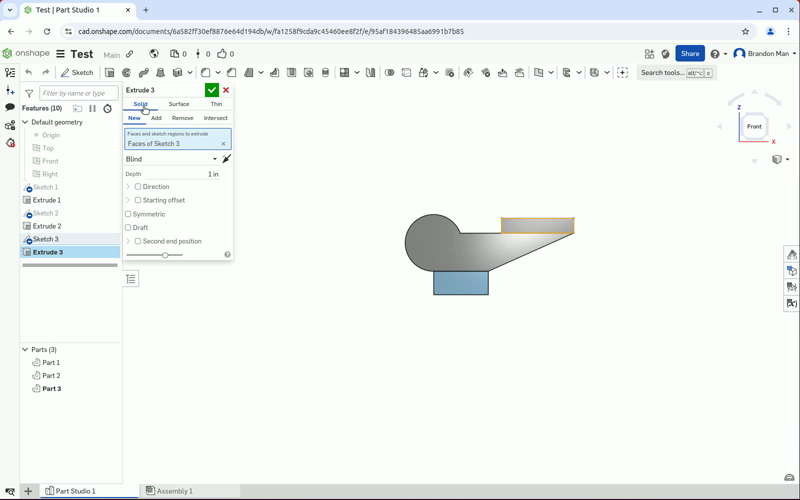
click(143, 106)
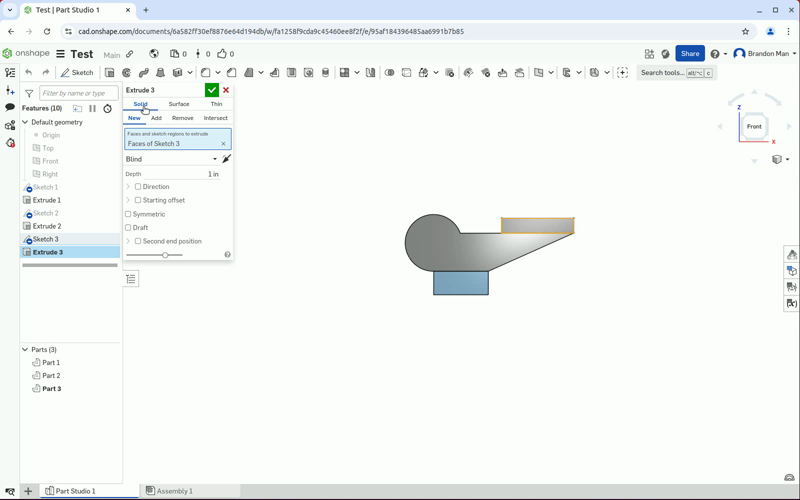
mouse_move(137, 120)
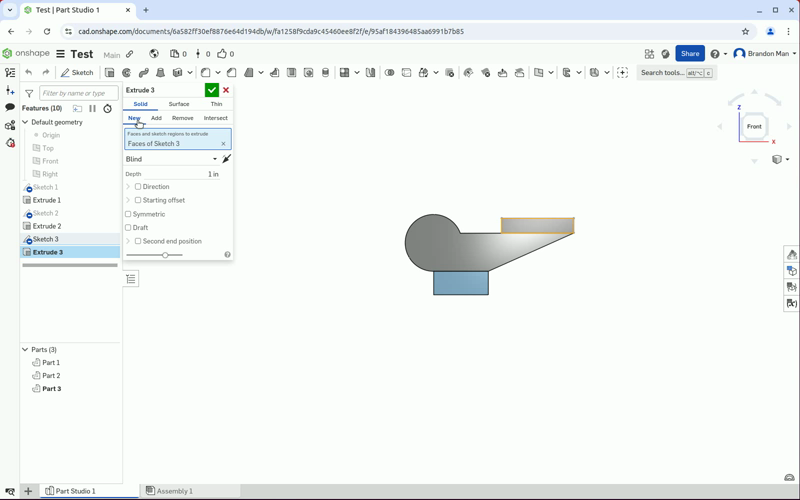
click(137, 120)
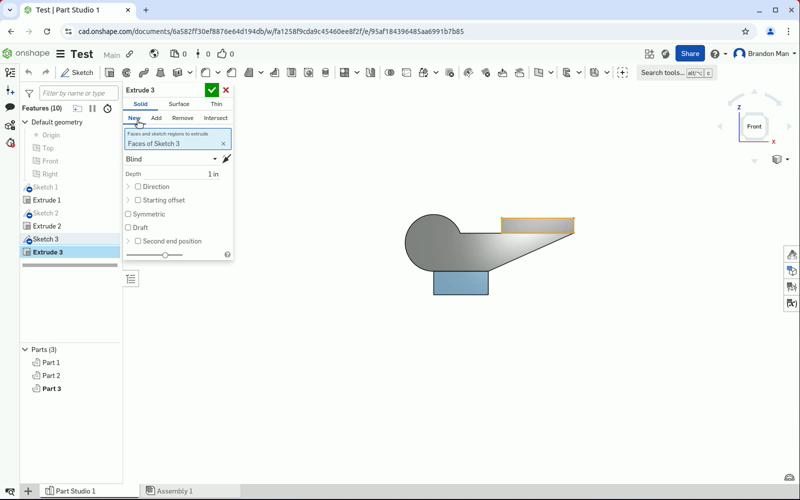
key(tab, 4)
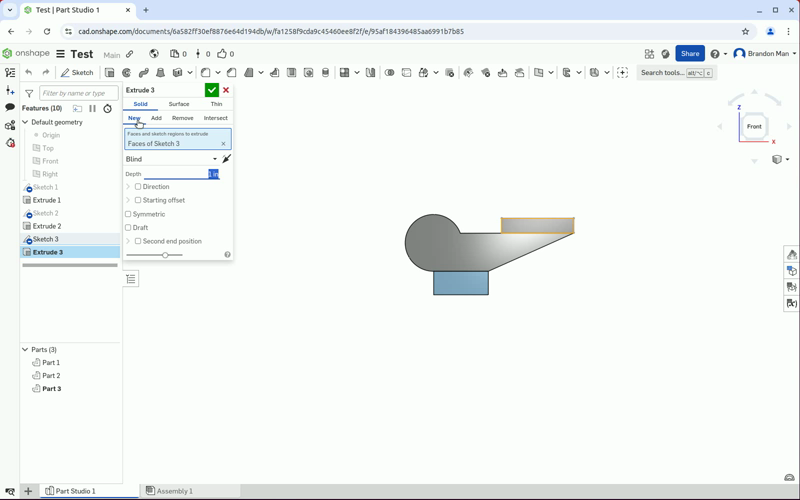
text(10.592)
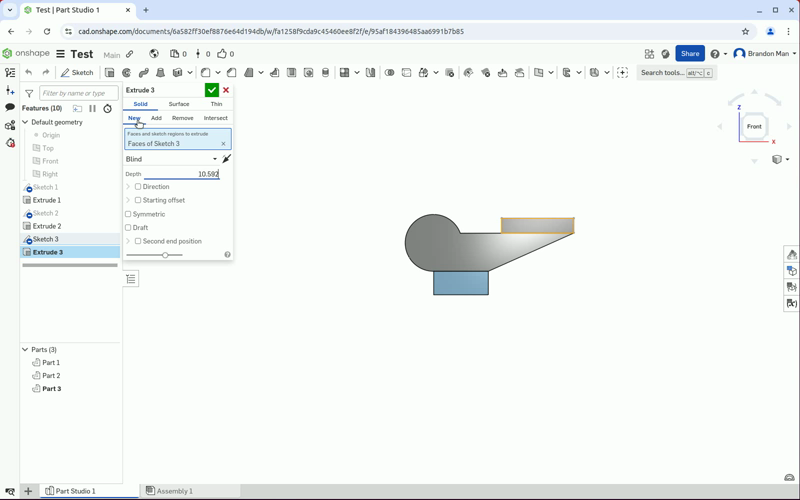
key(tab, 3)
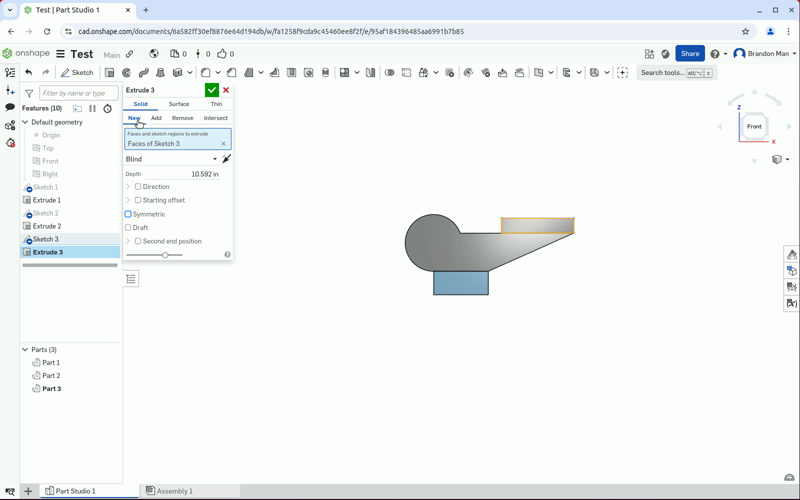
key(space)
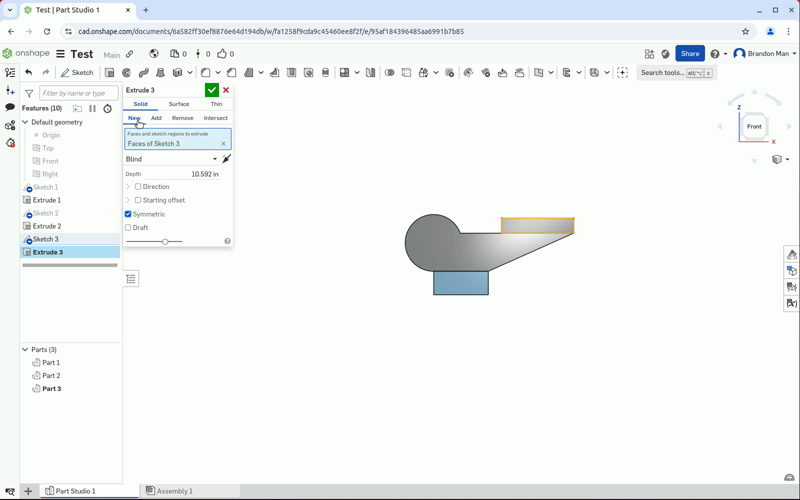
key(enter)
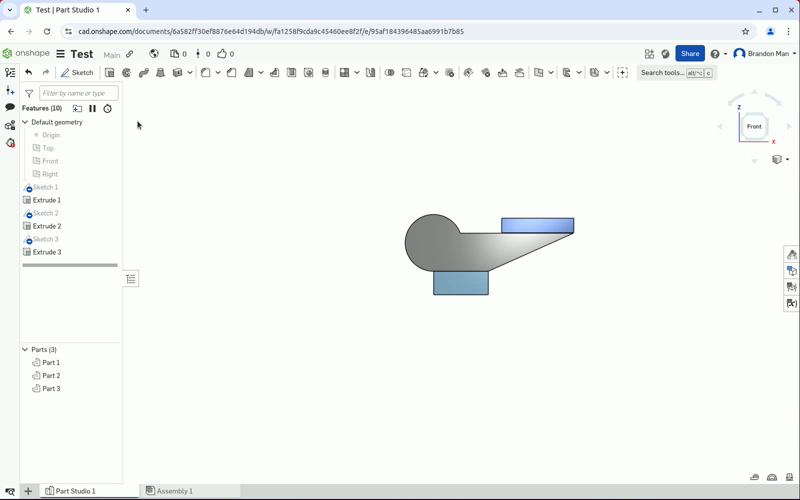
key(shift+h)
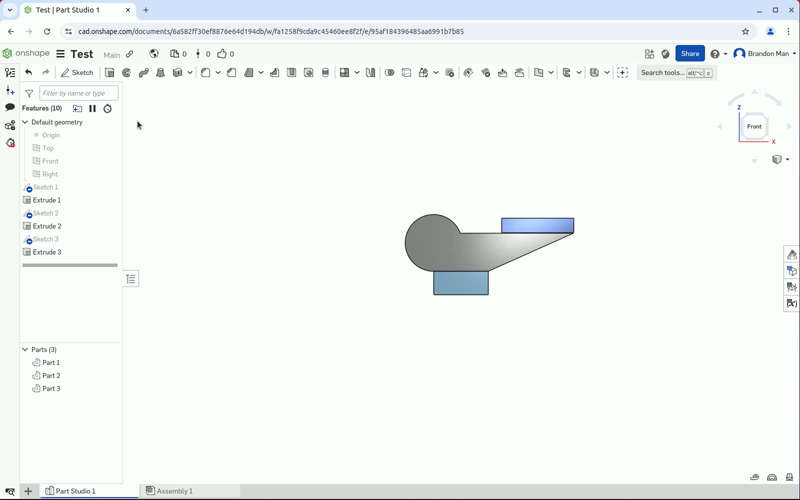
key(shift+h)
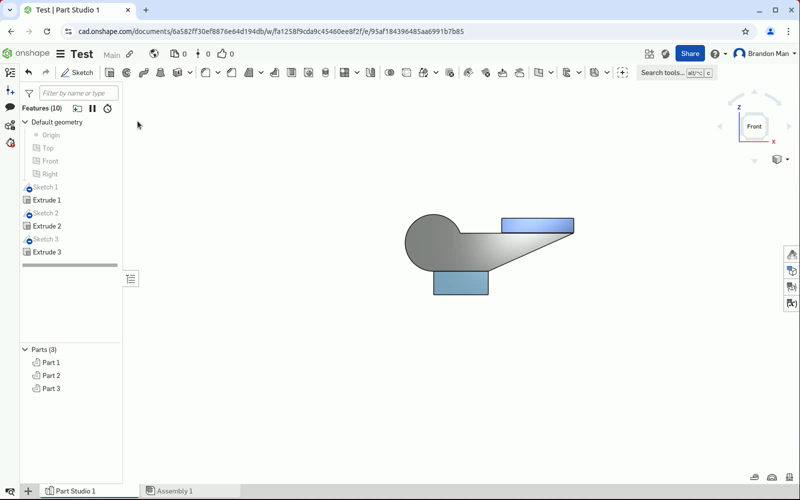
key(shift+7)
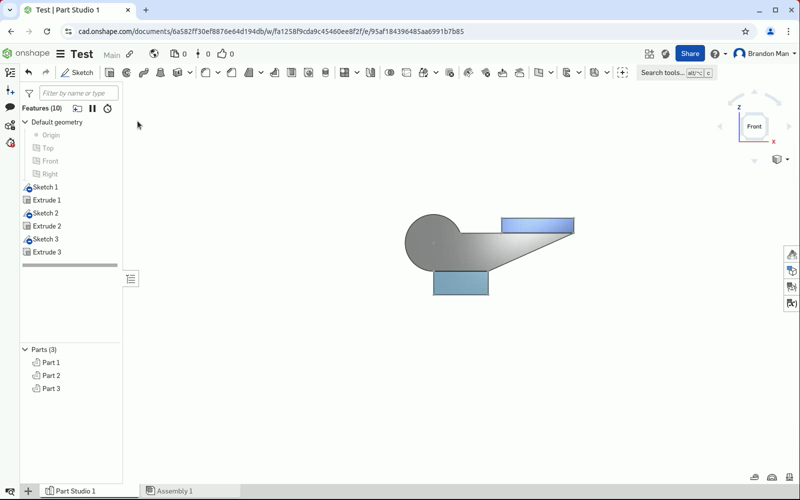
key(left, 2)
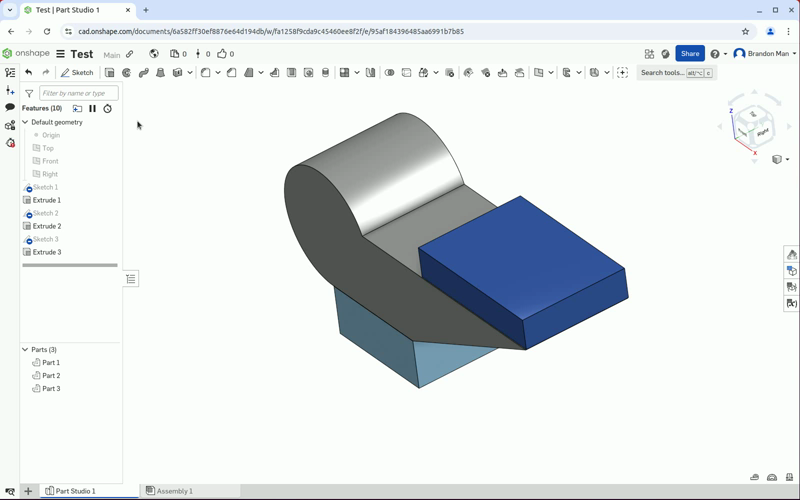
key(down, 2)
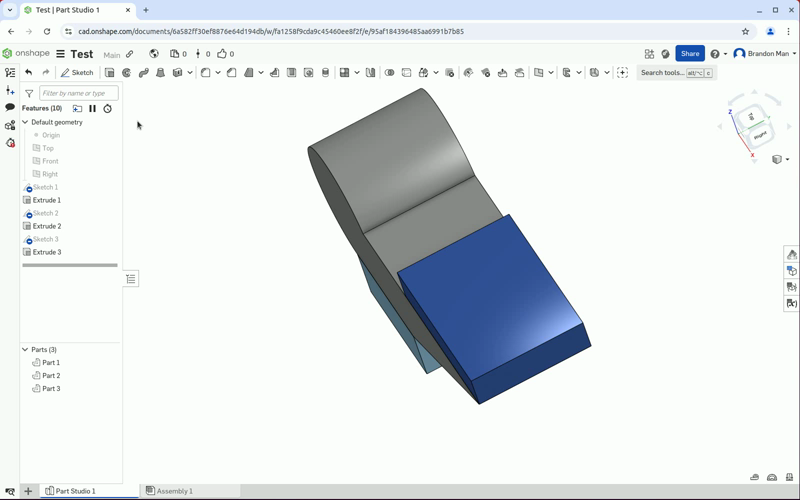
key(up, 2)
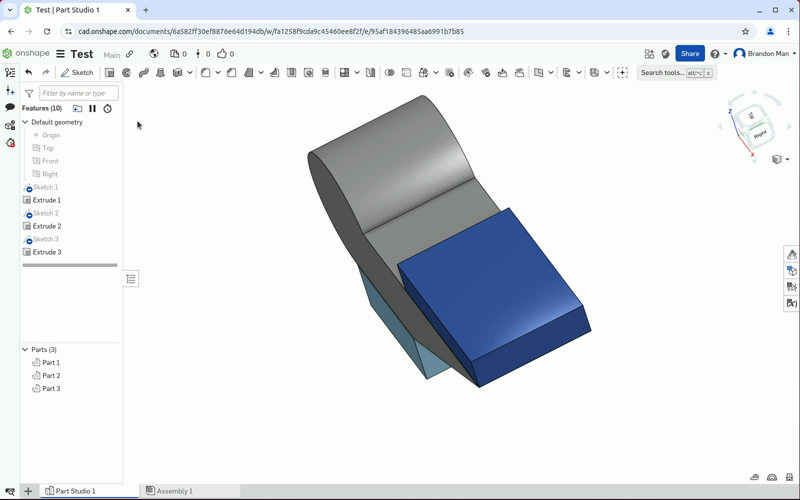
key(right, 2)
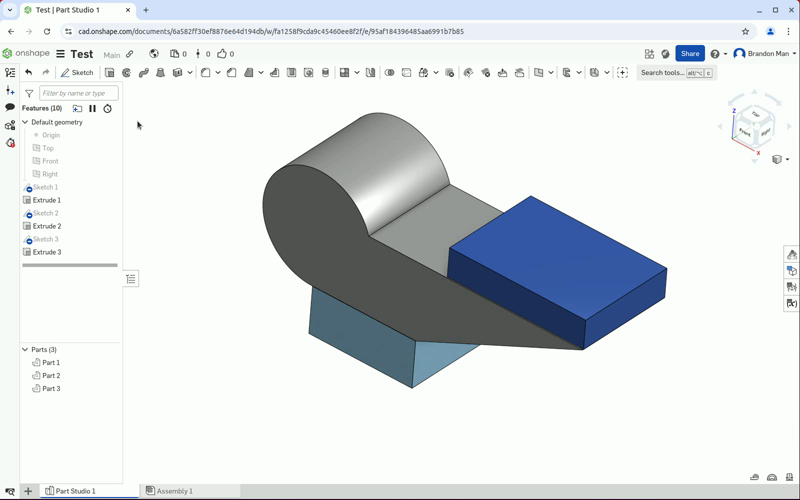
mouse_move(73, 189)
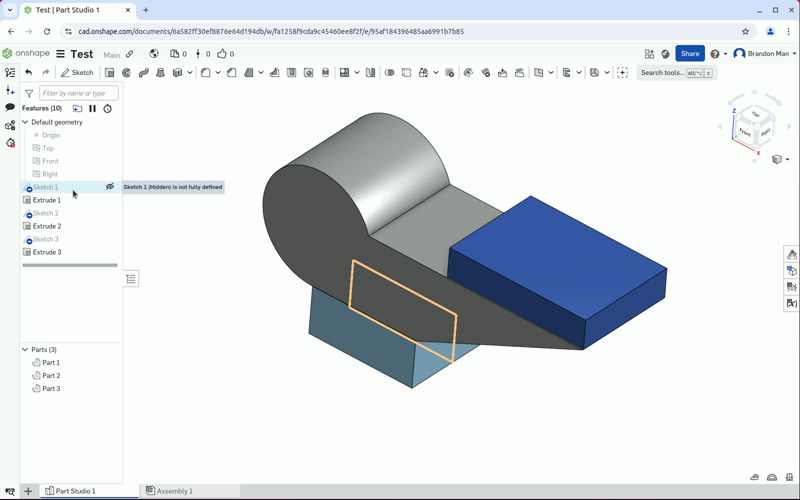
click(73, 189)